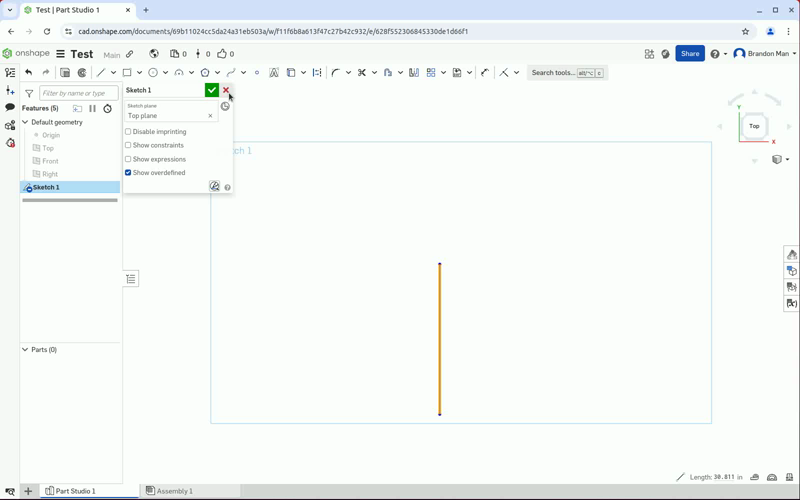
key(shift+h)
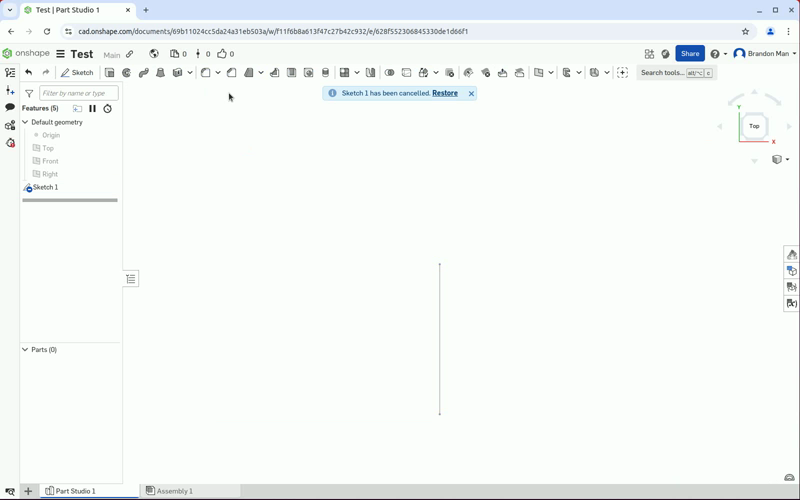
key(shift+s)
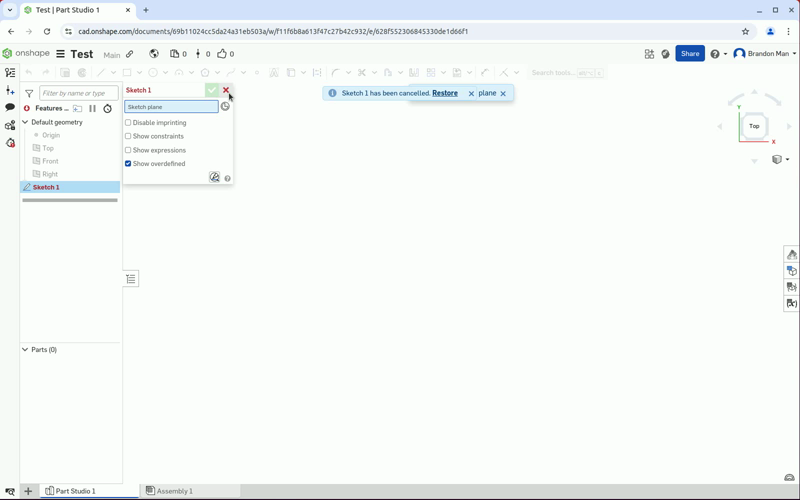
mouse_move(73, 150)
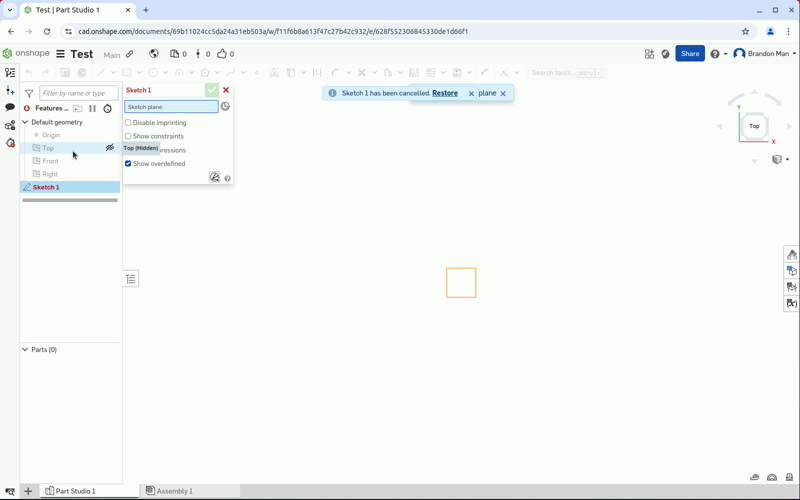
click(73, 150)
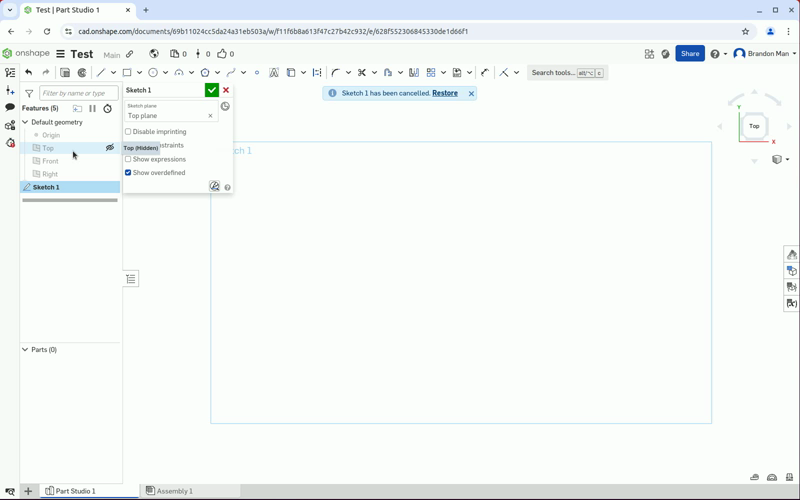
mouse_move(73, 352)
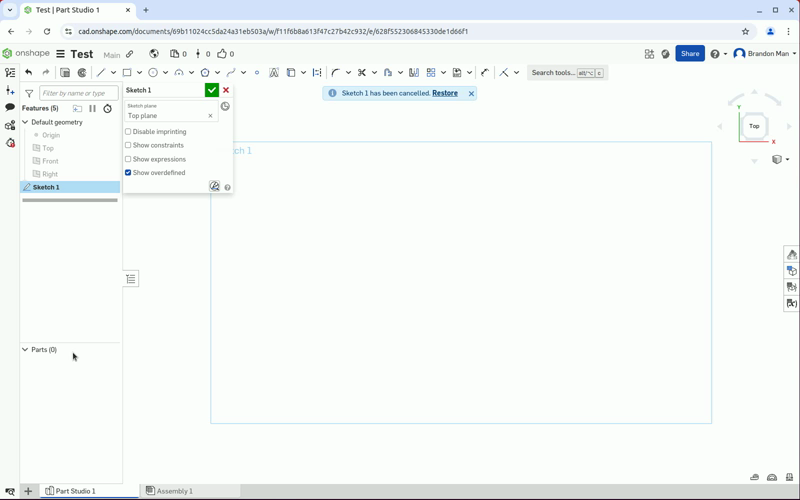
key(y)
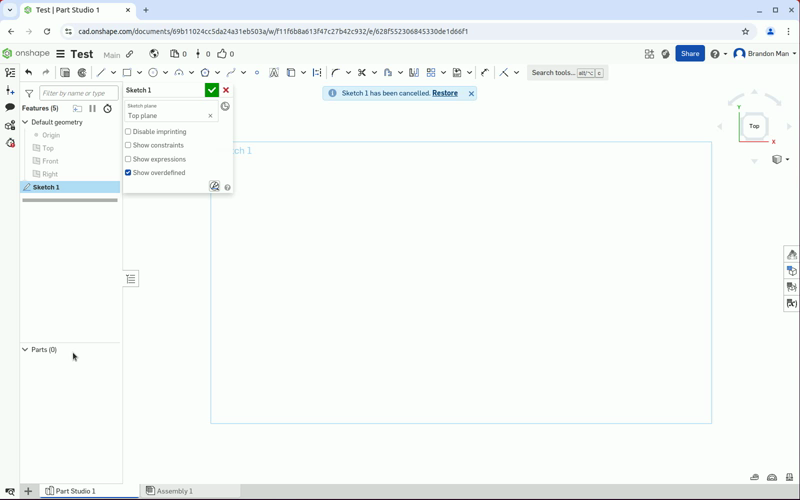
key(c)
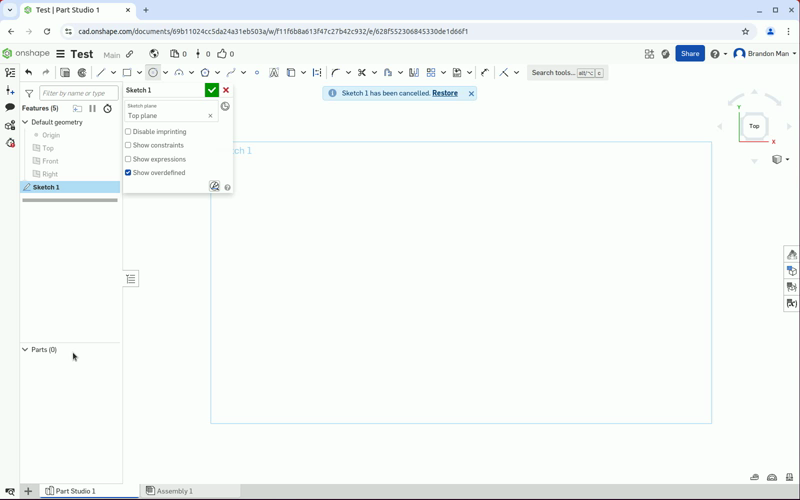
key_down(shift)
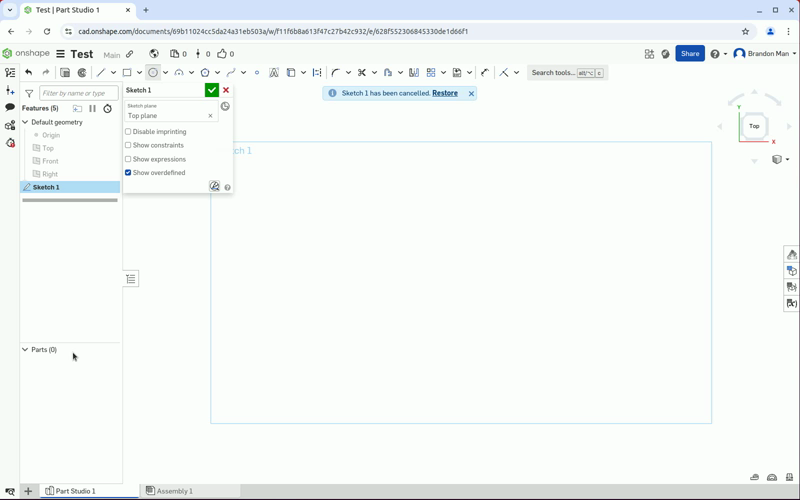
mouse_move(461, 282)
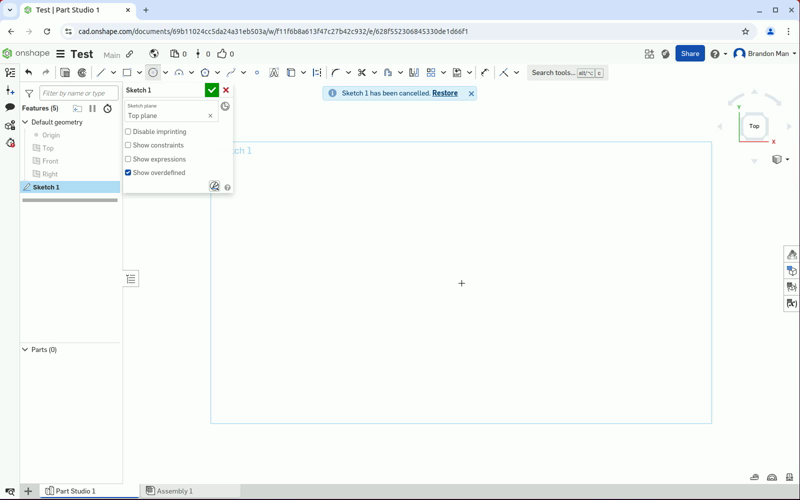
click(461, 282)
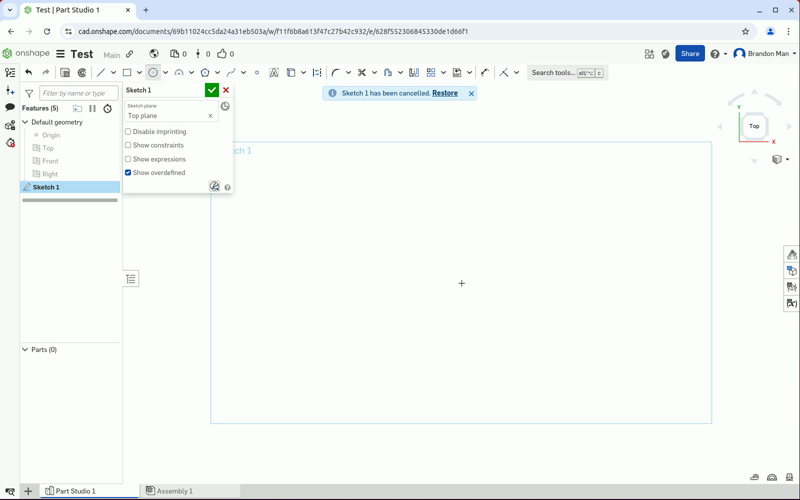
key_up(shift)
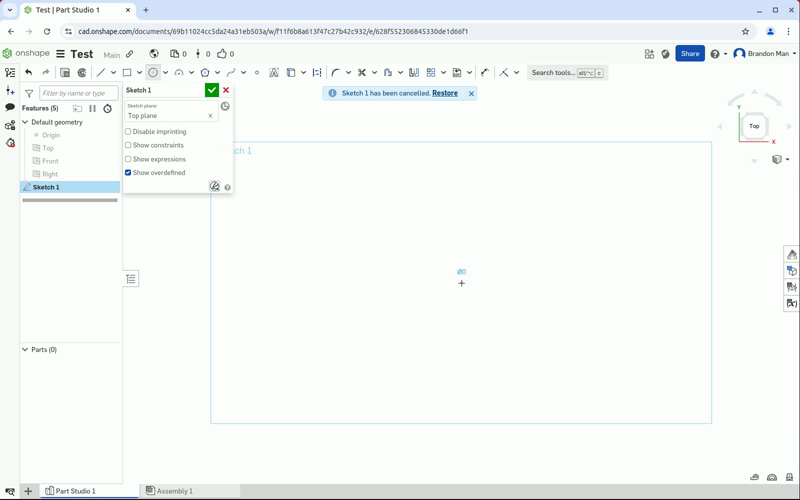
mouse_move(494, 282)
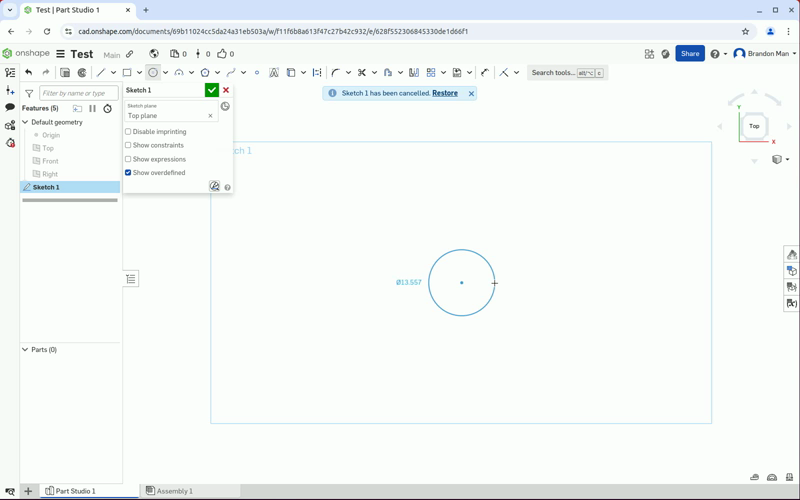
click(494, 282)
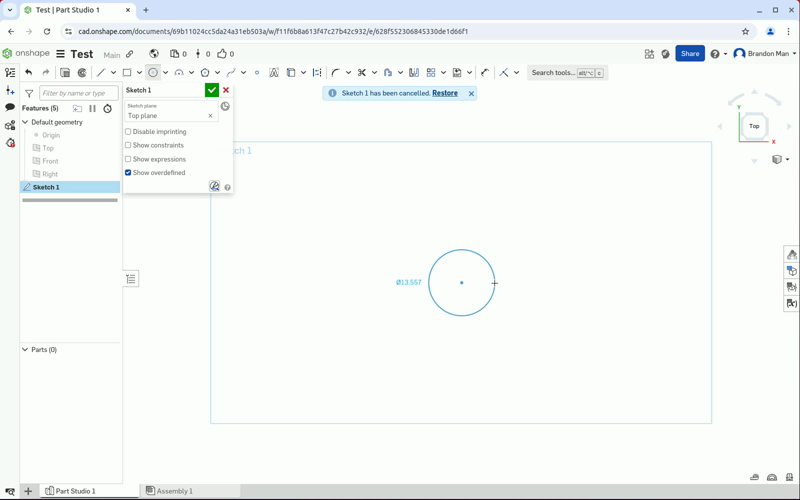
key(esc)
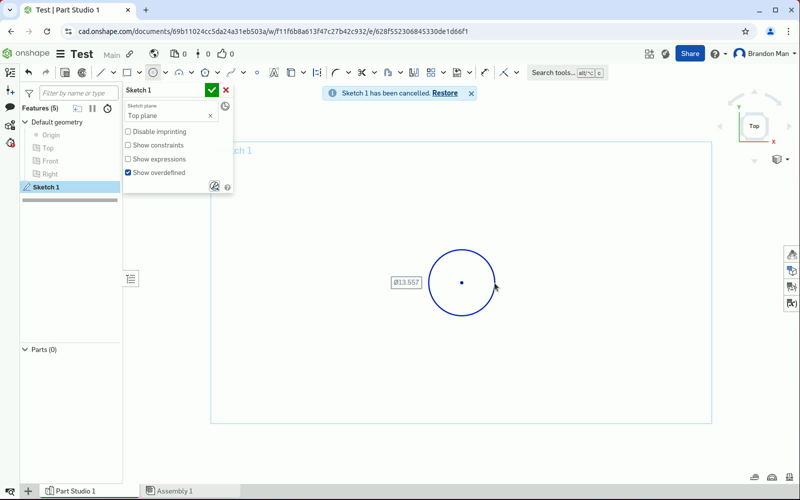
key(c)
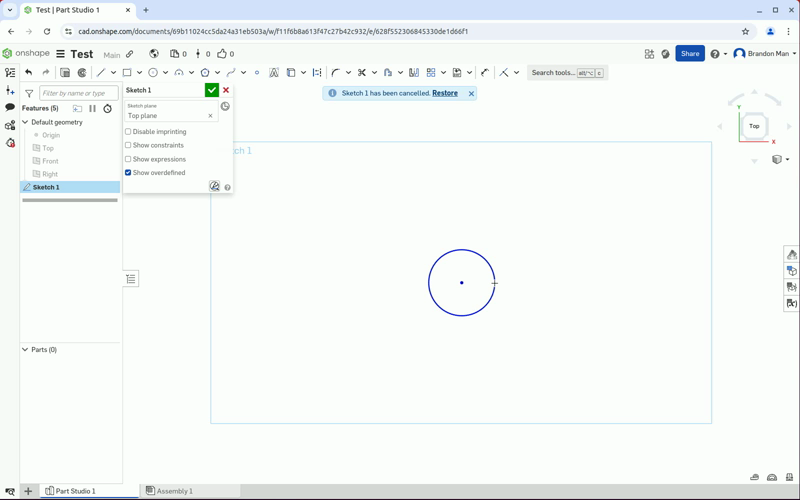
key_down(shift)
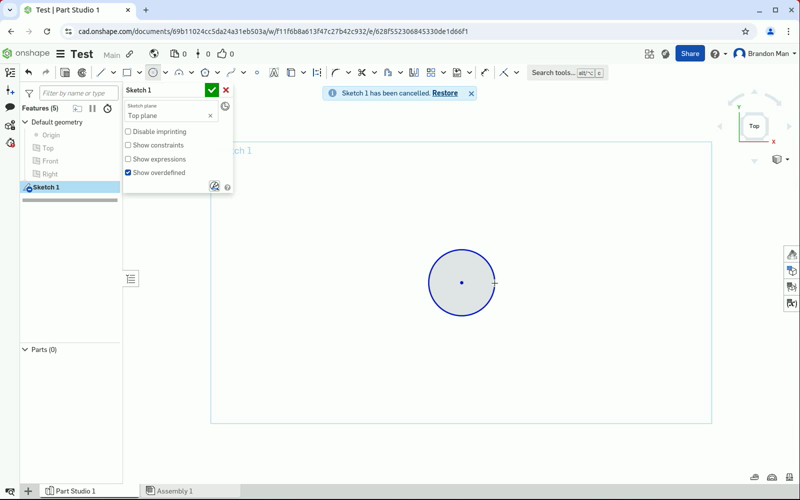
mouse_move(461, 282)
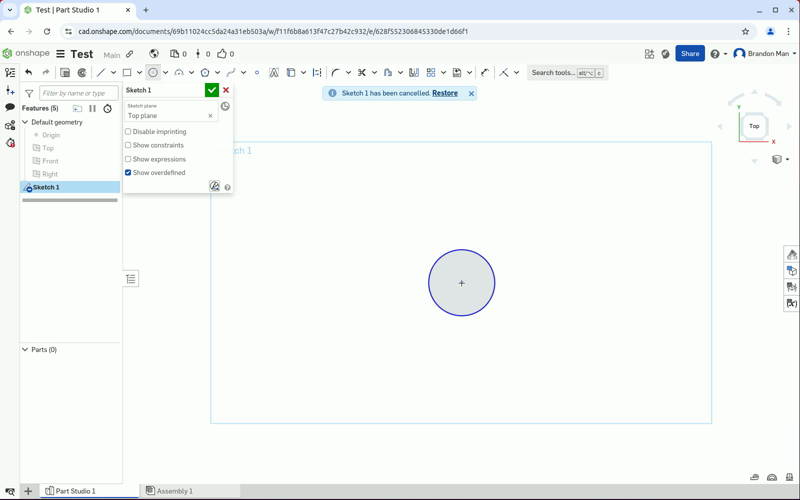
click(461, 282)
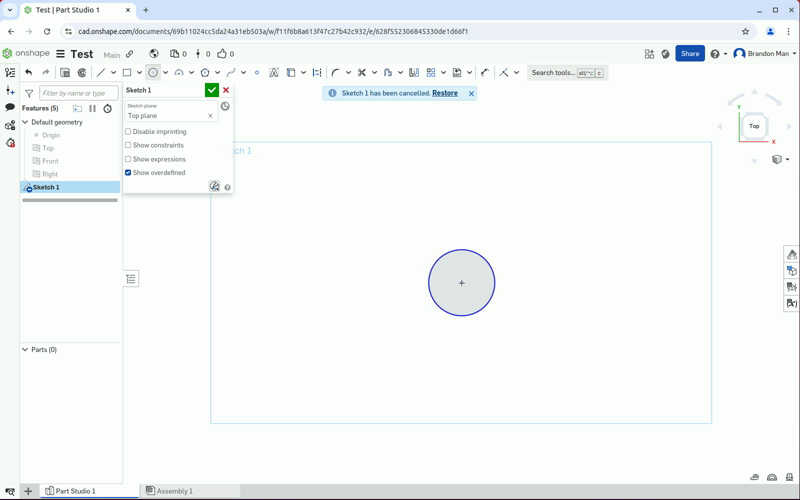
key_up(shift)
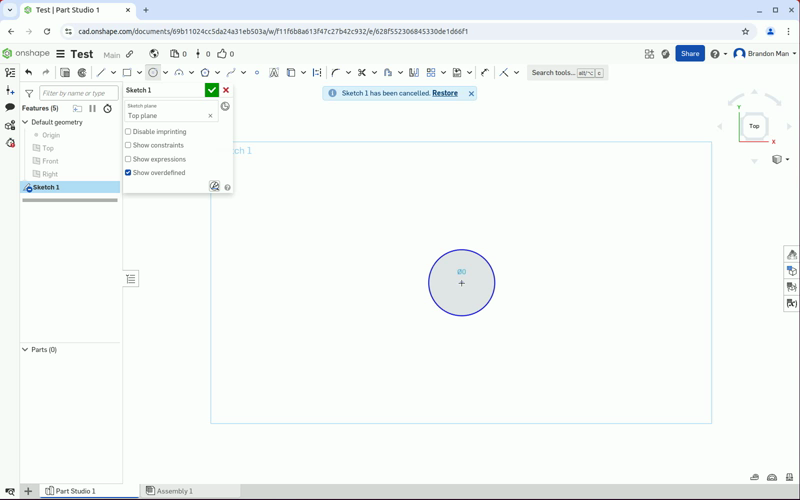
mouse_move(486, 282)
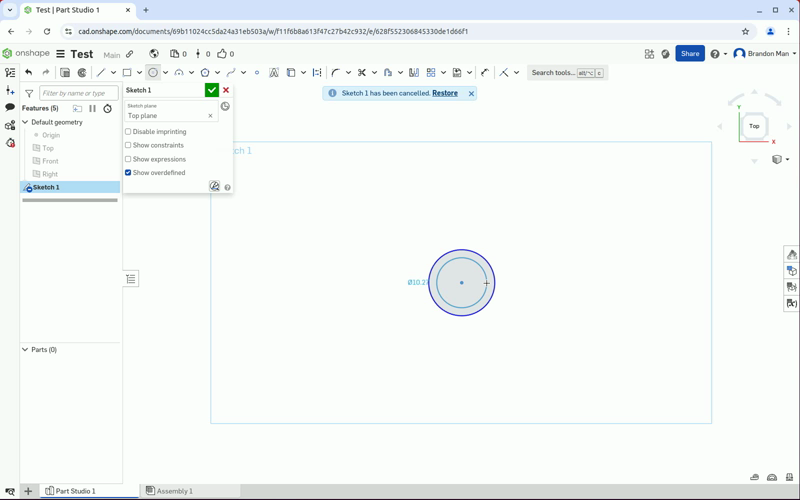
click(486, 282)
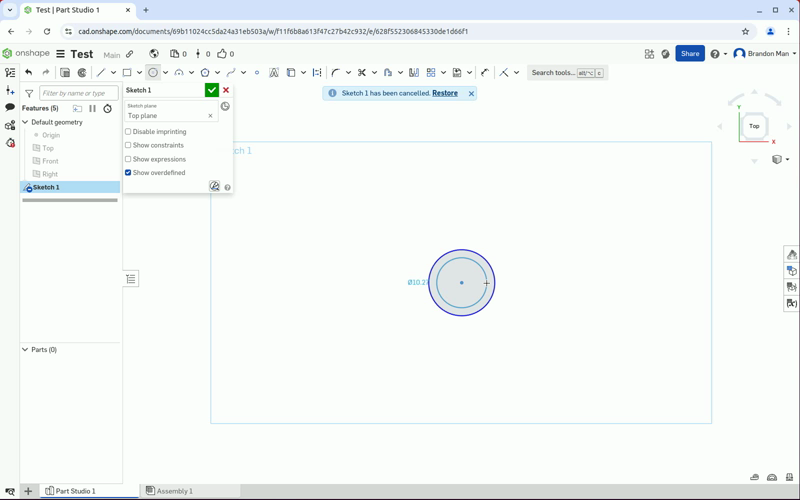
key(esc)
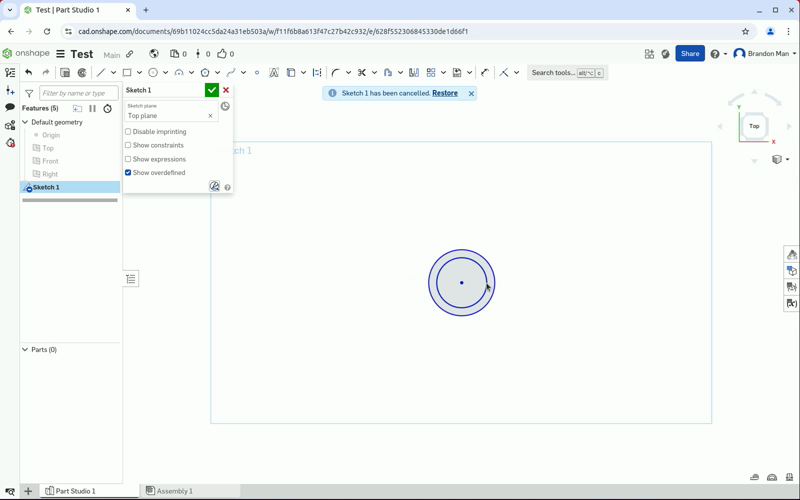
mouse_move(457, 310)
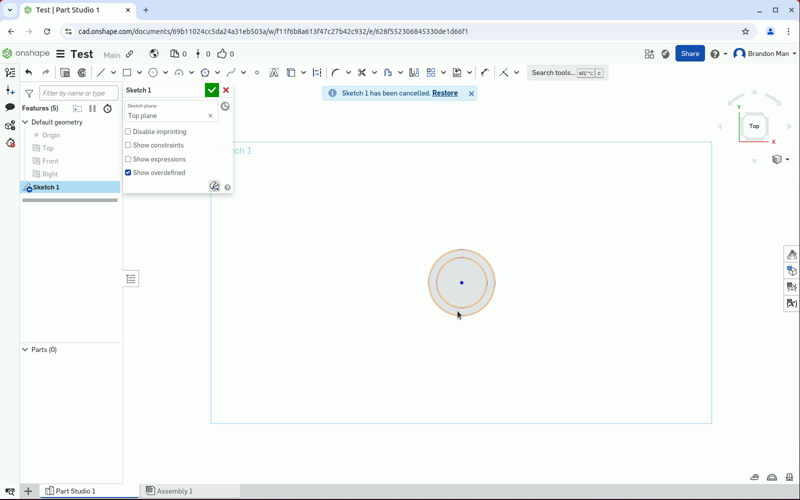
scroll(6)
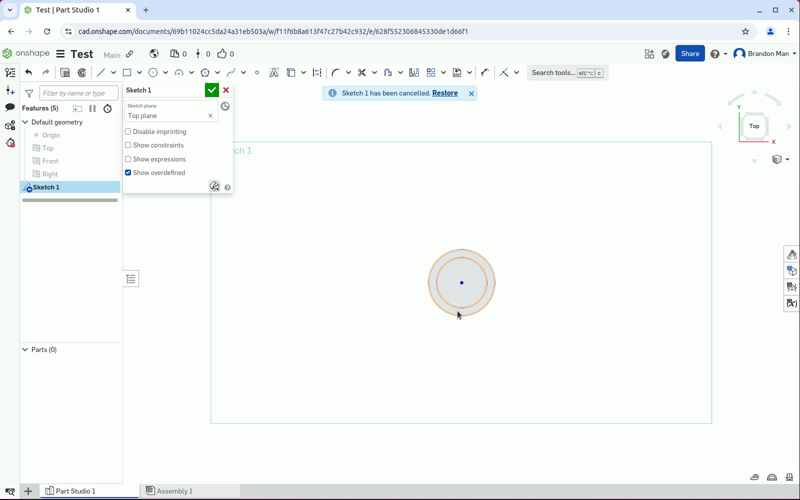
scroll(6)
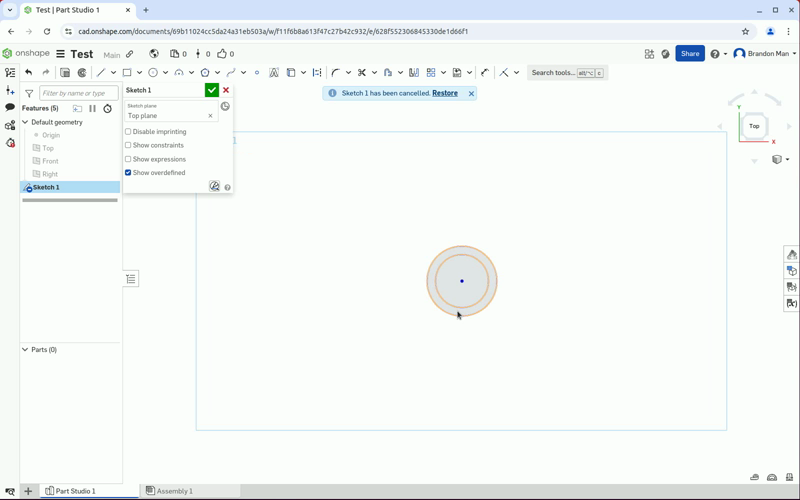
scroll(6)
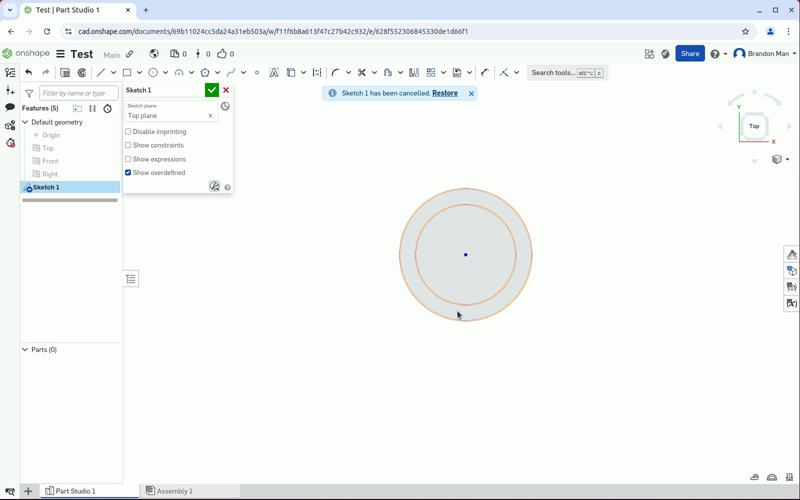
scroll(6)
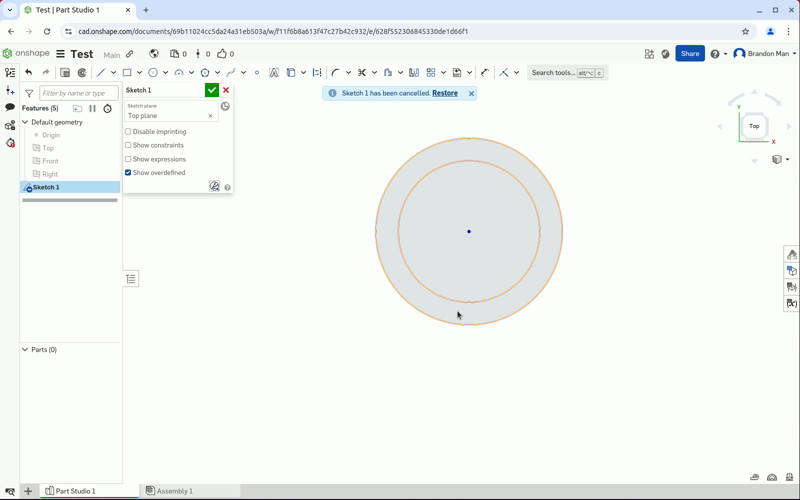
scroll(6)
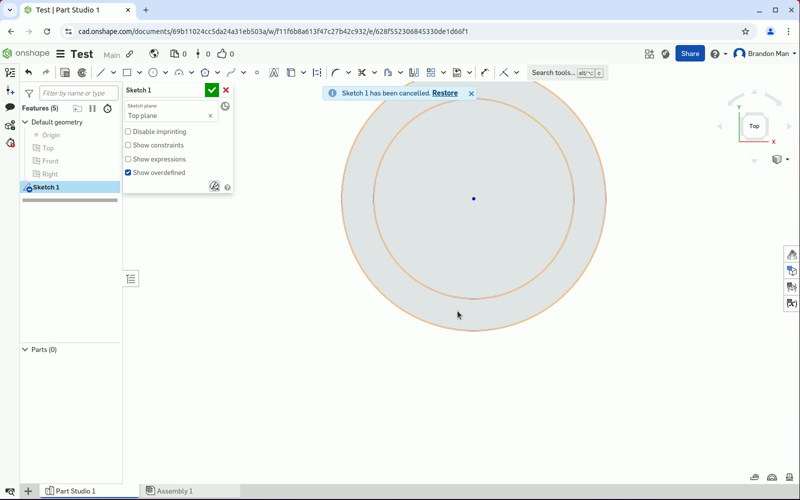
scroll(6)
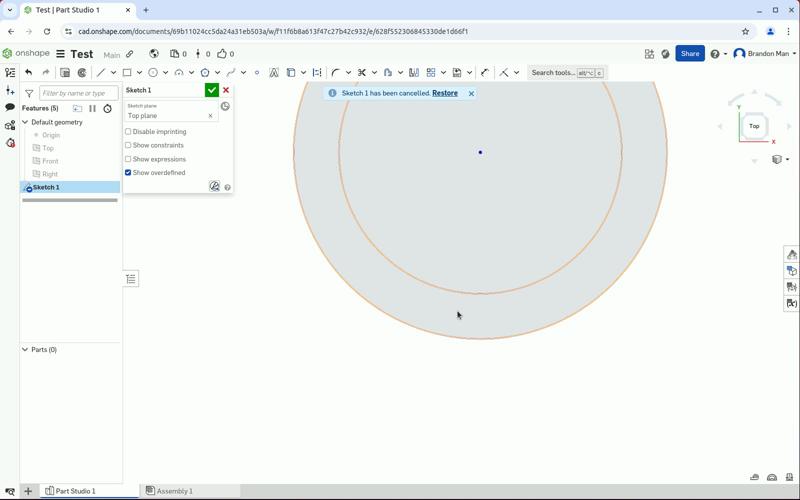
scroll(6)
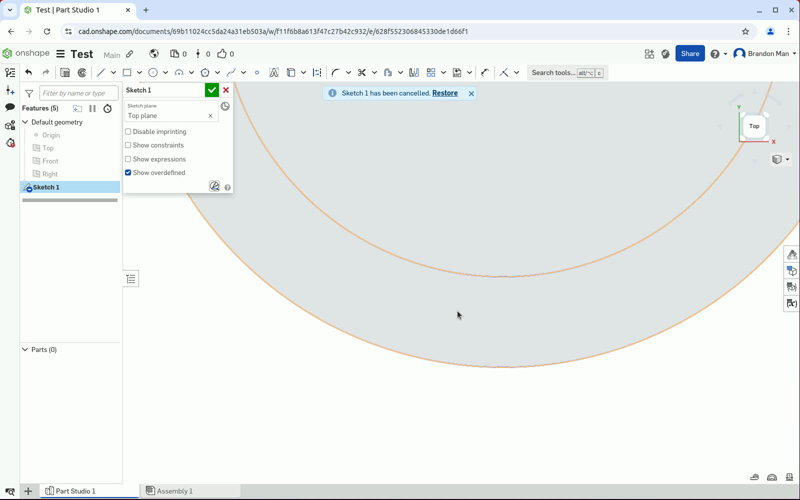
click(457, 310)
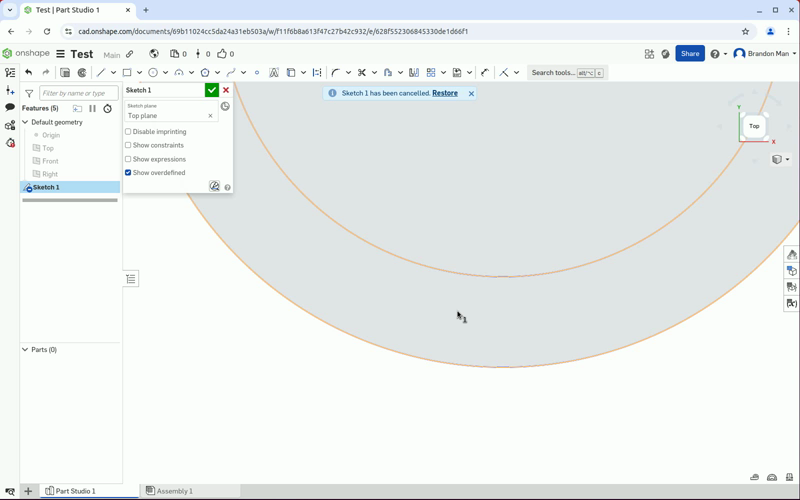
scroll(-6)
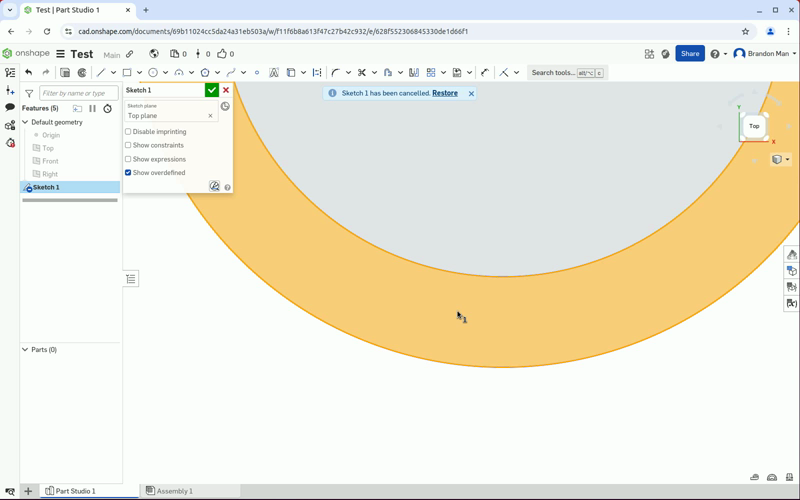
scroll(-6)
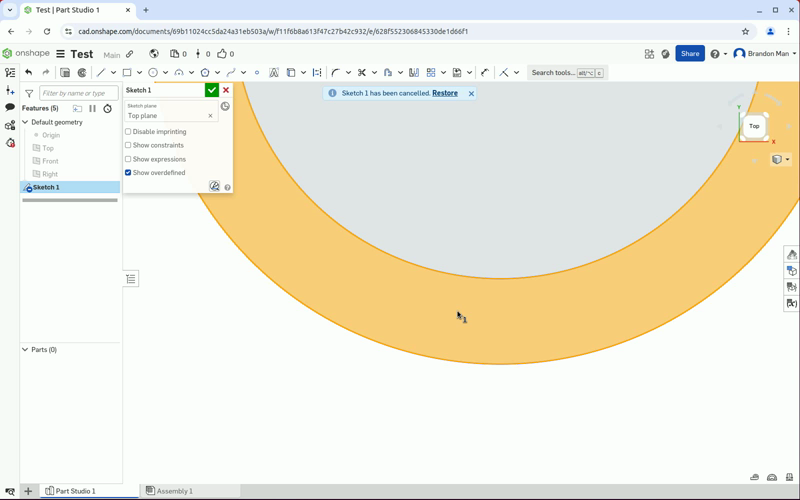
scroll(-6)
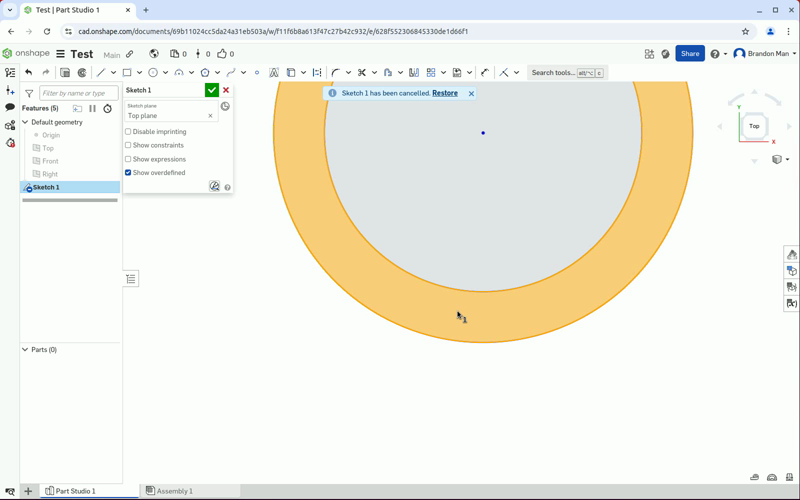
scroll(-6)
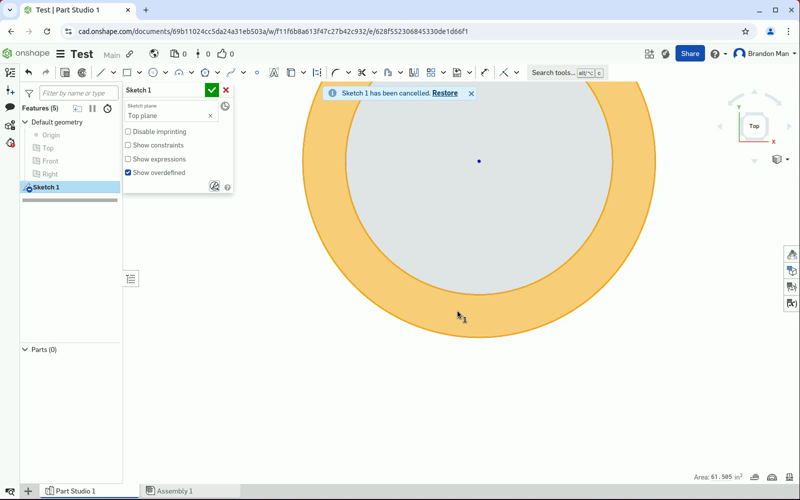
scroll(-6)
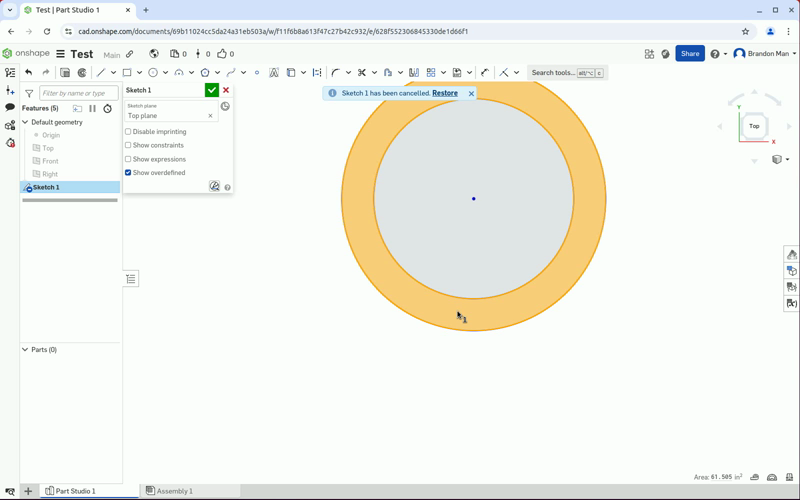
scroll(-6)
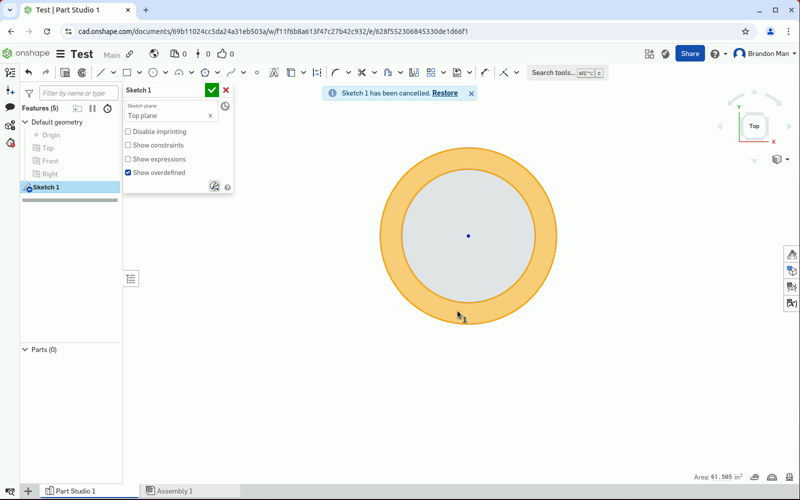
scroll(-6)
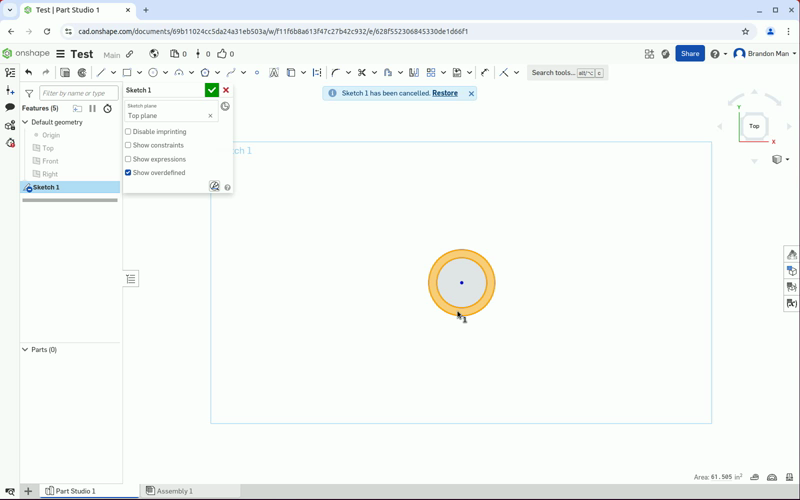
mouse_move(73, 352)
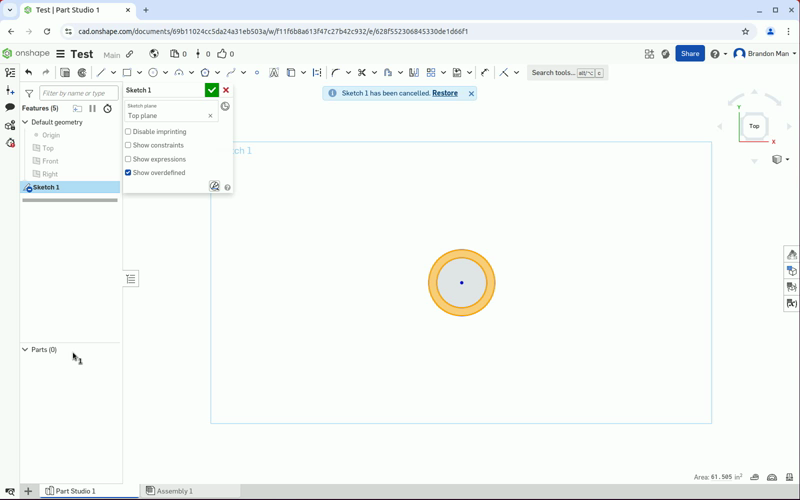
key(shift+y)
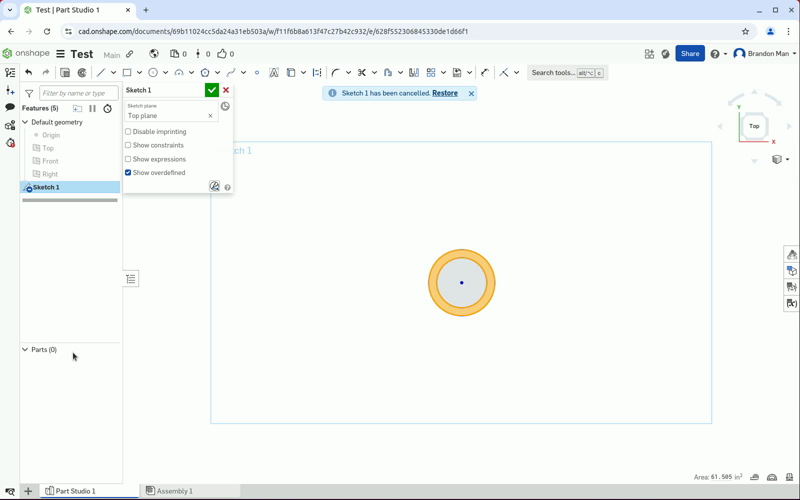
key(shift+e)
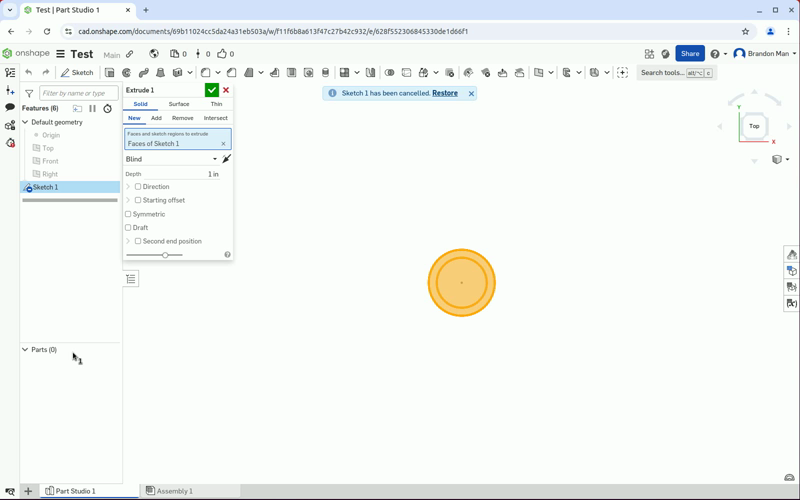
mouse_move(143, 106)
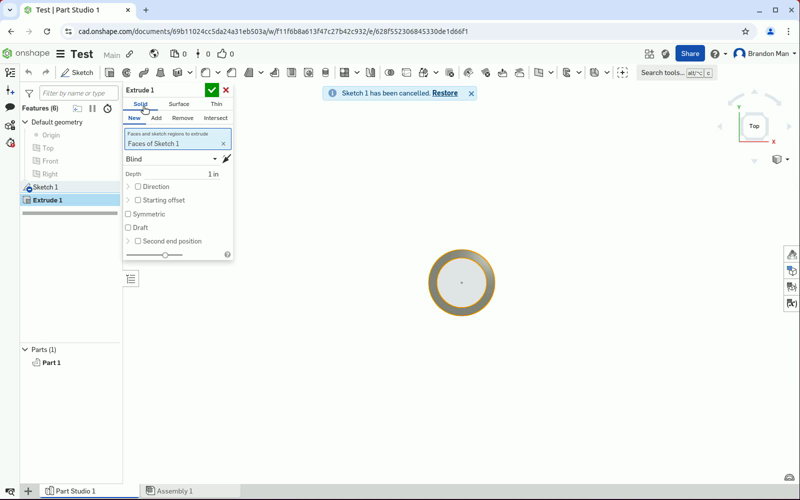
click(143, 106)
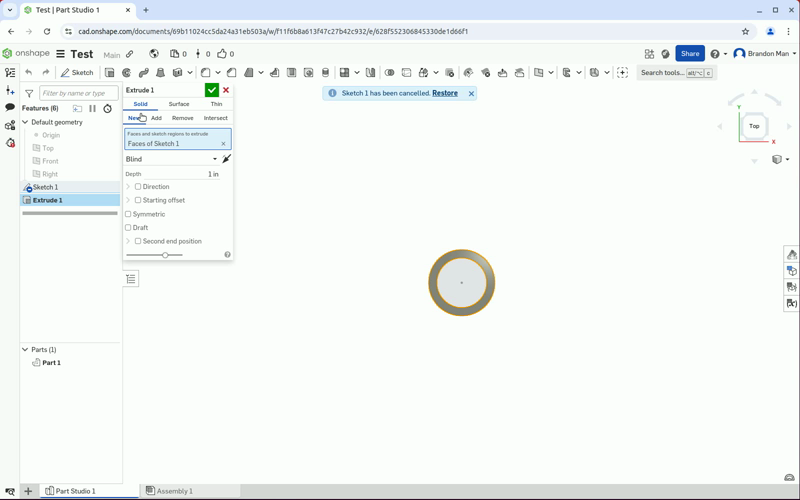
mouse_move(137, 120)
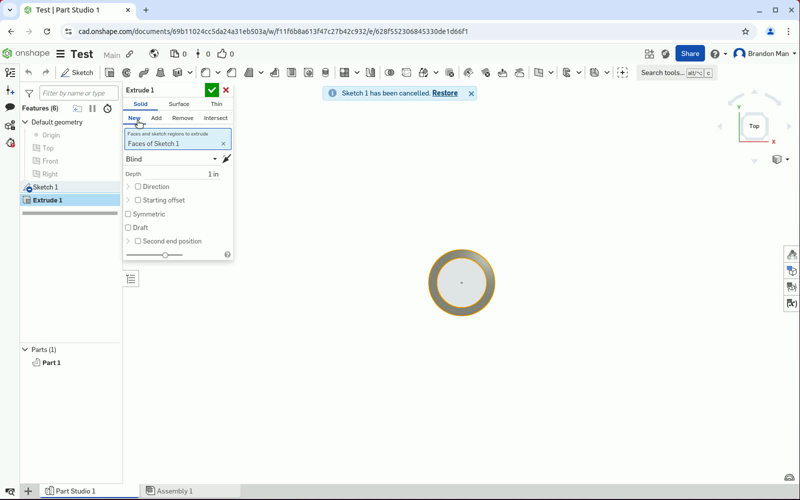
click(137, 120)
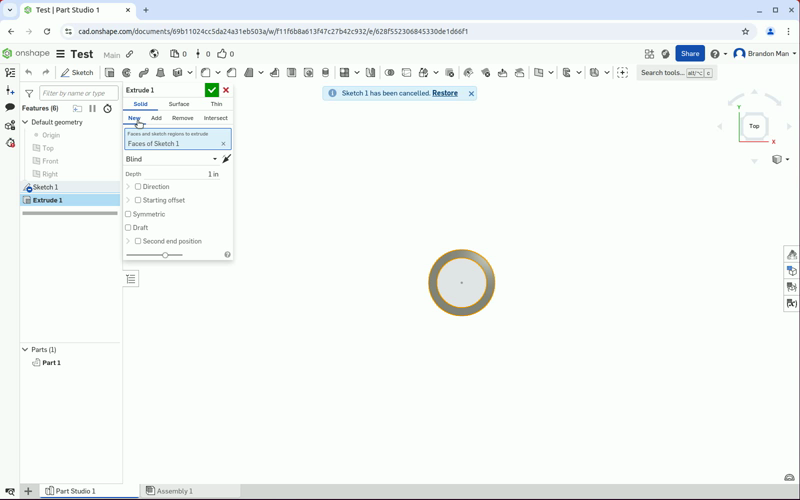
key(tab, 4)
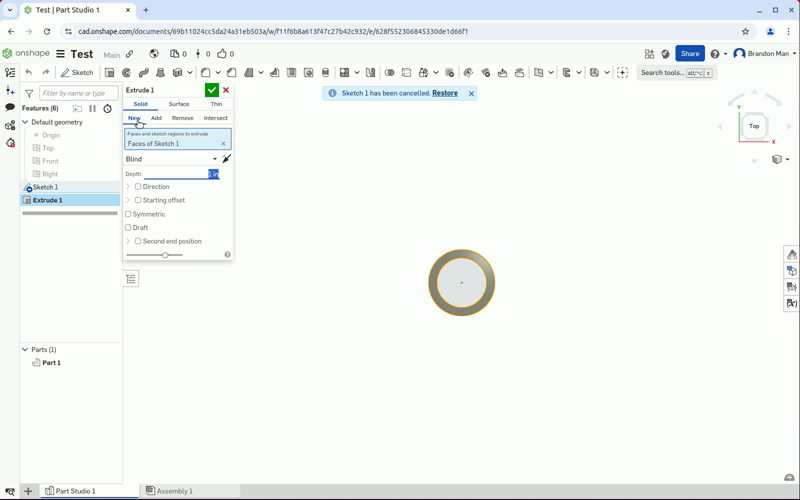
text(0.481)
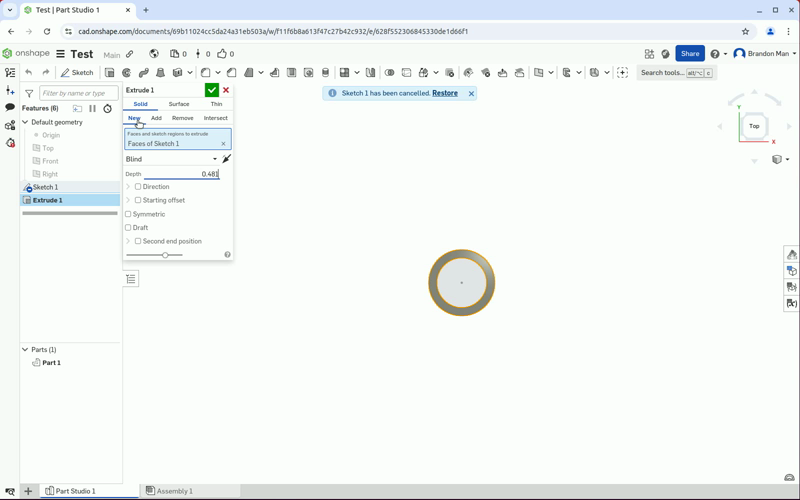
key(enter)
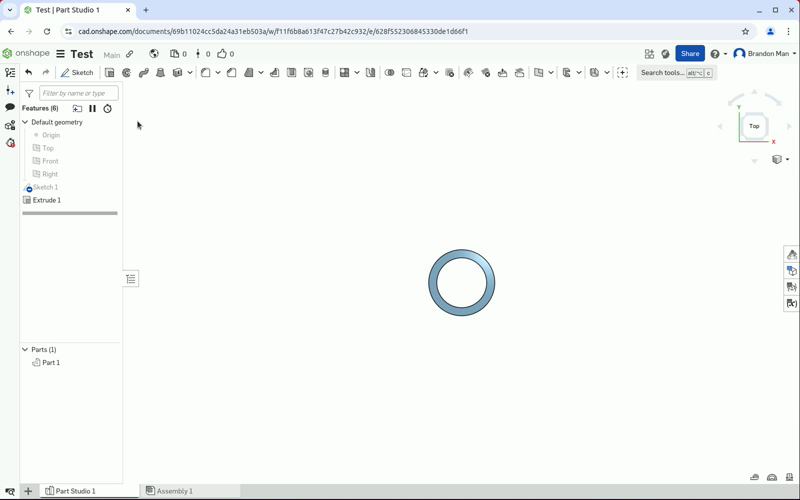
key(shift+h)
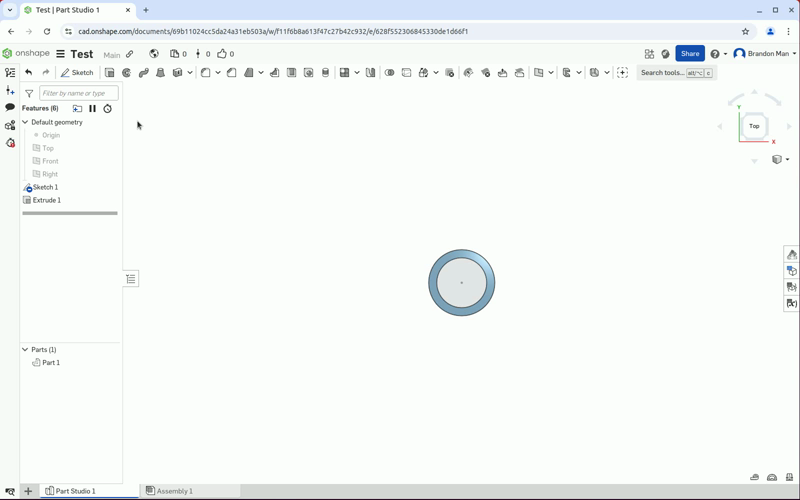
key(shift+h)
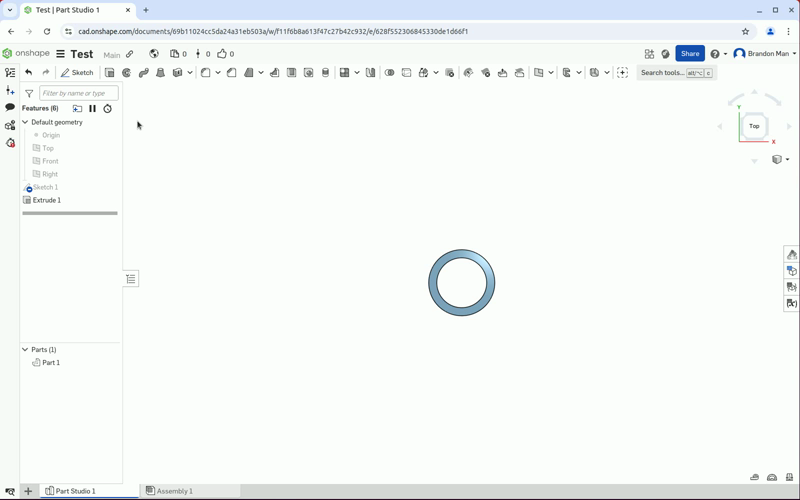
mouse_move(73, 189)
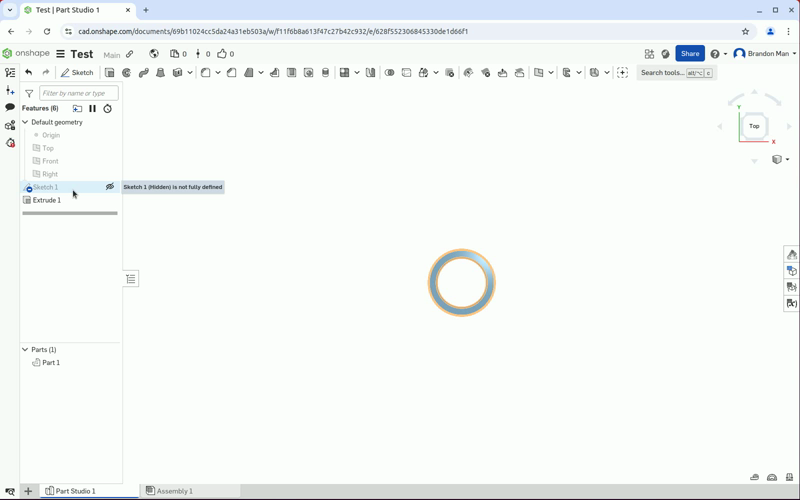
click(73, 189)
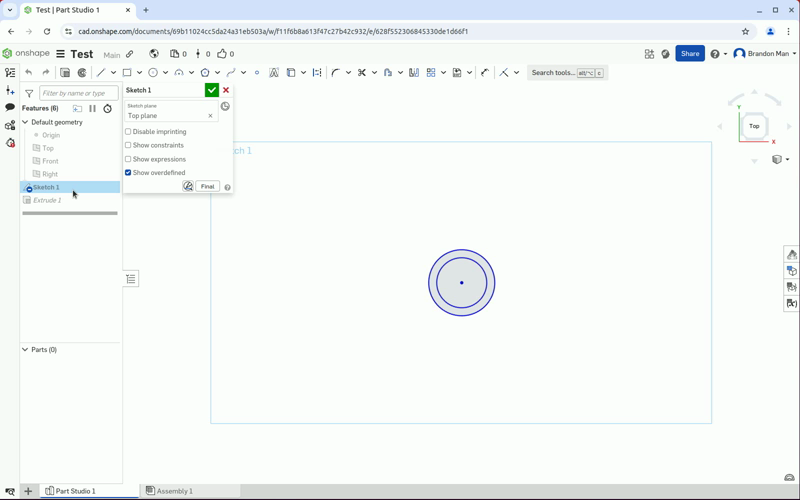
mouse_move(229, 92)
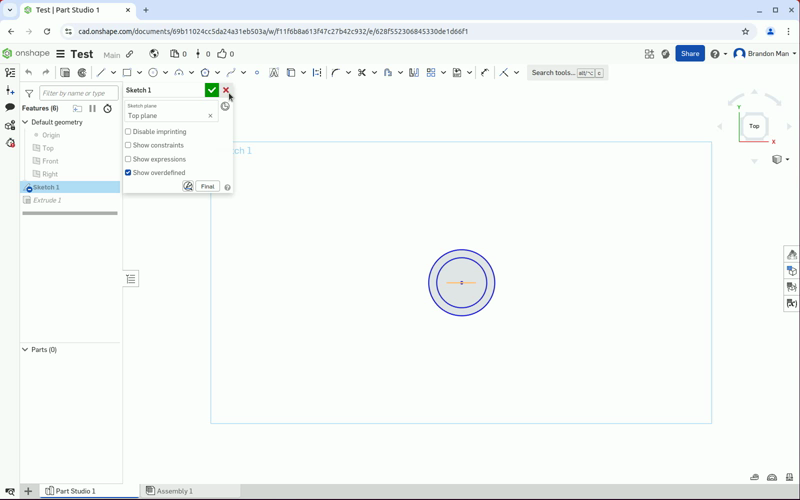
click(229, 92)
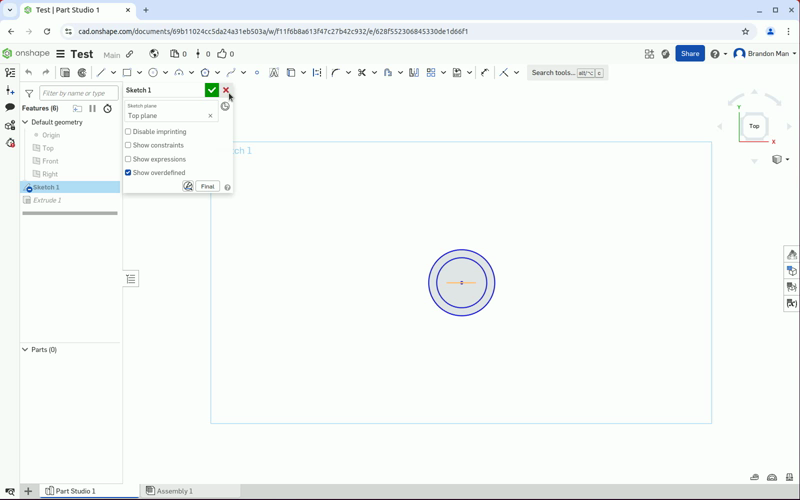
key(shift+s)
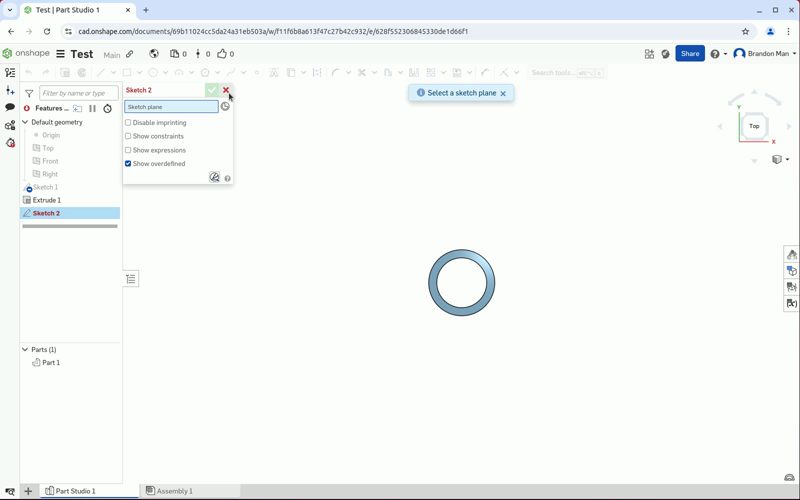
mouse_move(73, 150)
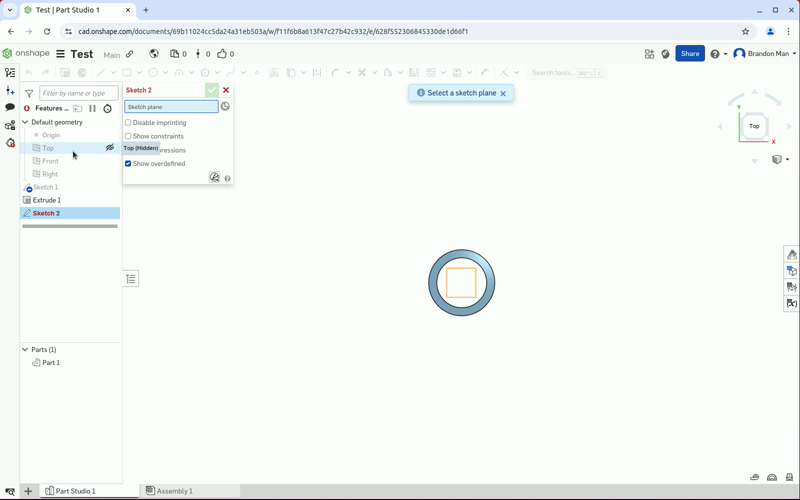
click(73, 150)
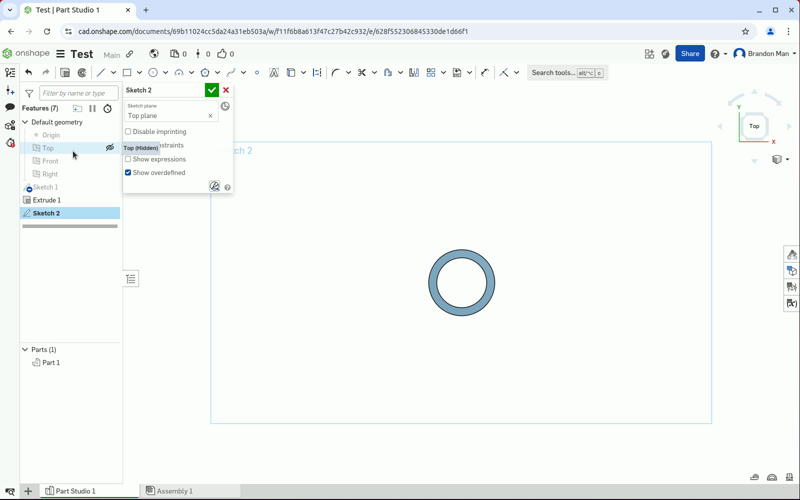
mouse_move(73, 352)
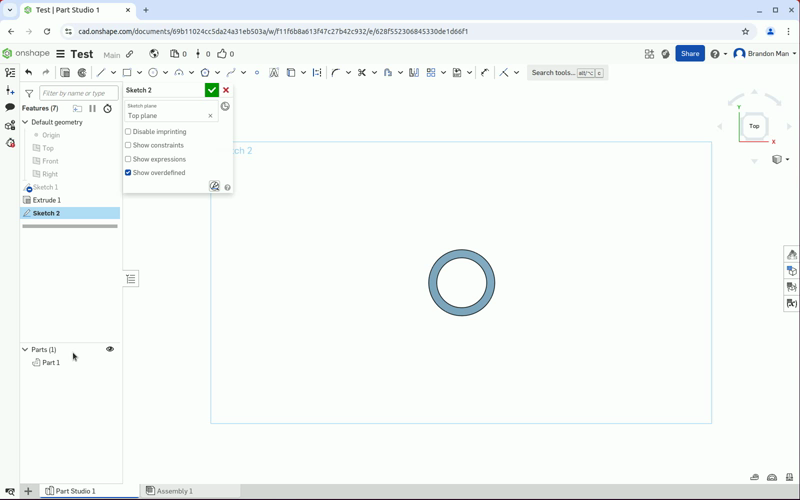
key(y)
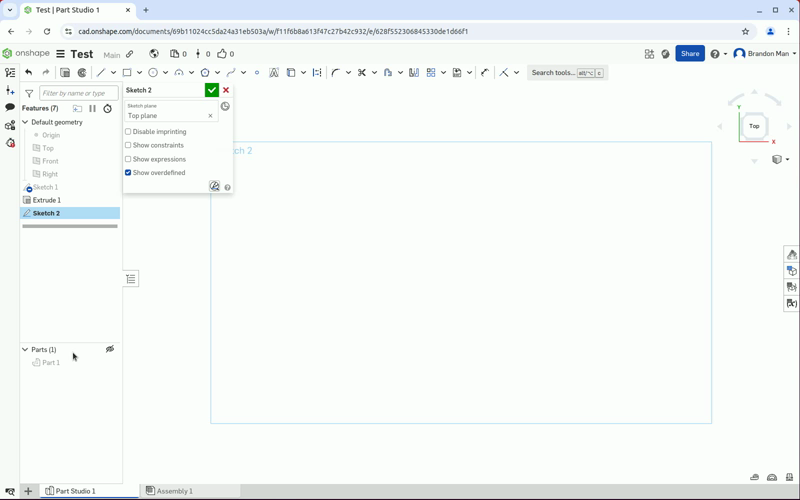
key(a)
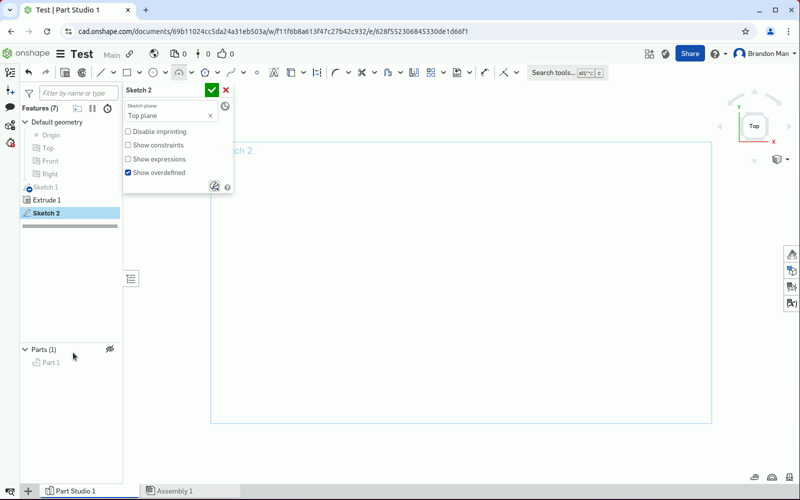
key_down(shift)
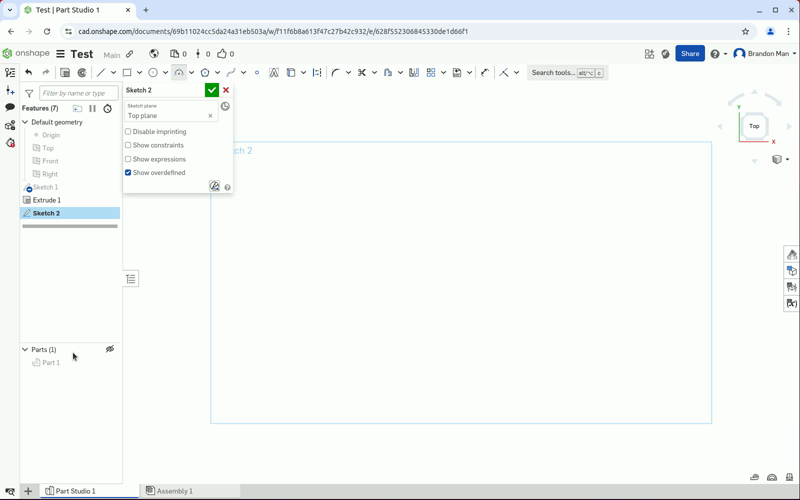
mouse_move(491, 271)
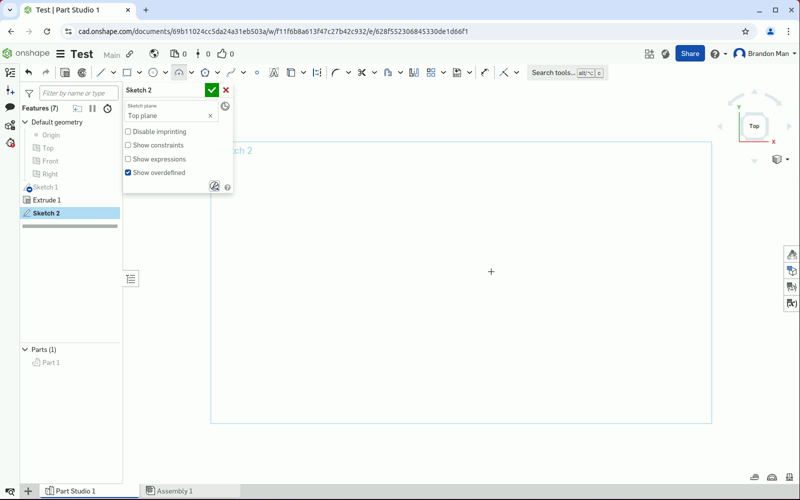
click(491, 271)
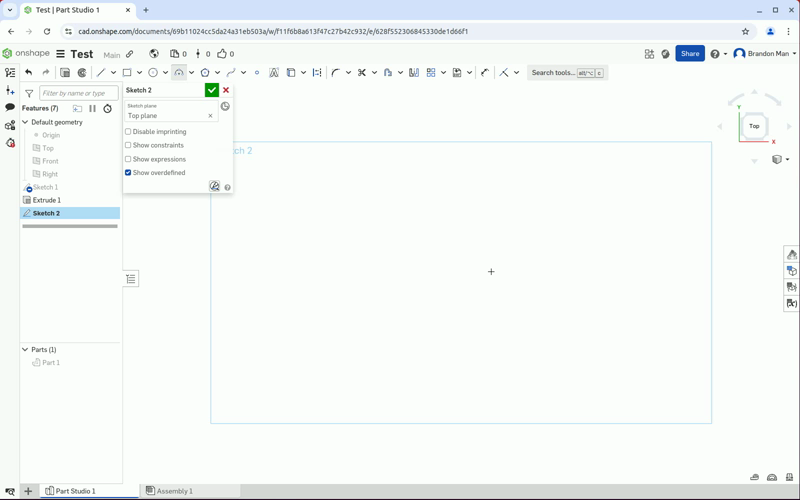
key_up(shift)
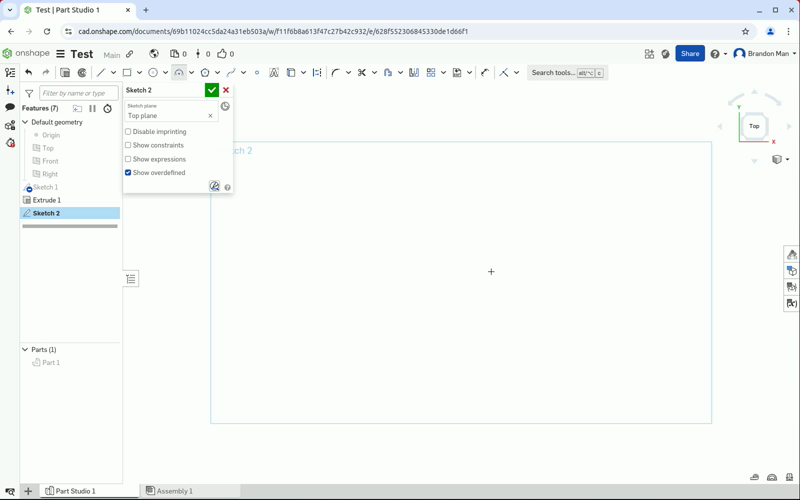
key_down(shift)
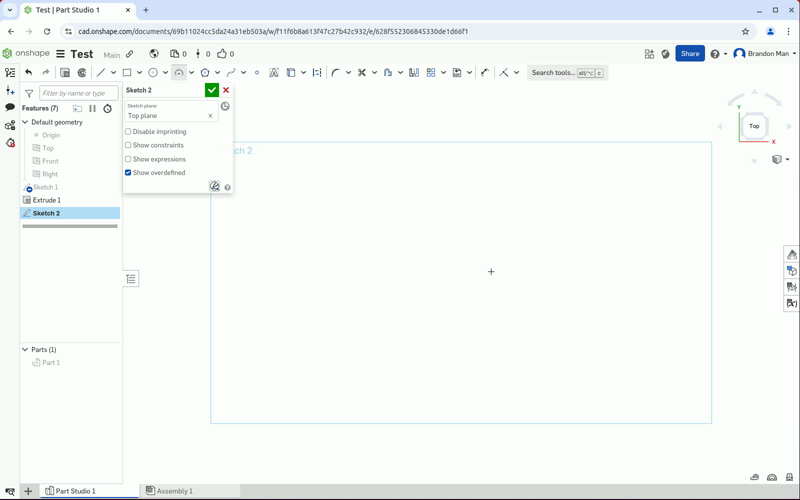
mouse_move(491, 292)
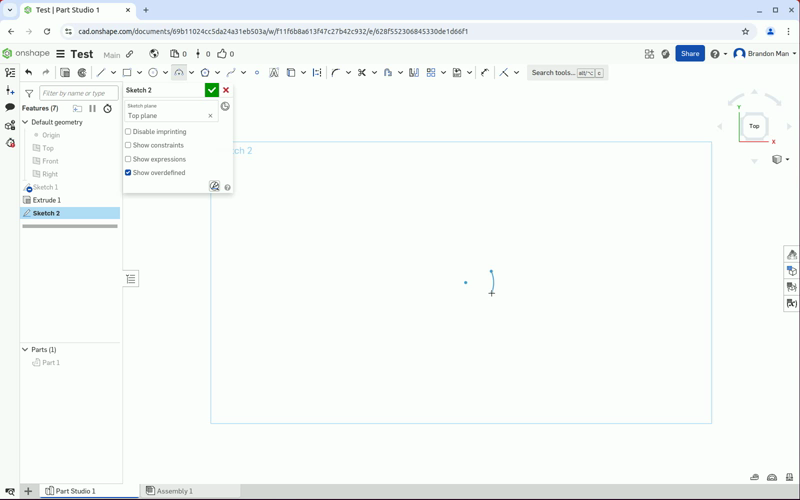
click(491, 292)
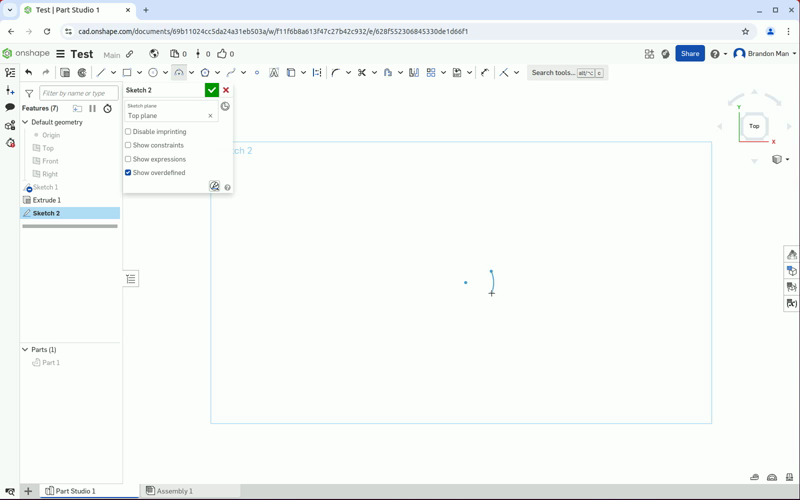
mouse_move(493, 282)
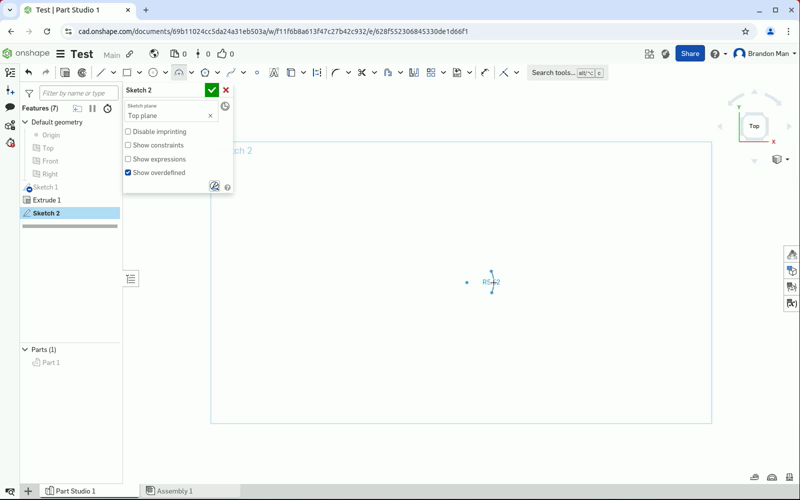
click(493, 282)
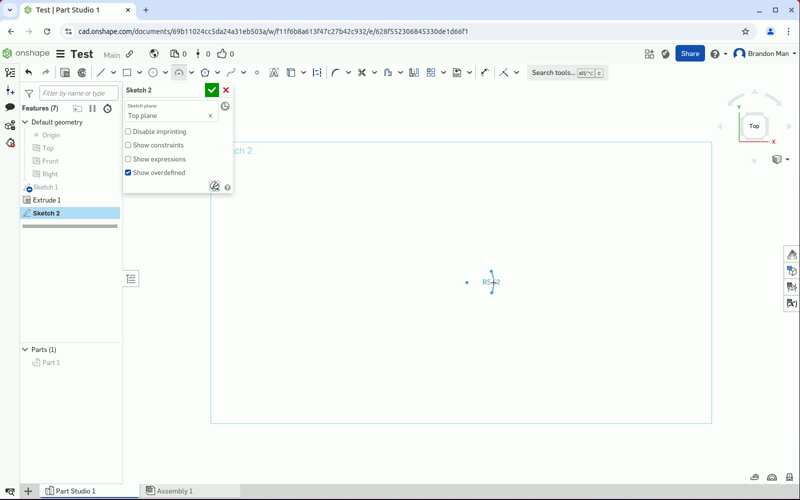
key_up(shift)
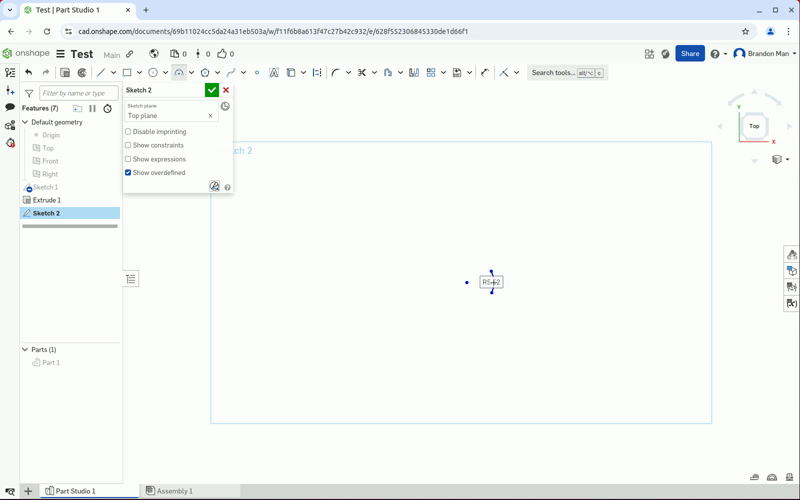
key(esc)
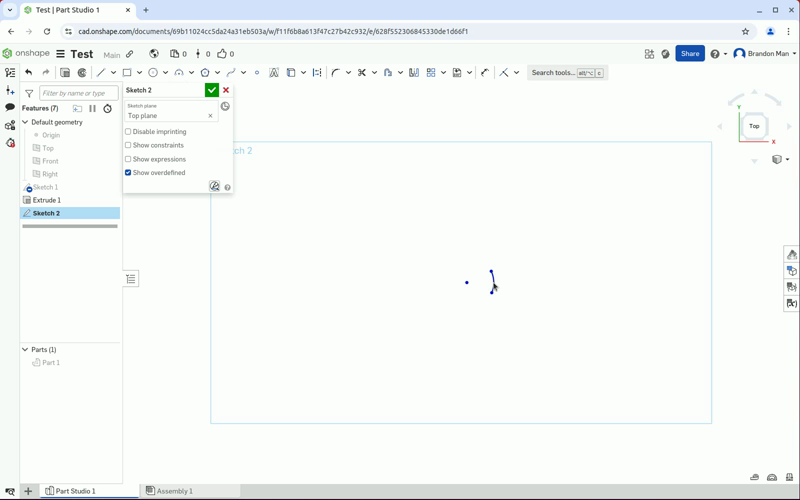
key(l)
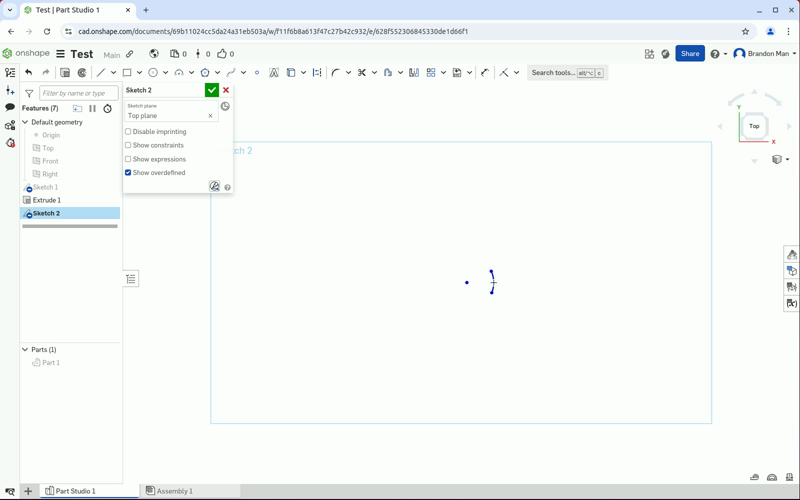
mouse_move(491, 292)
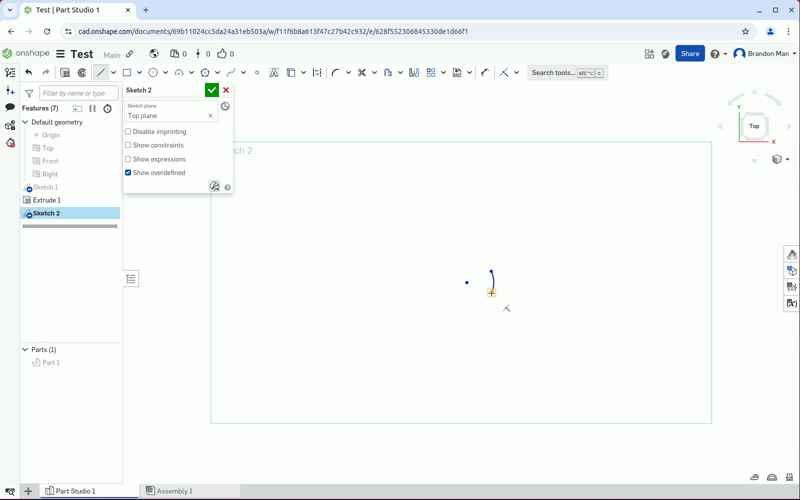
click(491, 292)
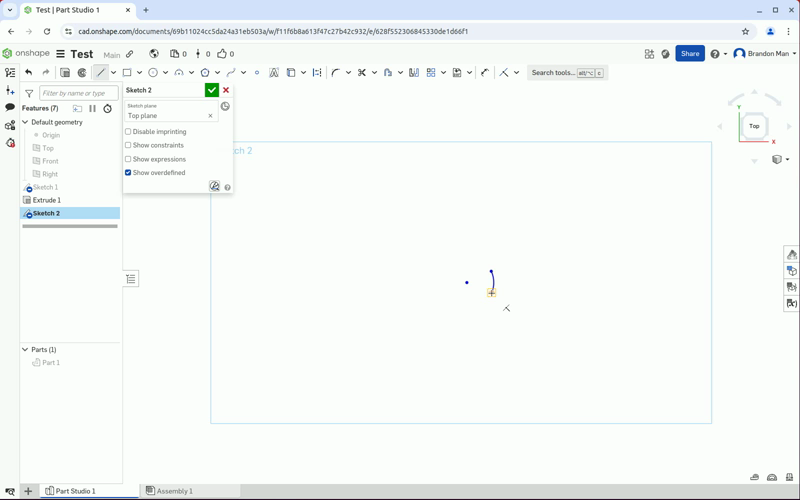
key_down(shift)
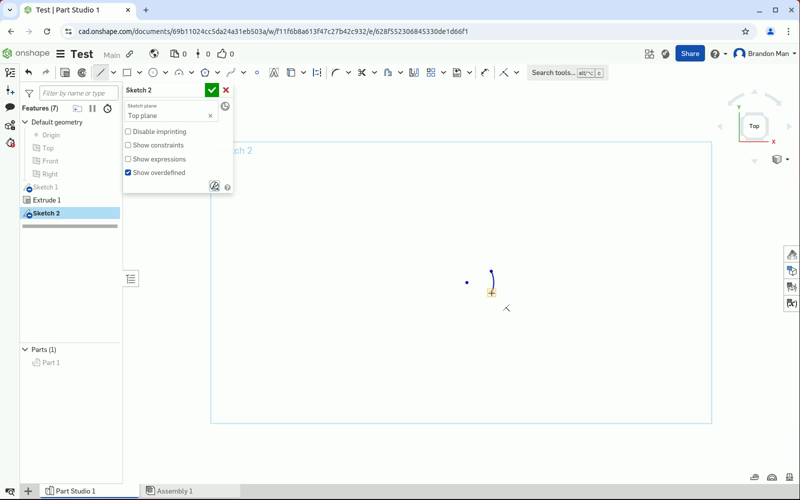
mouse_move(521, 292)
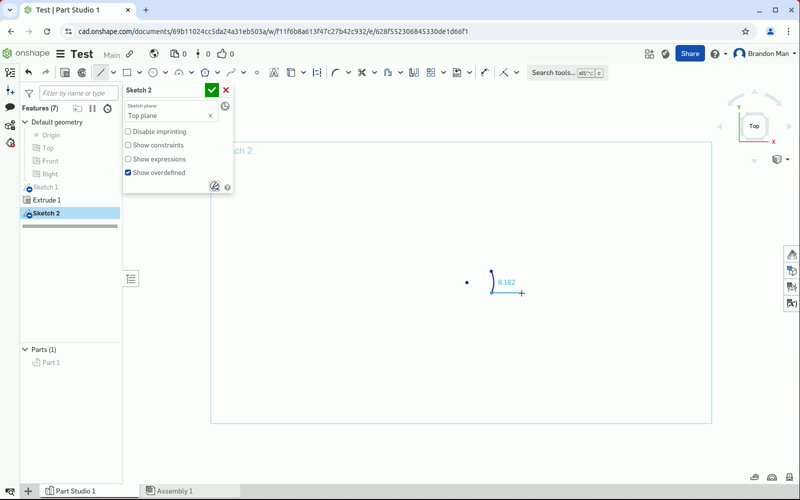
mouse_move(540, 292)
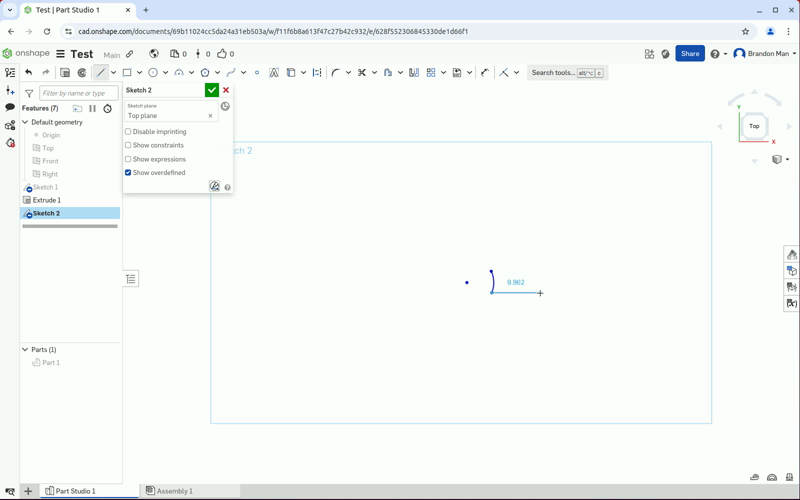
click(540, 292)
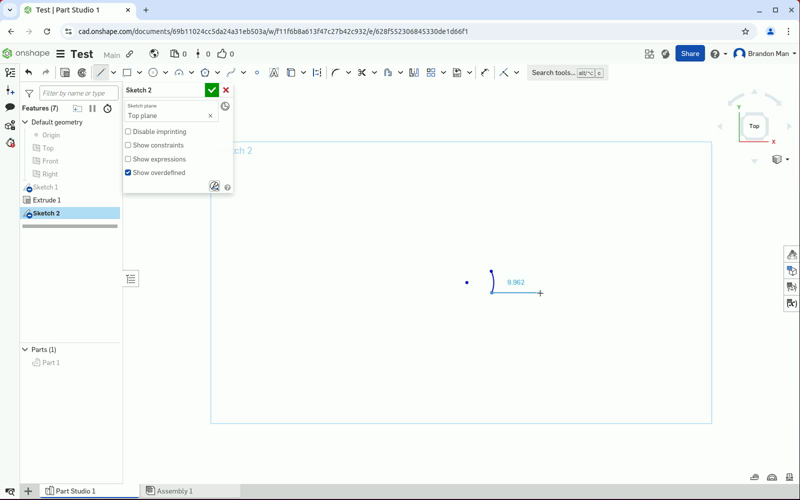
key_up(shift)
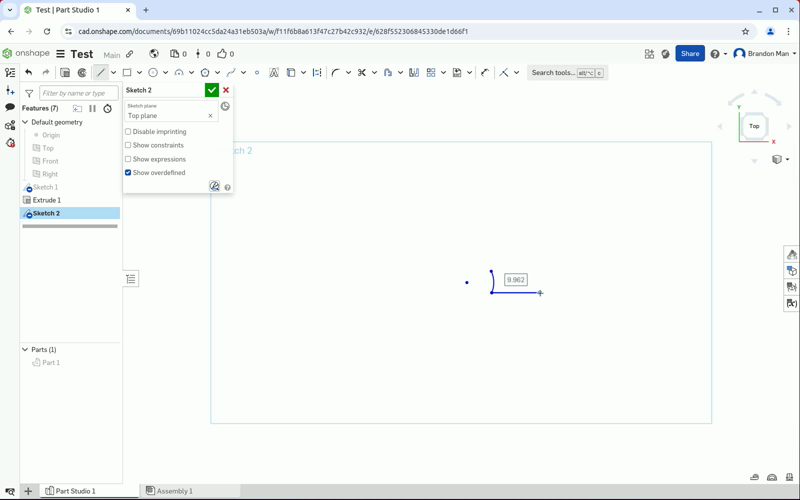
key(esc)
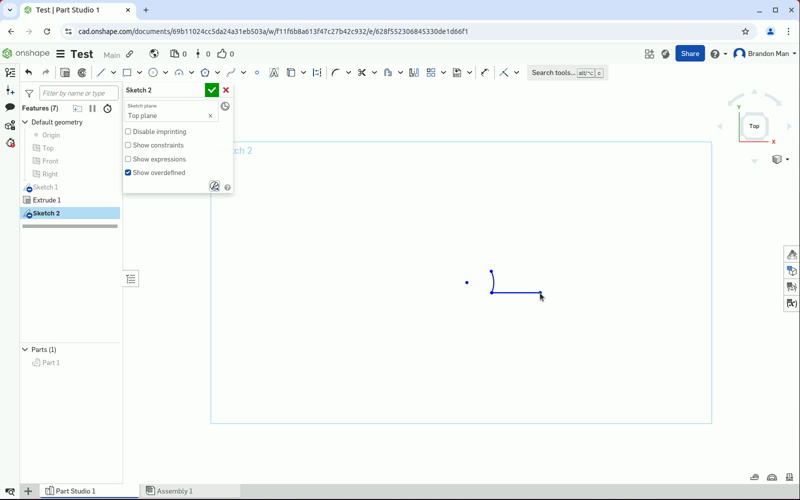
key(a)
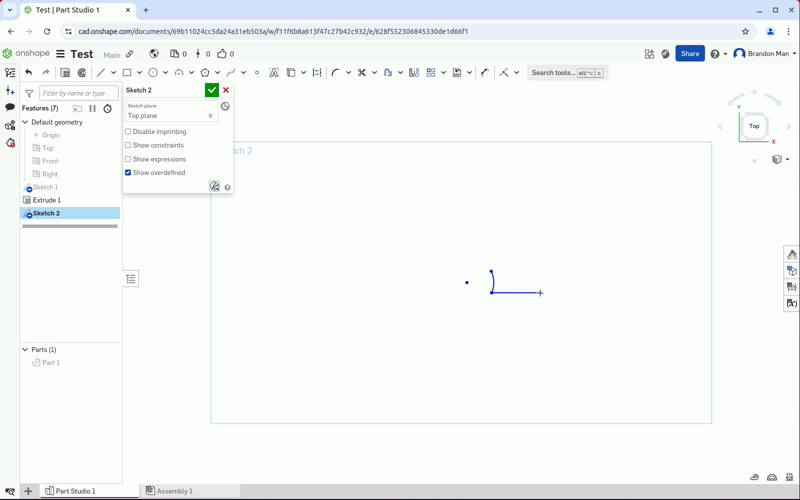
mouse_move(540, 292)
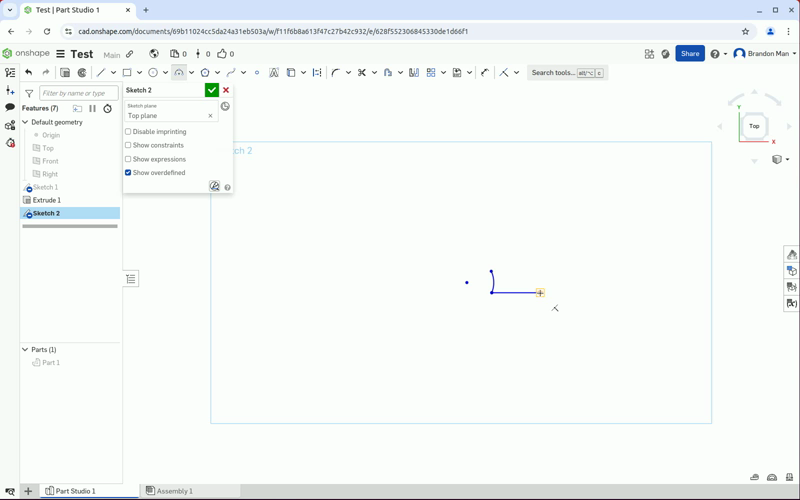
click(540, 292)
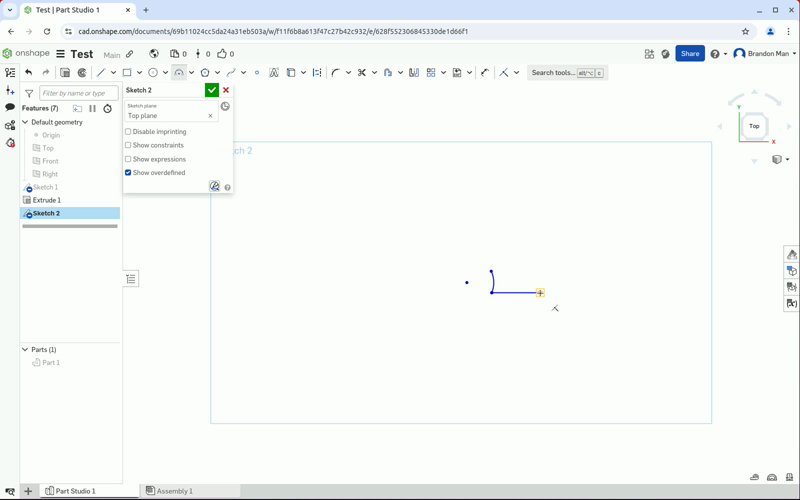
key_down(shift)
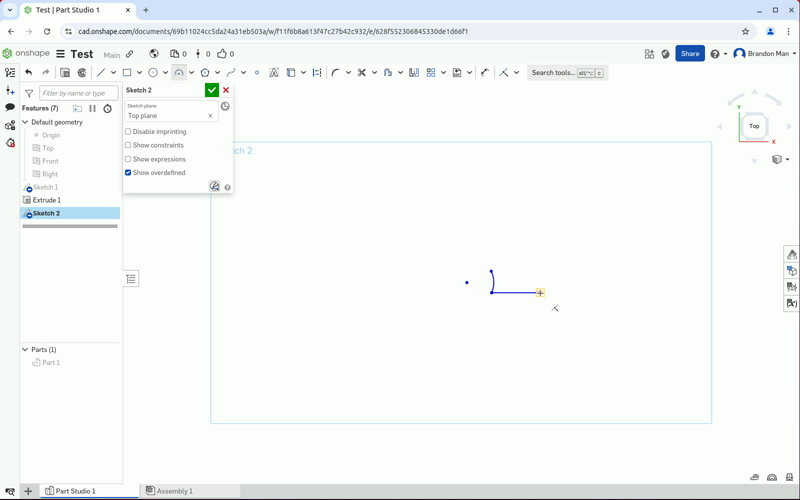
mouse_move(541, 271)
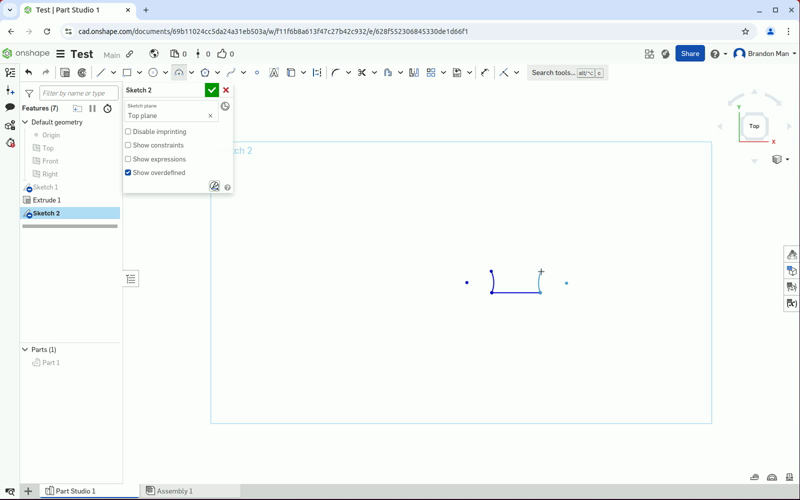
click(541, 271)
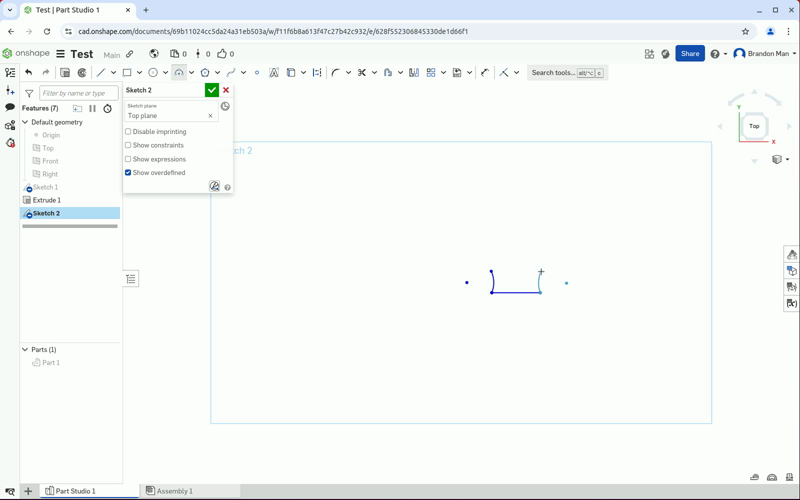
mouse_move(537, 281)
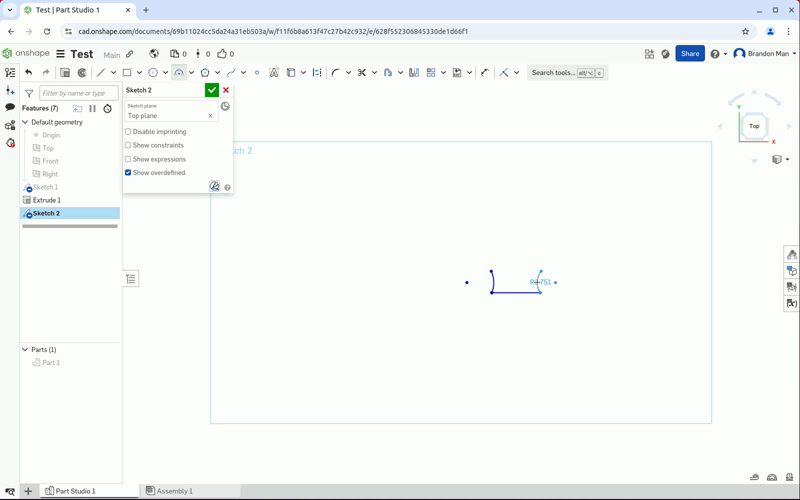
click(537, 281)
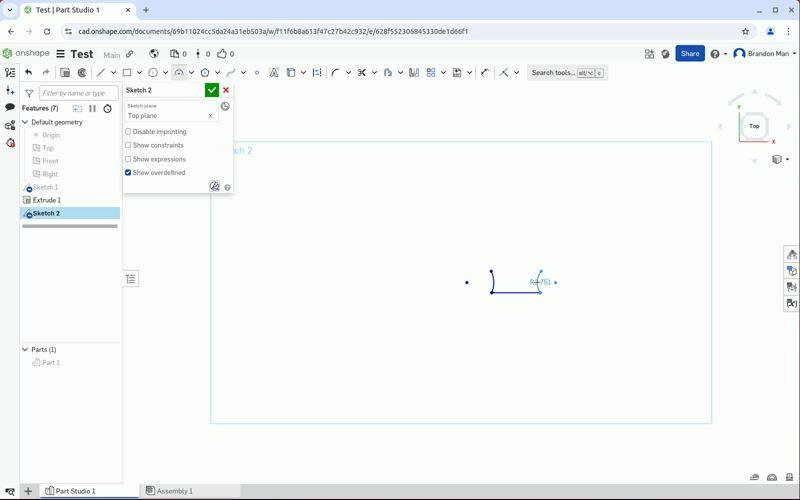
key_up(shift)
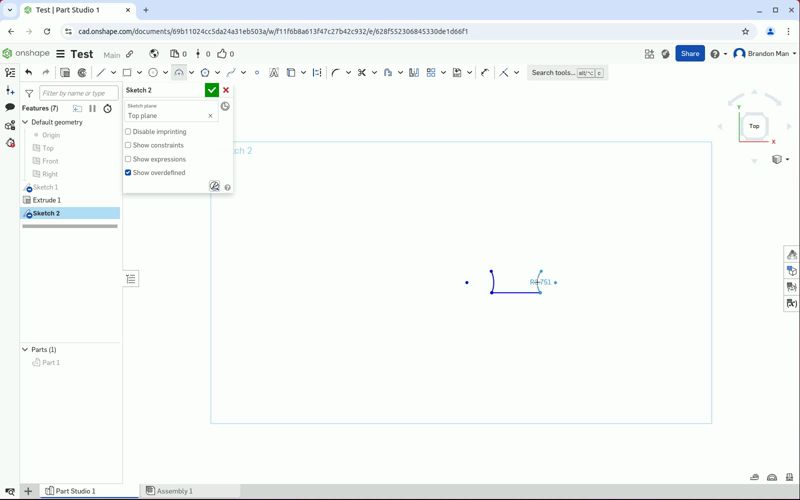
key(esc)
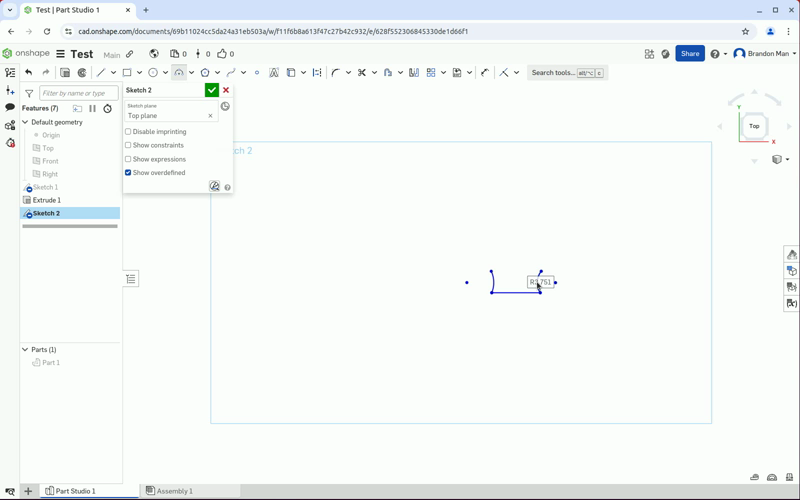
key(l)
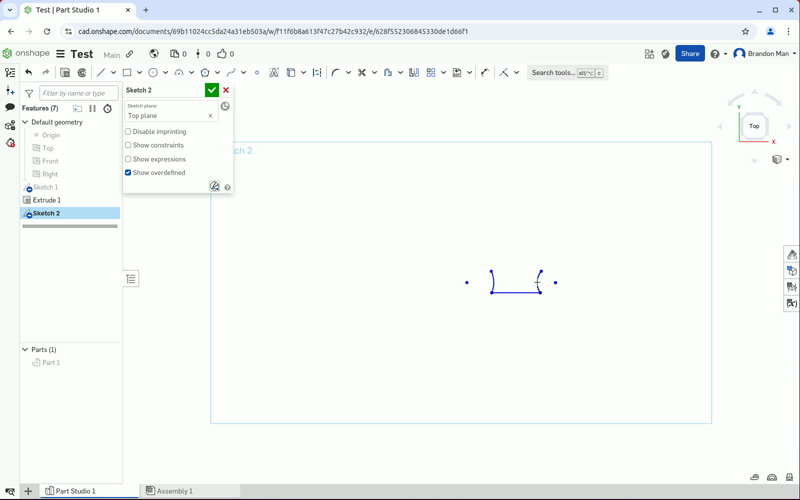
mouse_move(541, 271)
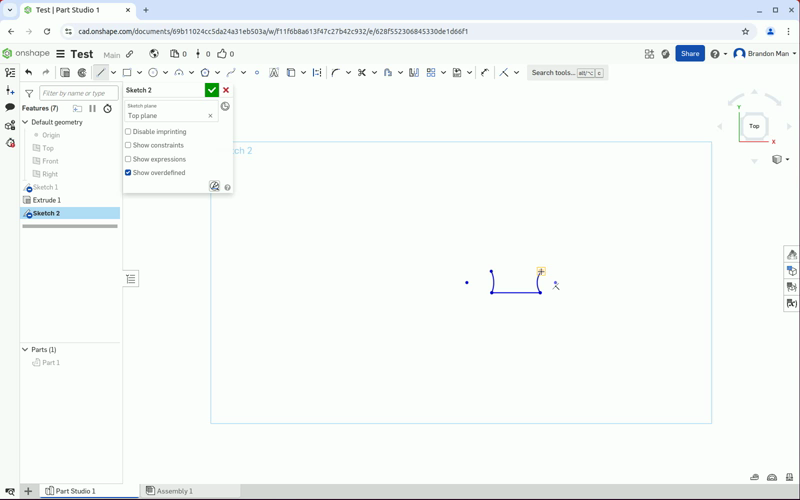
click(541, 271)
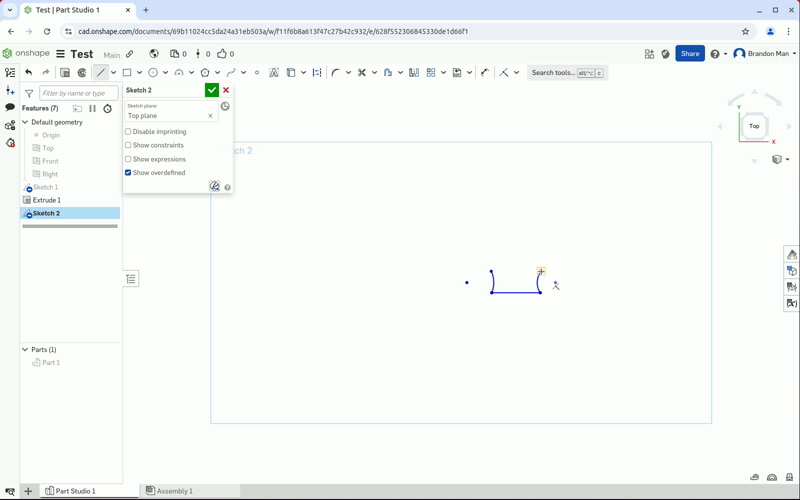
mouse_move(571, 271)
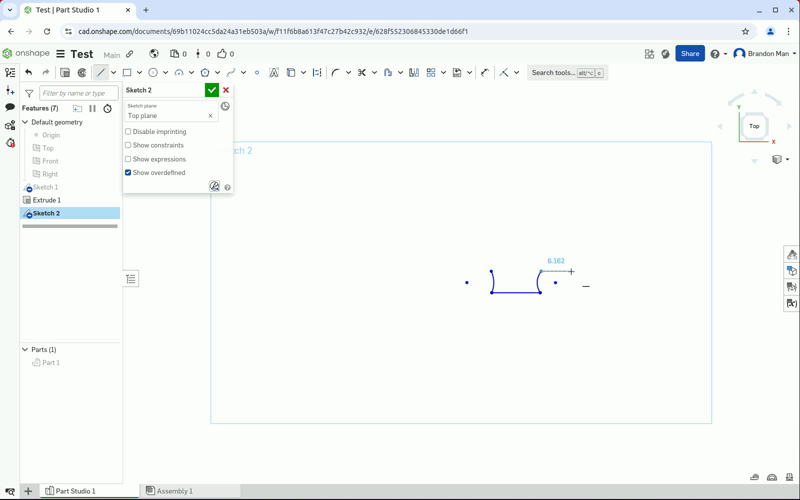
key_down(shift)
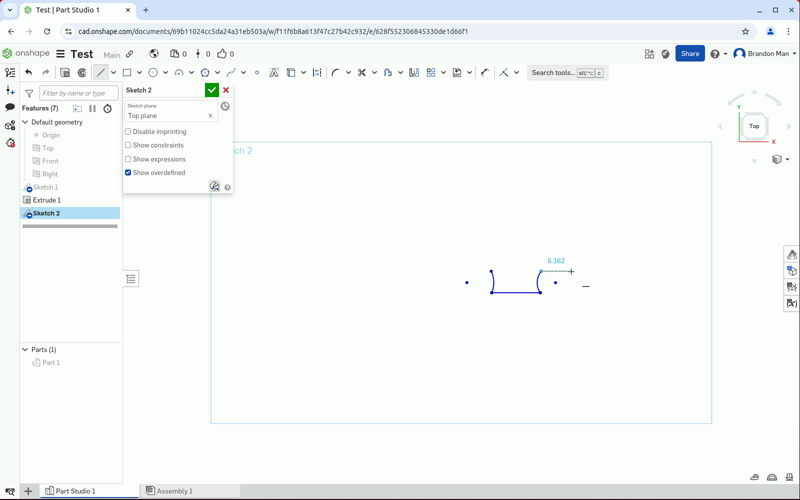
mouse_move(491, 271)
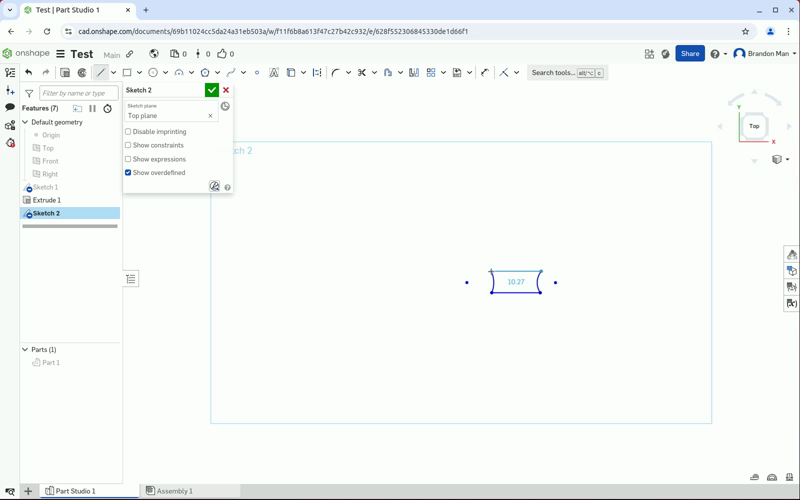
key_up(shift)
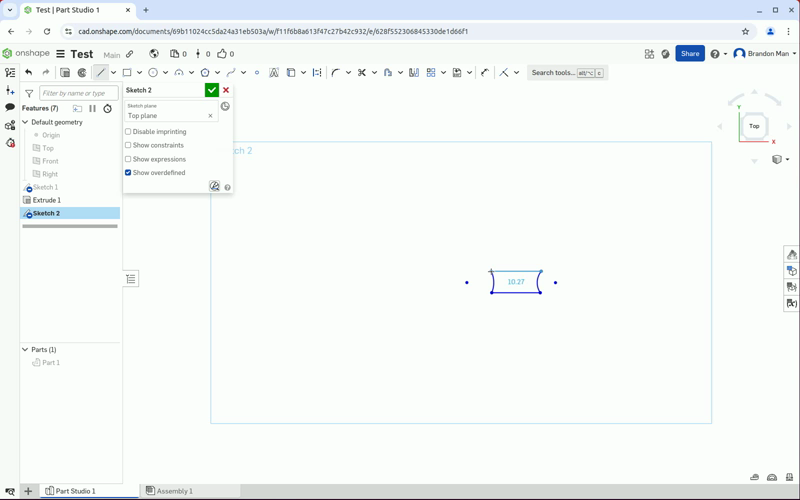
click(491, 271)
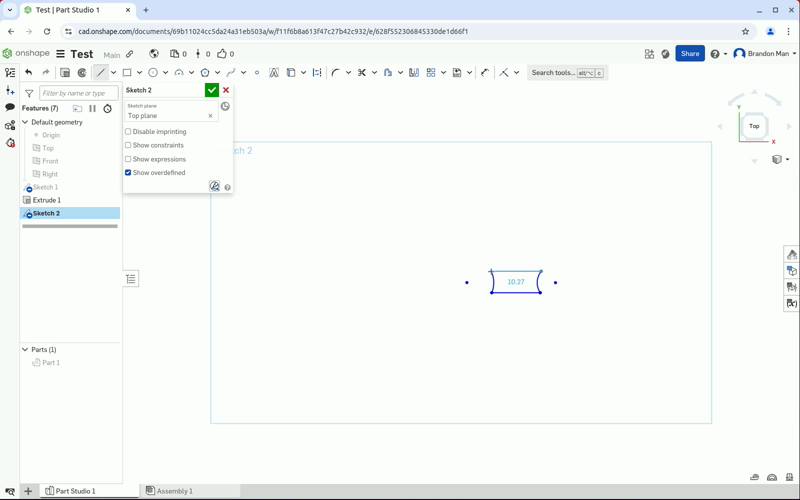
key(esc)
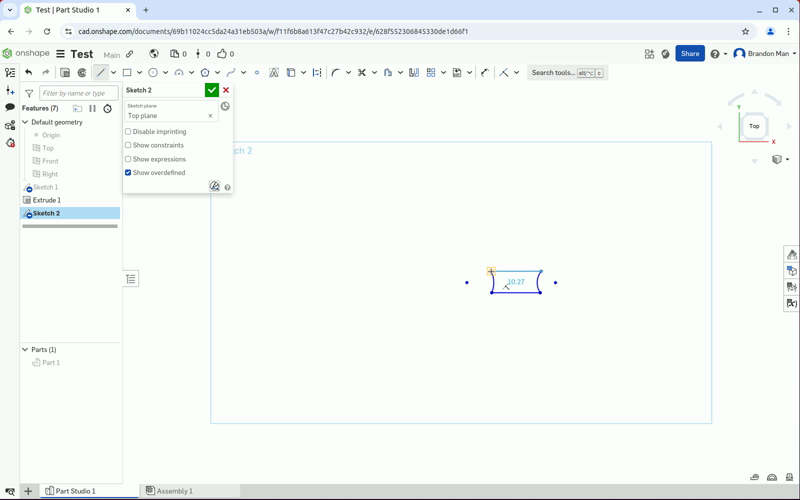
mouse_move(515, 285)
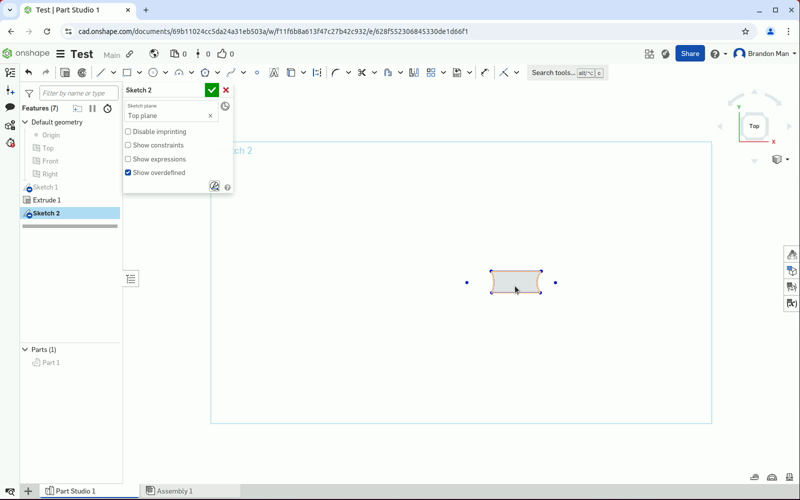
scroll(6)
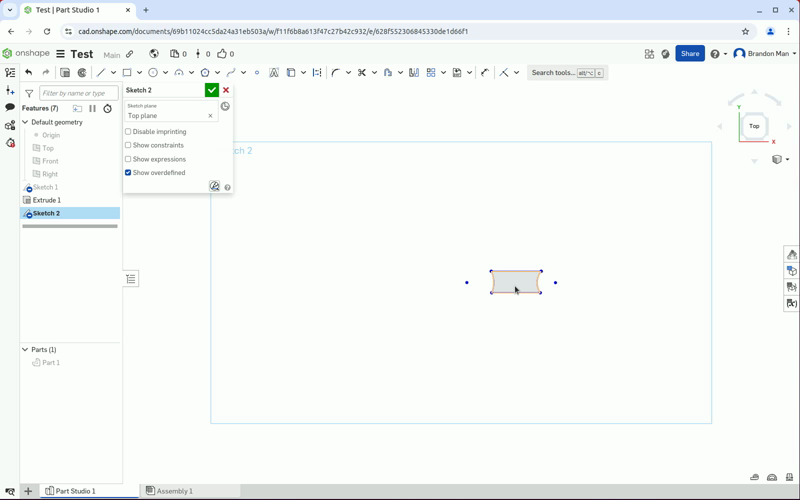
scroll(6)
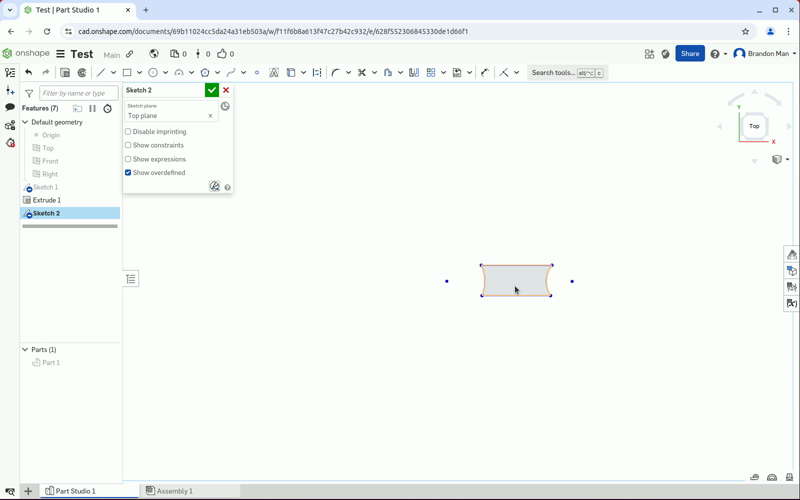
scroll(6)
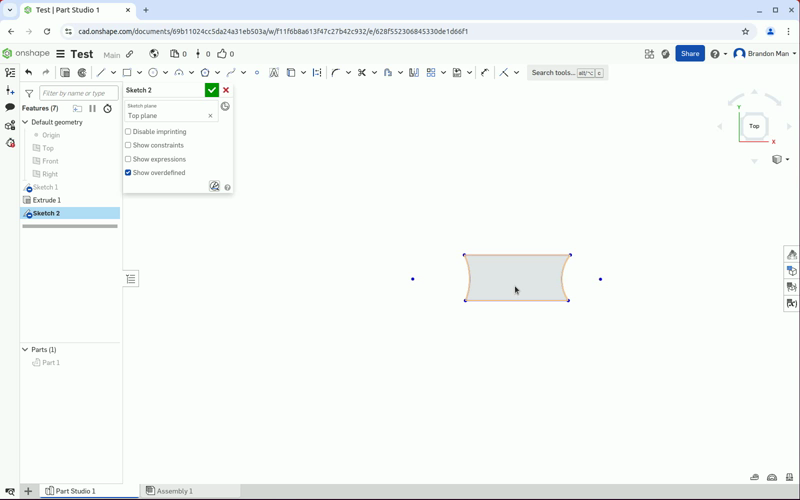
scroll(6)
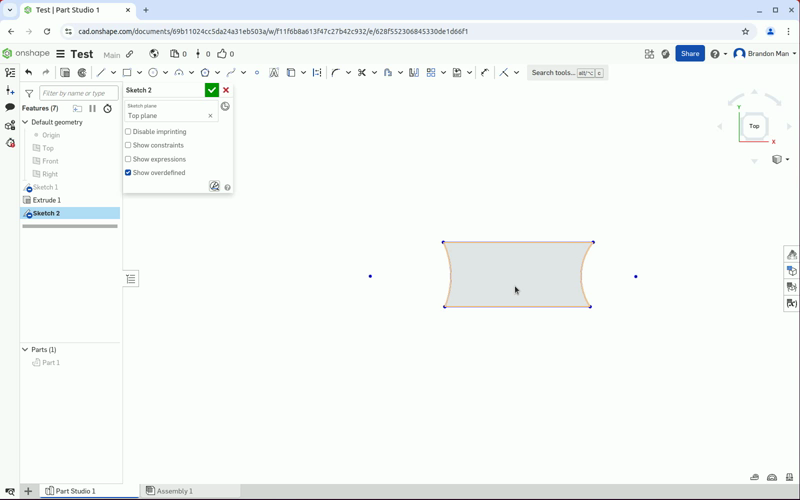
scroll(6)
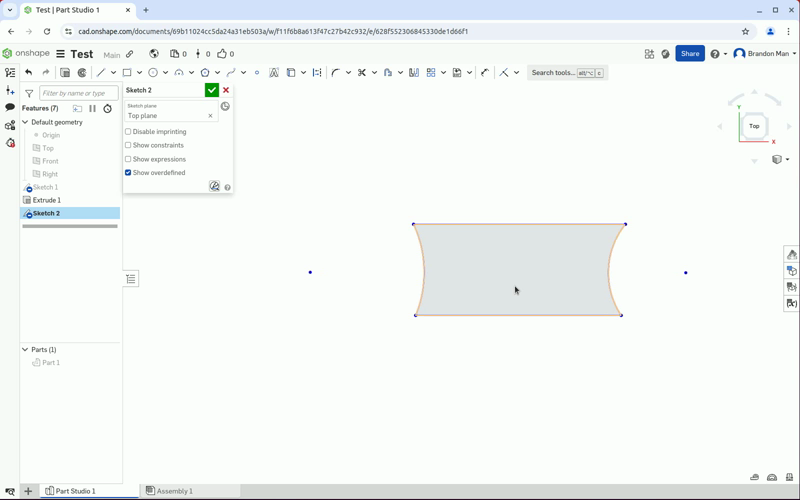
scroll(6)
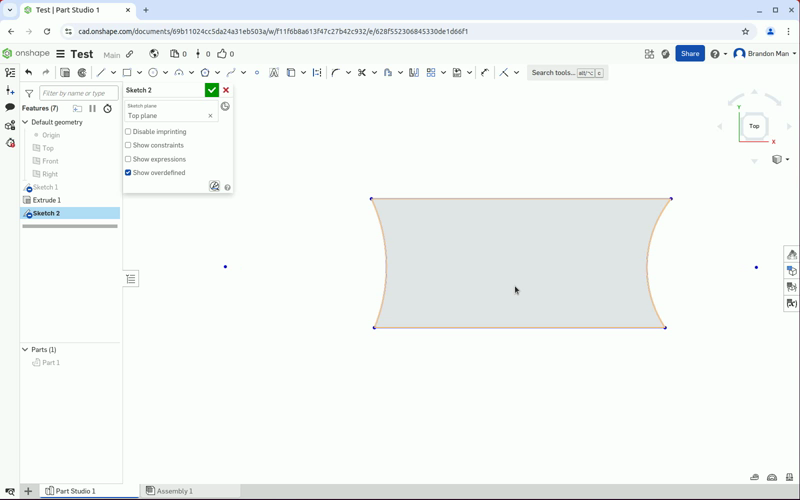
scroll(6)
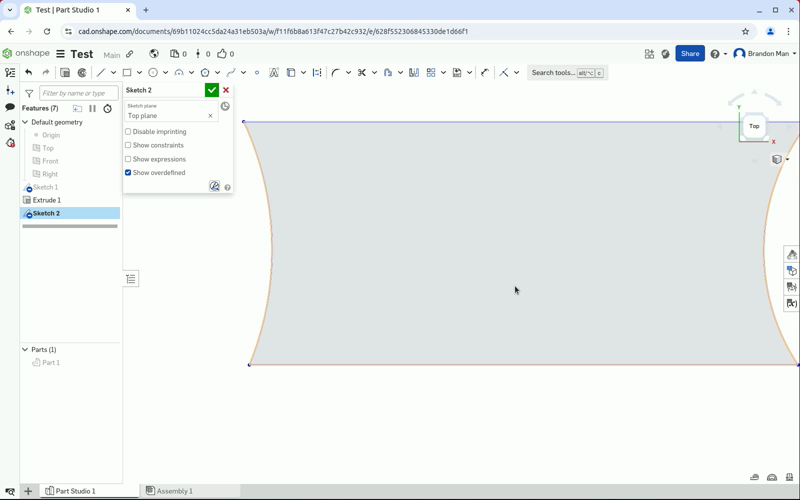
click(515, 285)
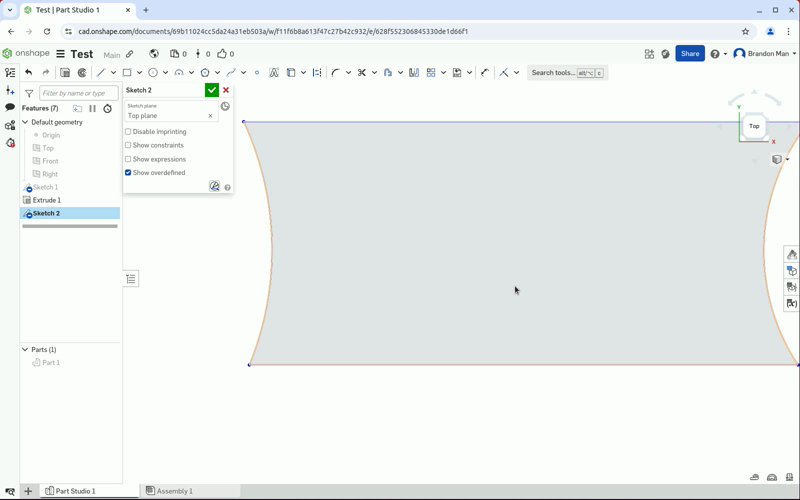
scroll(-6)
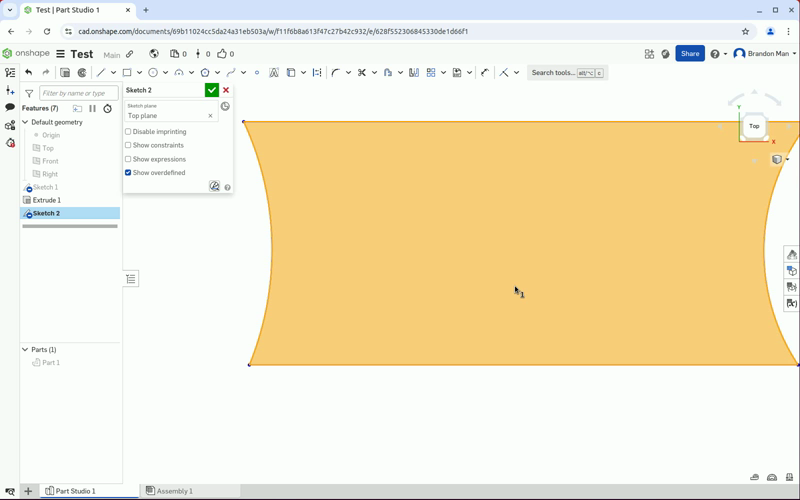
scroll(-6)
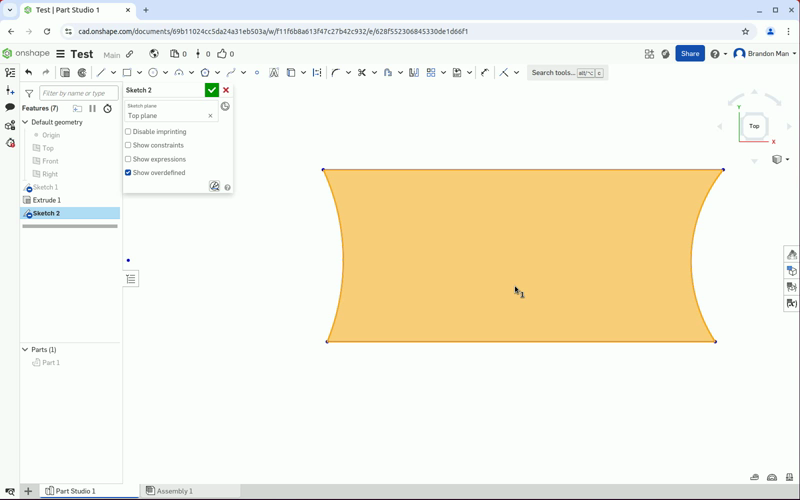
scroll(-6)
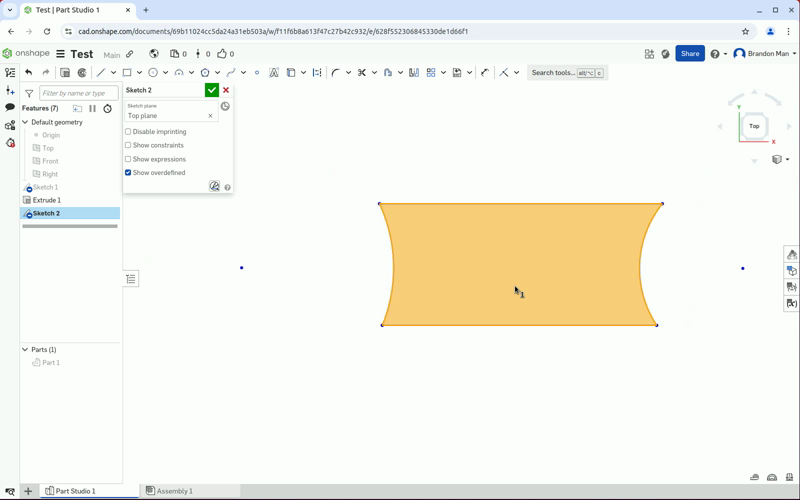
scroll(-6)
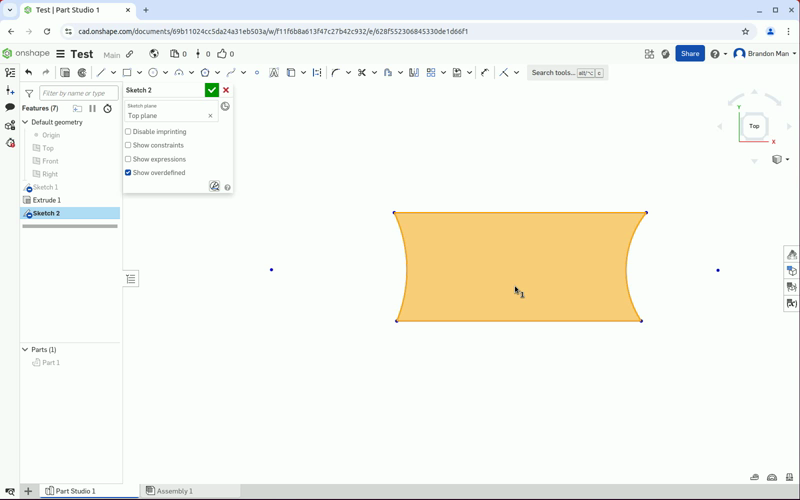
scroll(-6)
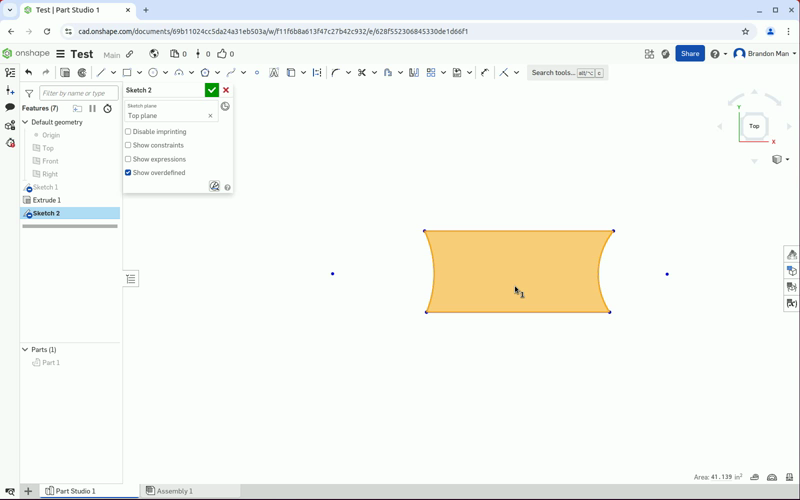
scroll(-6)
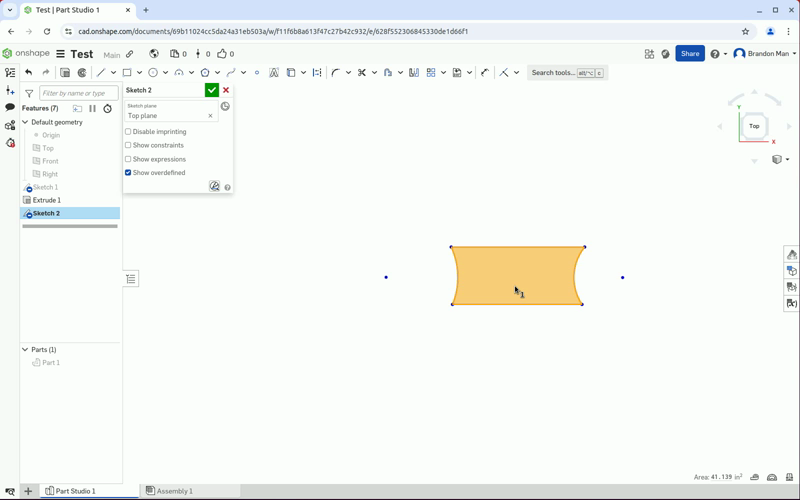
scroll(-6)
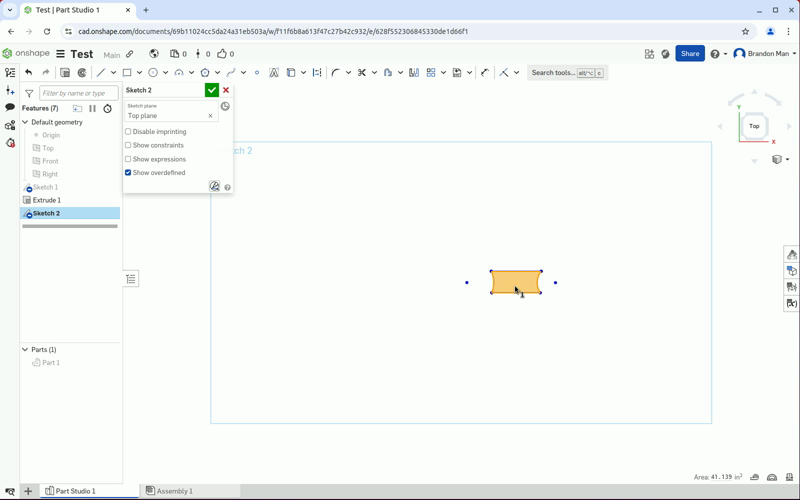
mouse_move(73, 352)
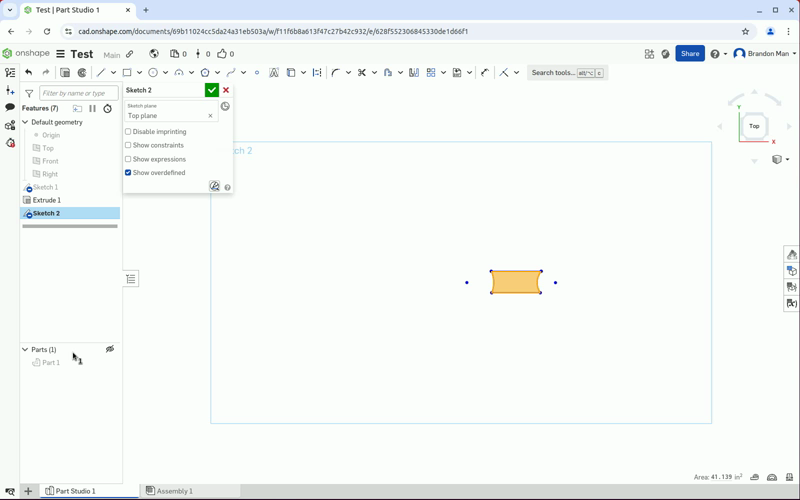
key(shift+y)
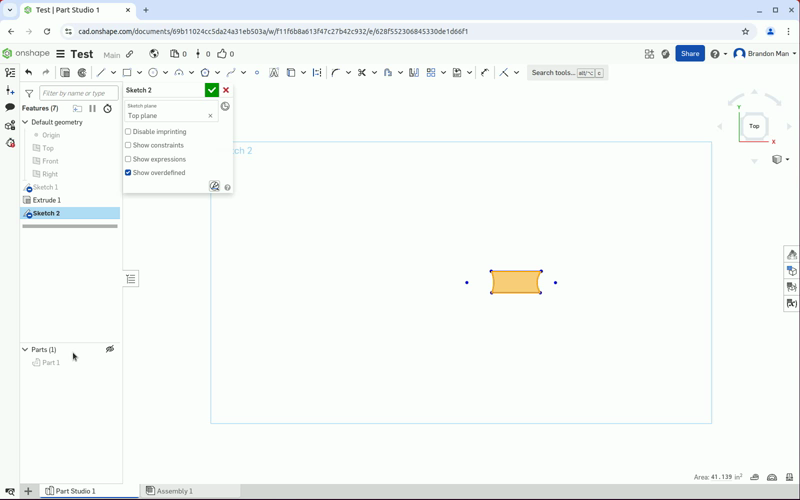
key(shift+e)
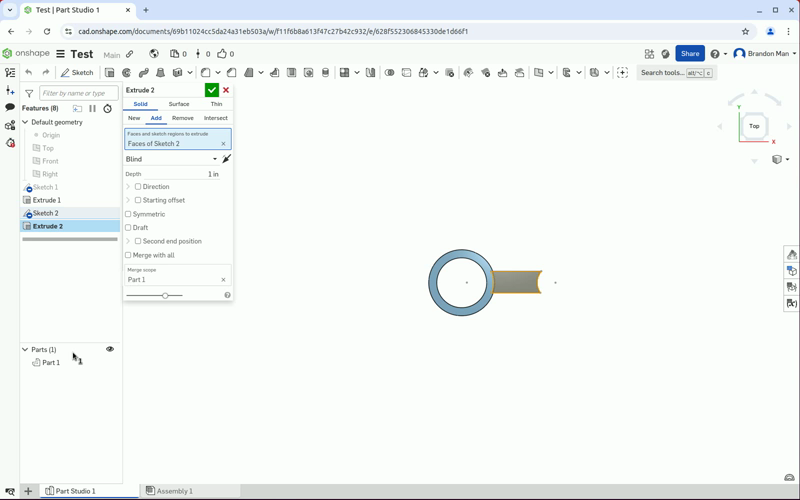
mouse_move(143, 106)
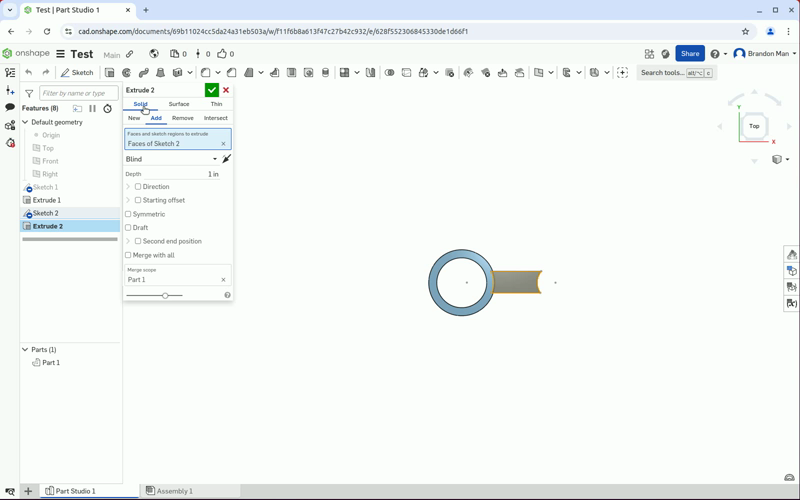
click(143, 106)
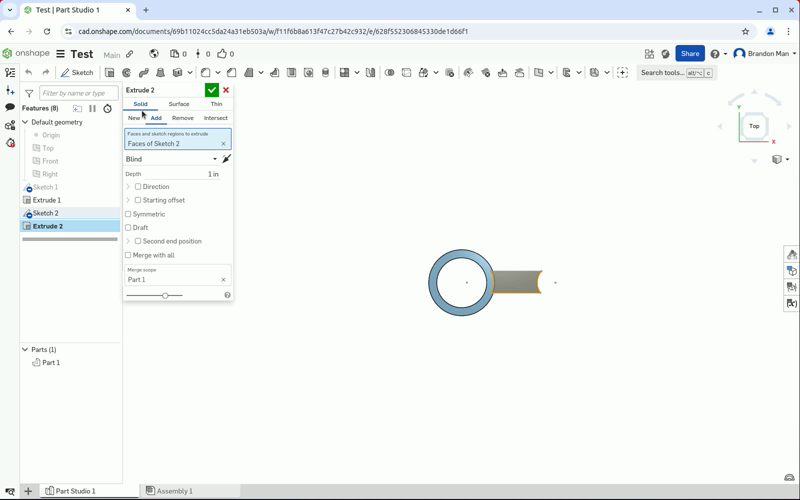
mouse_move(137, 120)
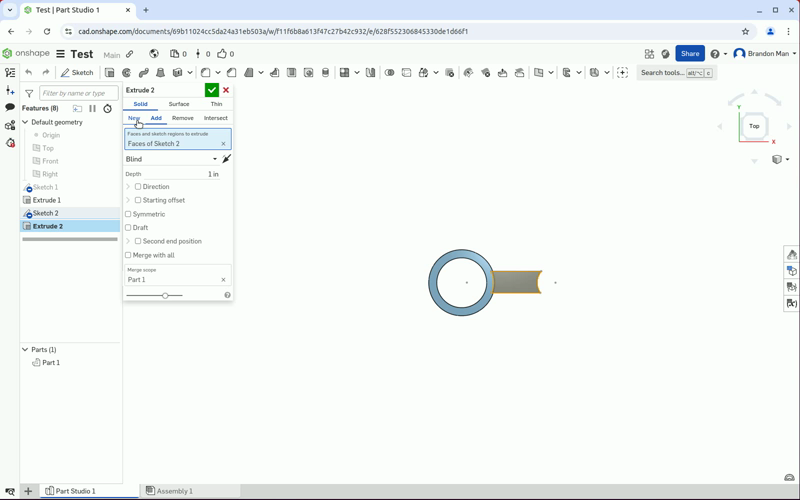
click(137, 120)
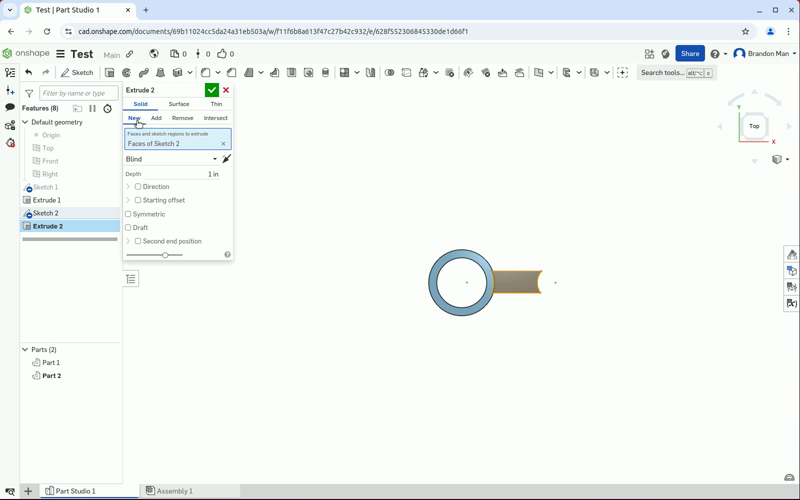
key(tab, 4)
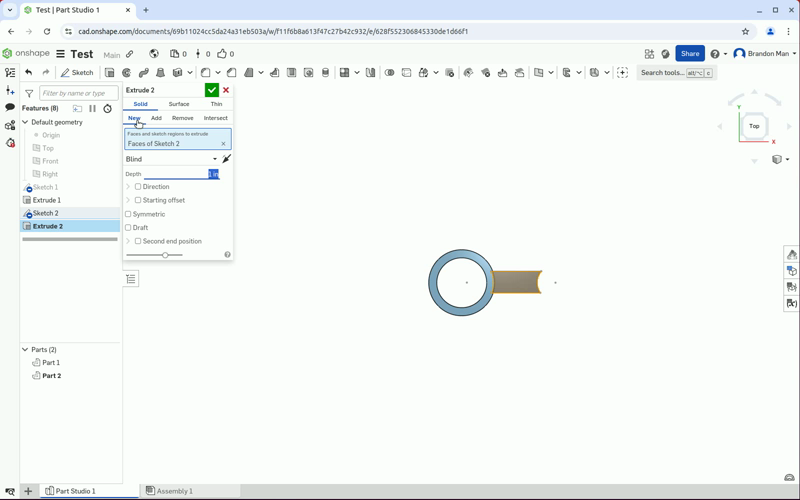
text(0.481)
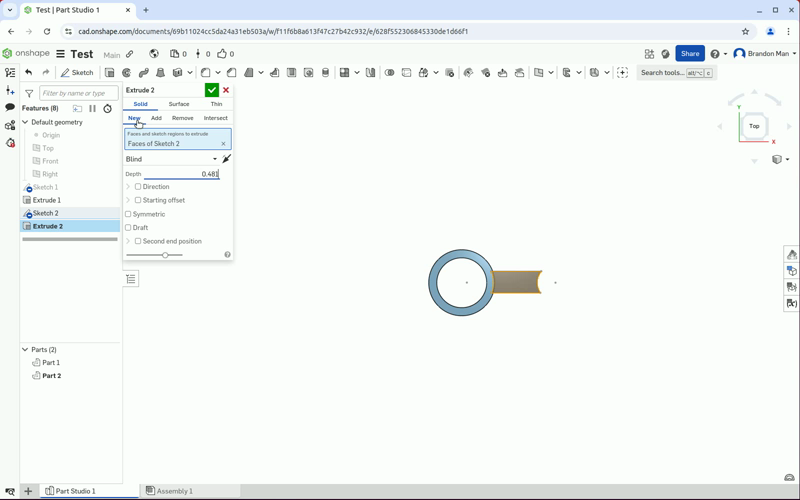
key(enter)
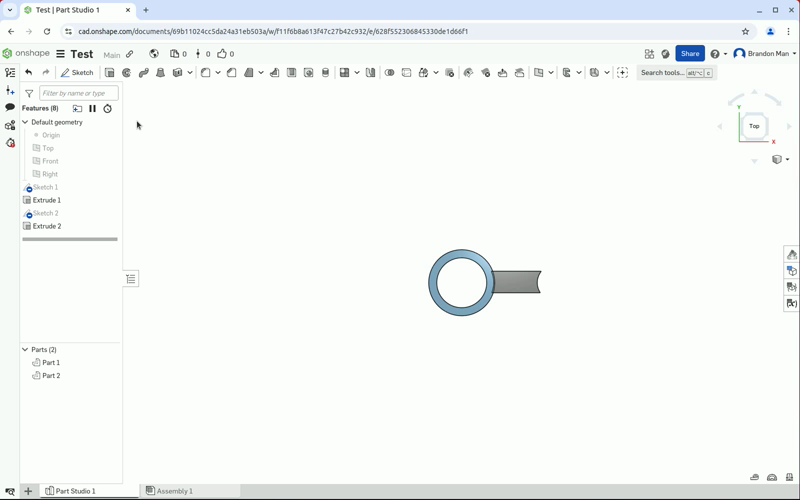
key(shift+h)
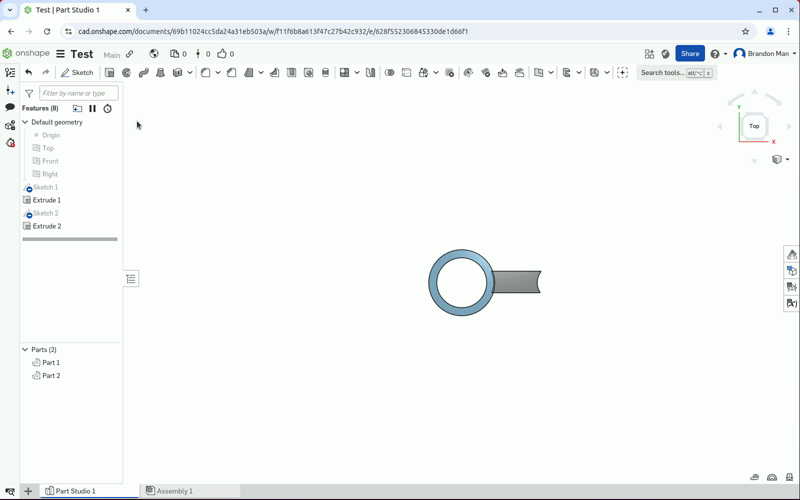
key(shift+h)
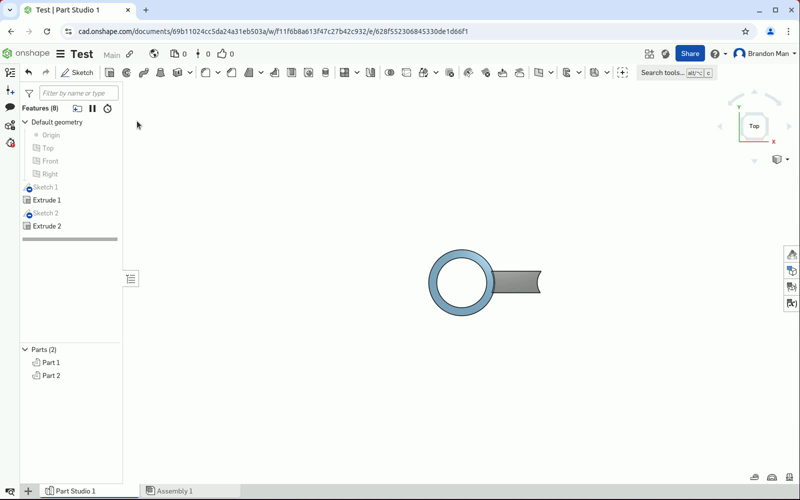
mouse_move(73, 189)
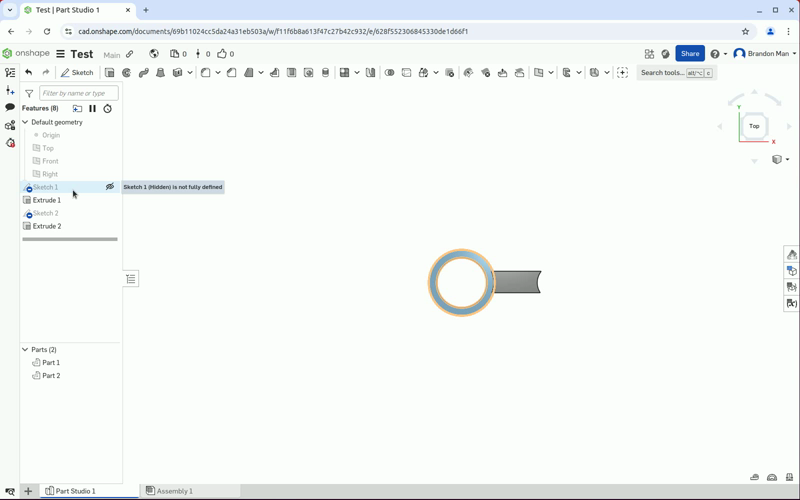
click(73, 189)
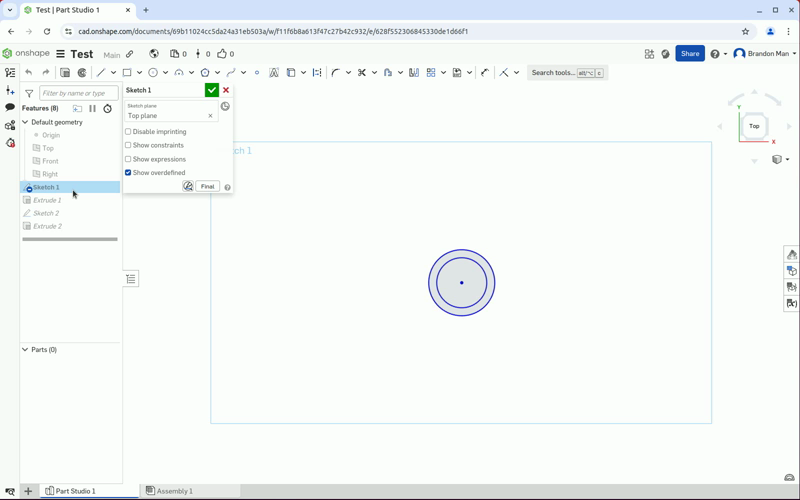
mouse_move(229, 92)
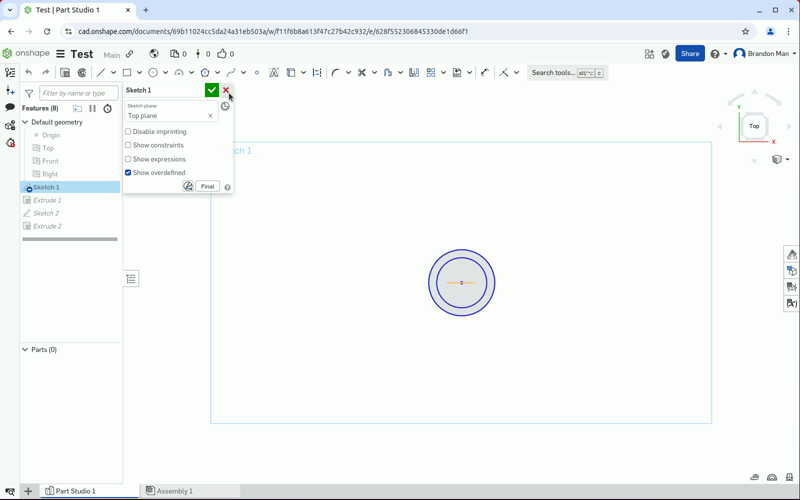
click(229, 92)
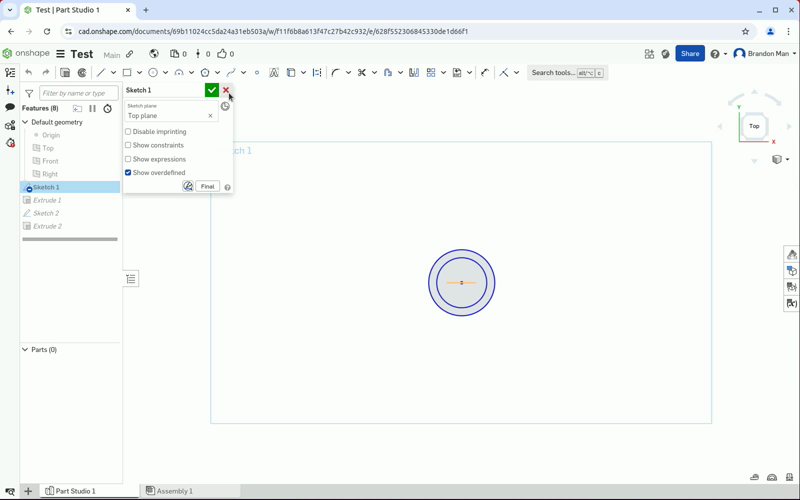
key(shift+s)
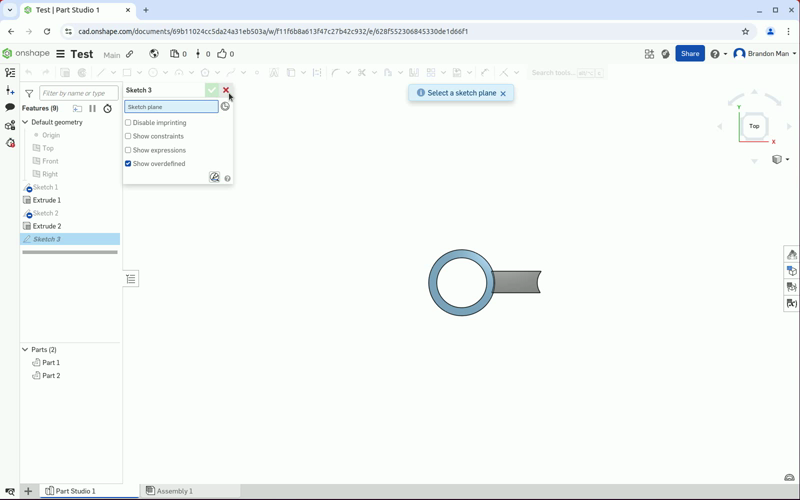
mouse_move(73, 150)
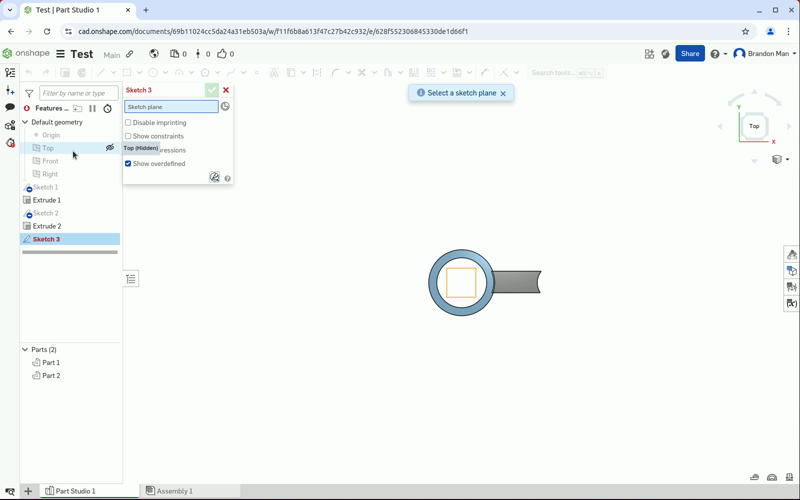
click(73, 150)
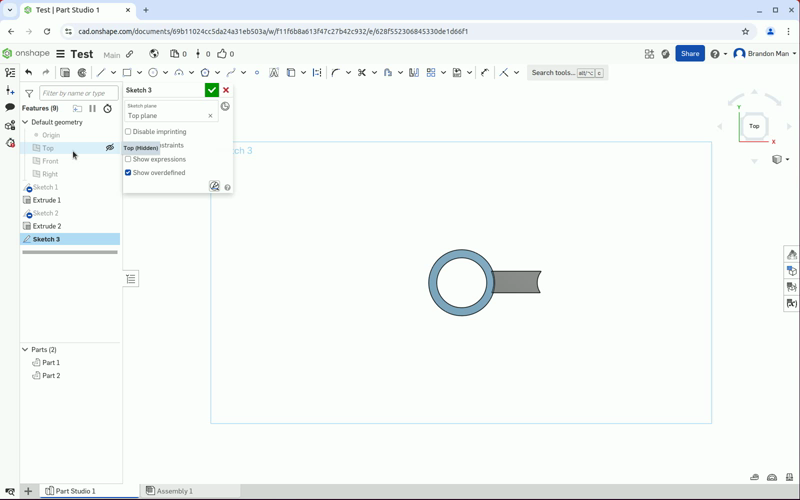
mouse_move(73, 352)
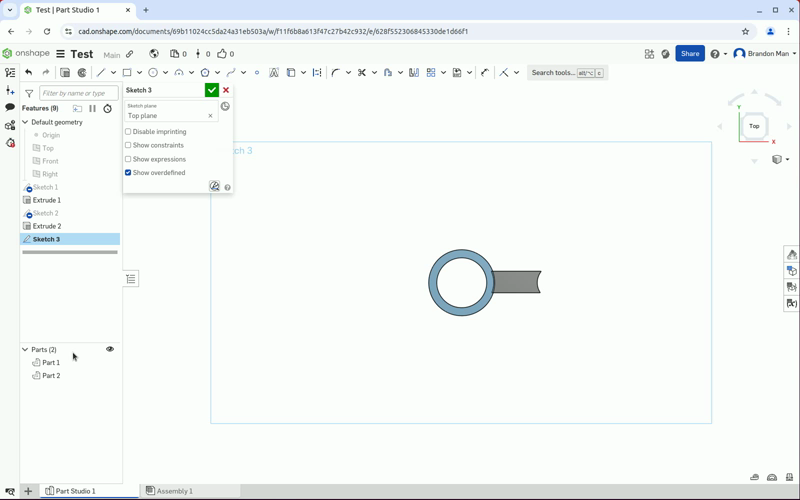
key(y)
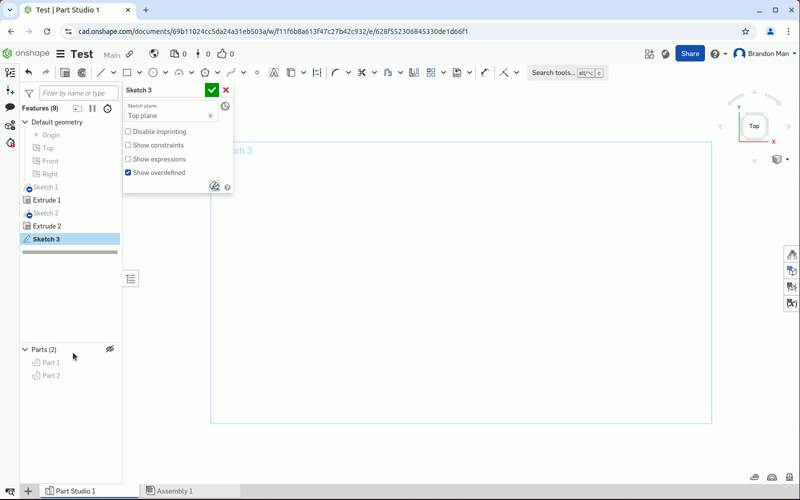
key(c)
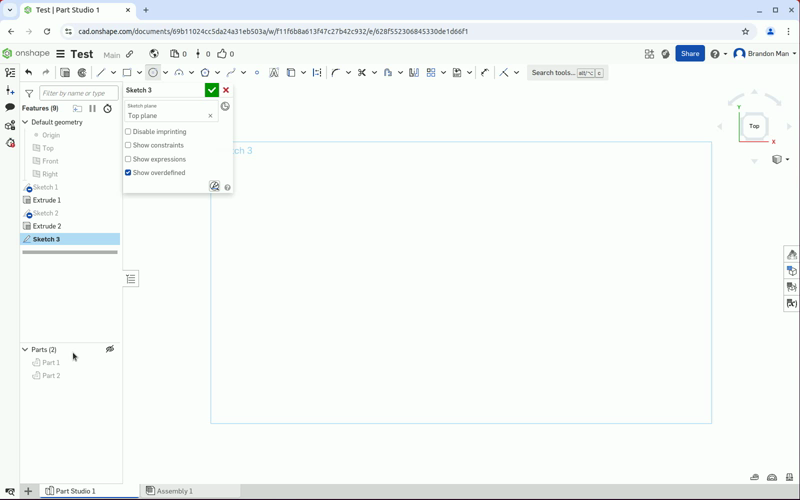
key_down(shift)
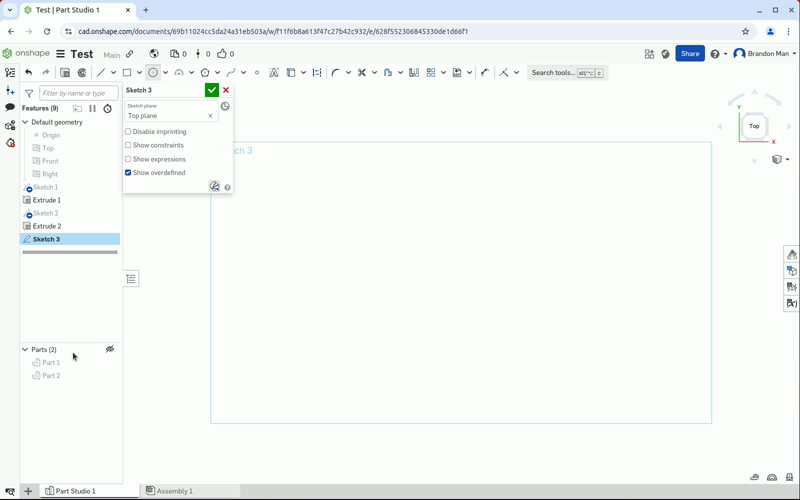
mouse_move(555, 282)
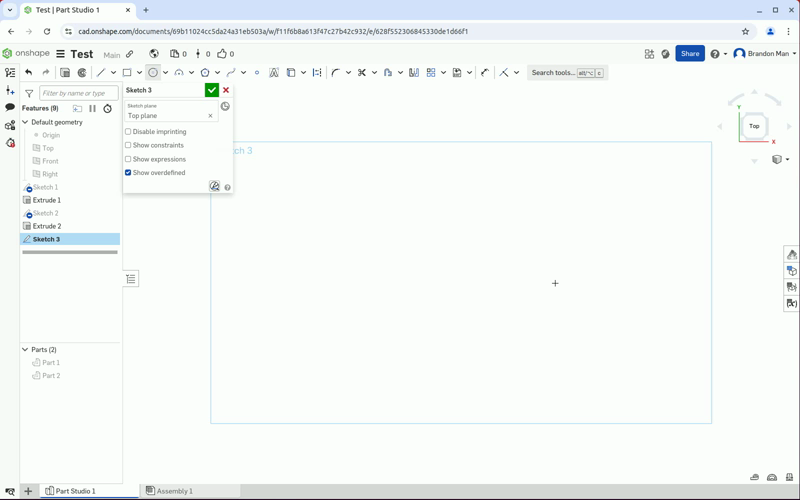
click(555, 282)
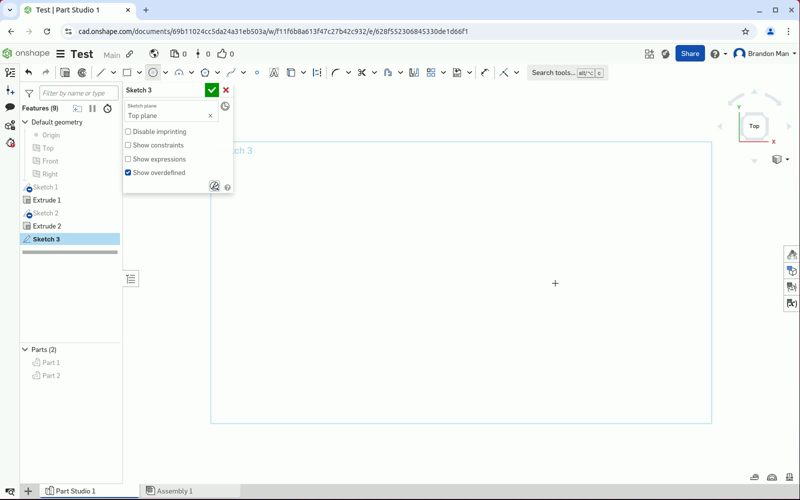
key_up(shift)
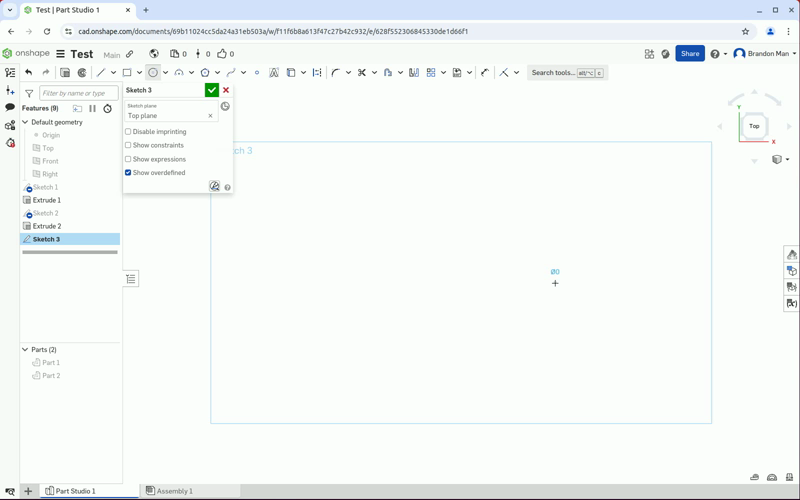
mouse_move(574, 282)
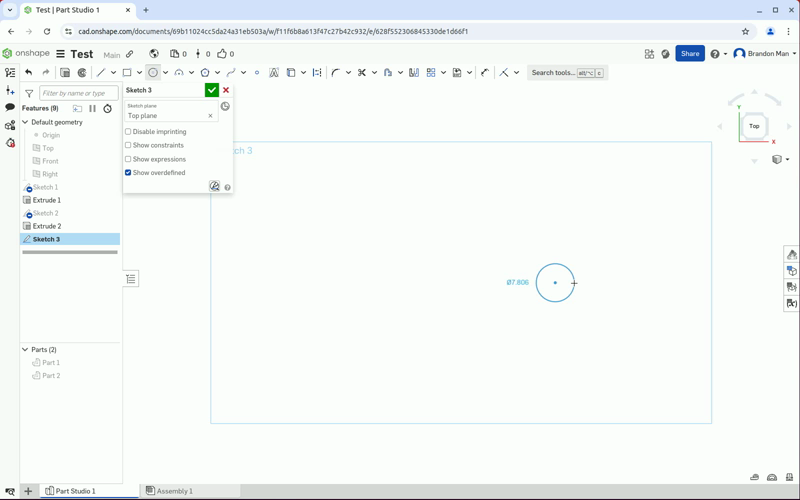
click(574, 282)
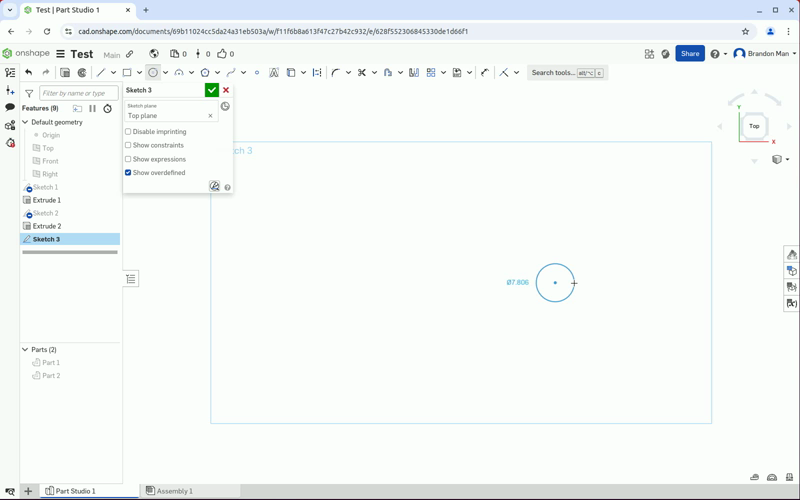
key(esc)
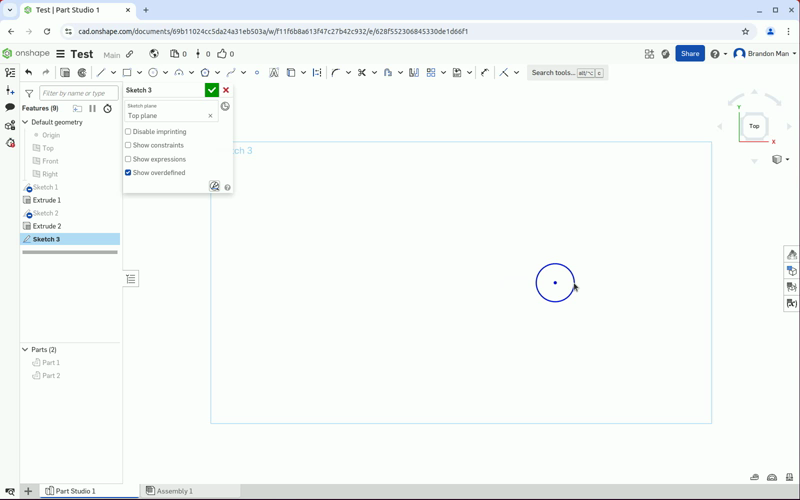
key(c)
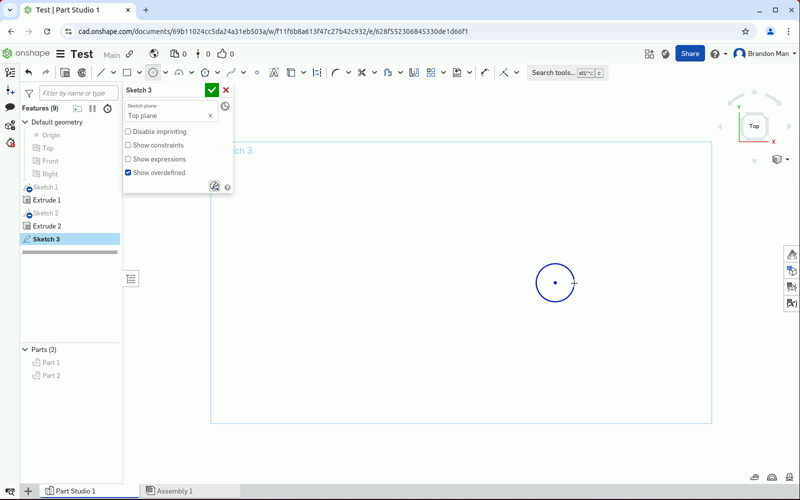
key_down(shift)
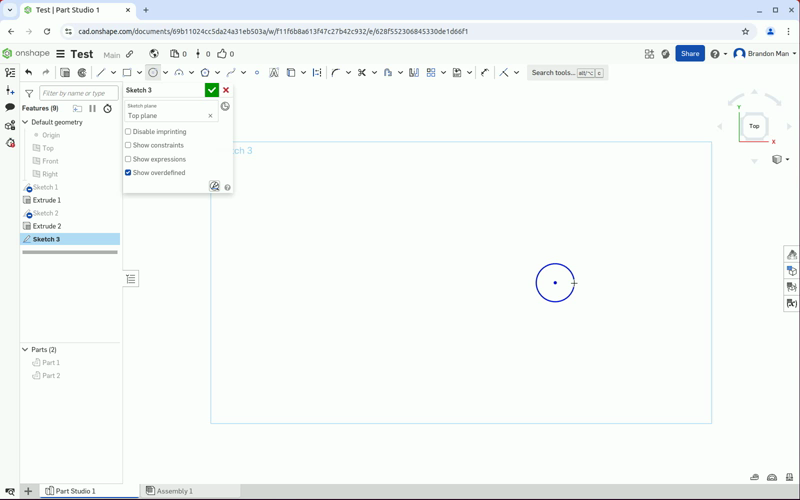
mouse_move(555, 282)
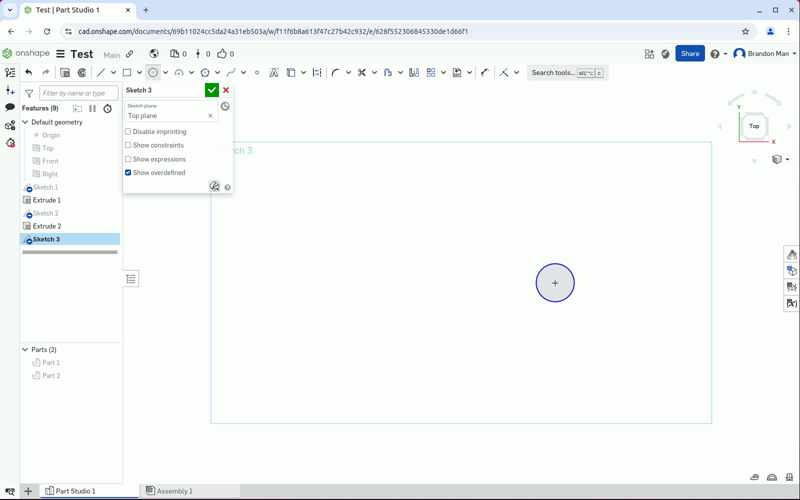
click(555, 282)
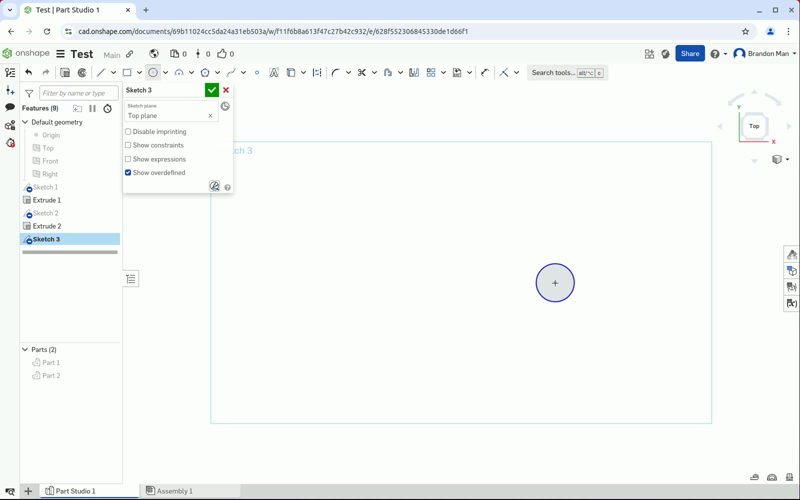
key_up(shift)
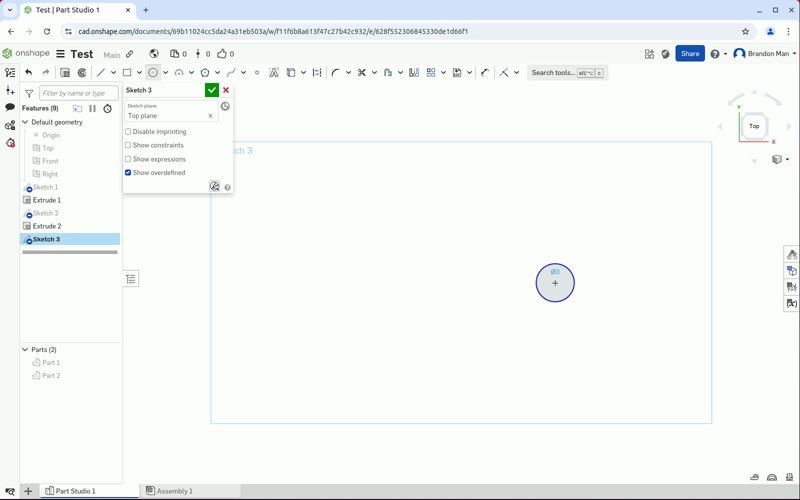
mouse_move(565, 282)
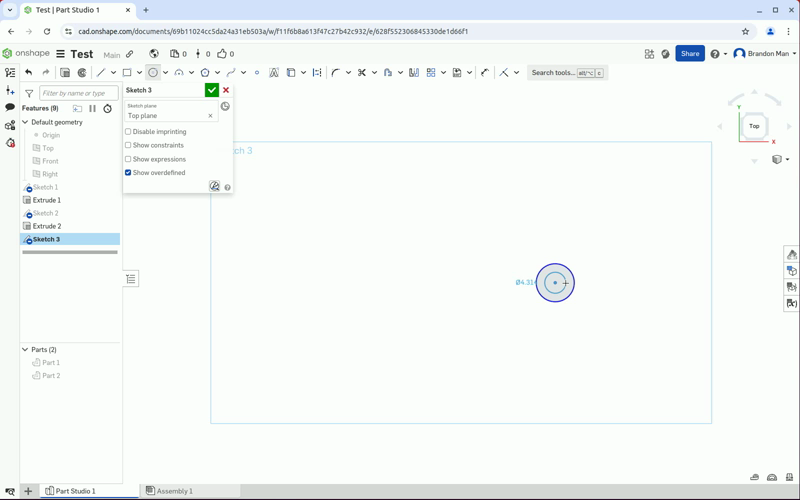
click(565, 282)
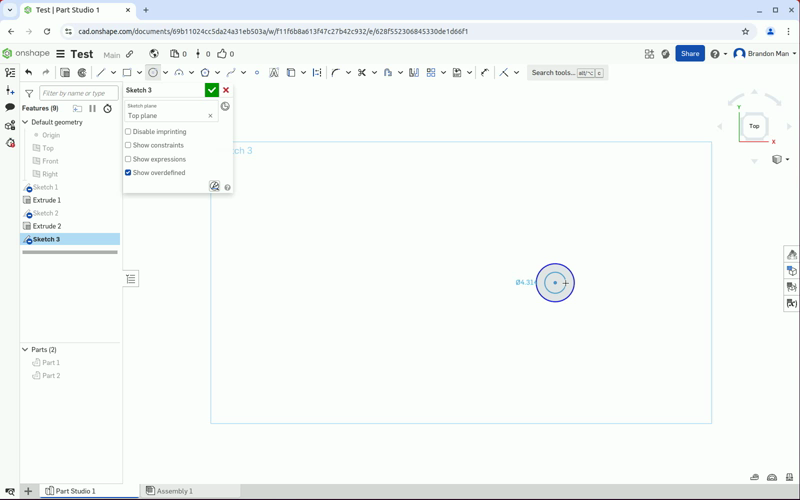
key(esc)
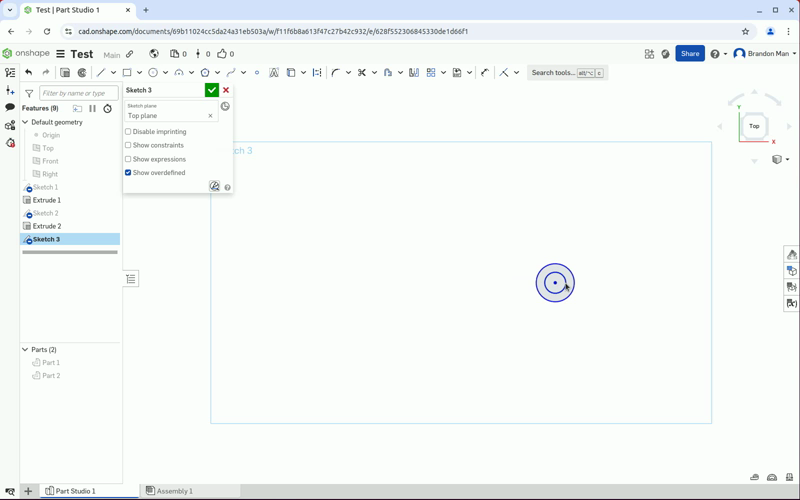
mouse_move(567, 296)
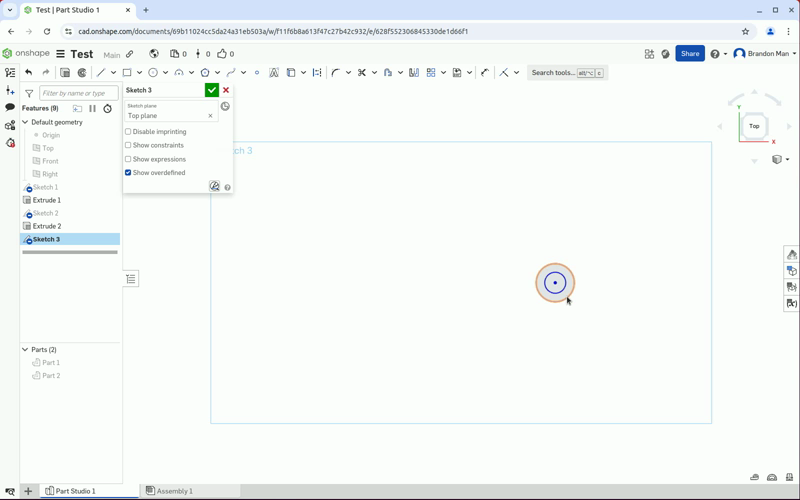
scroll(6)
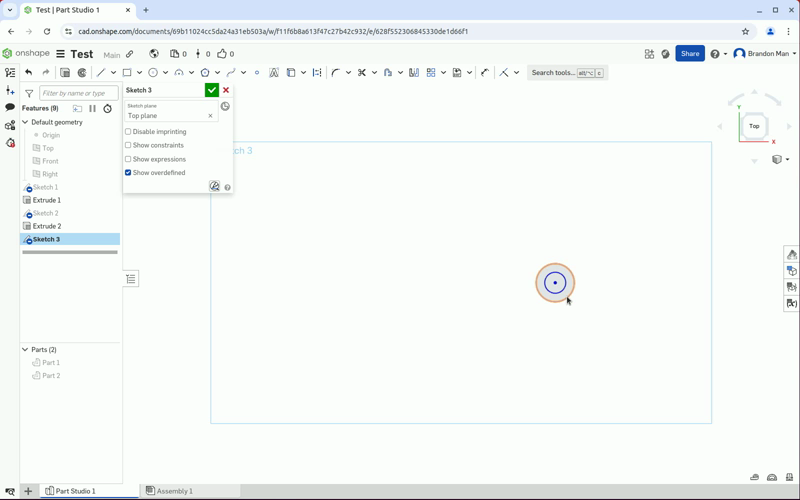
scroll(6)
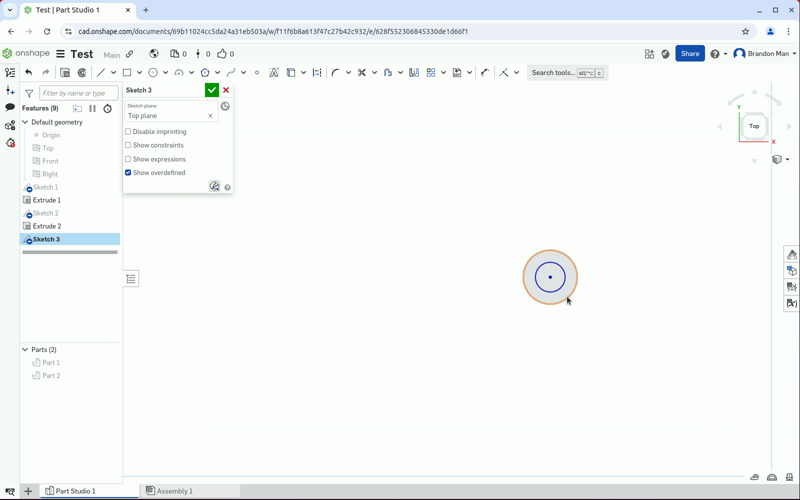
scroll(6)
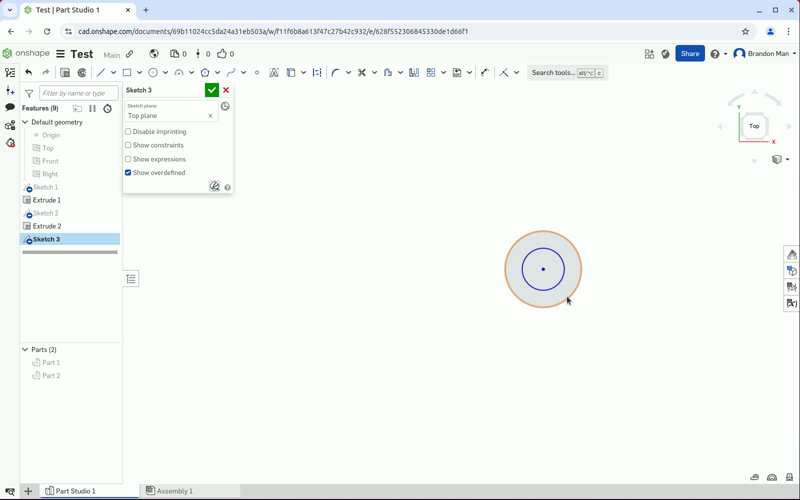
scroll(6)
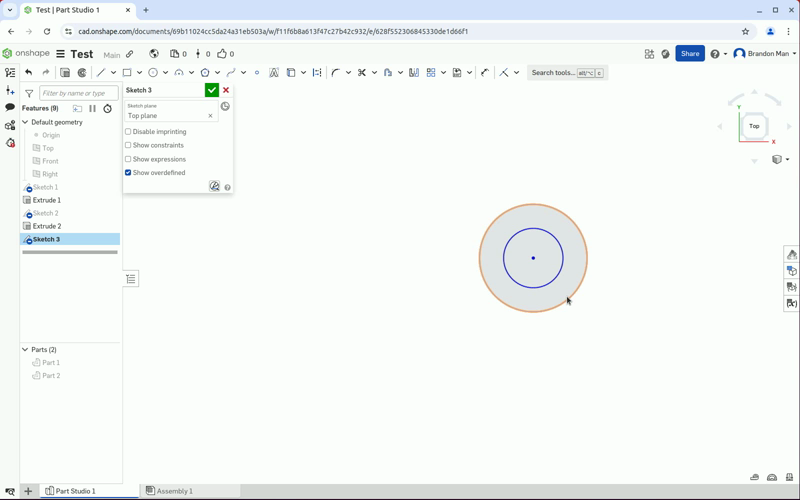
scroll(6)
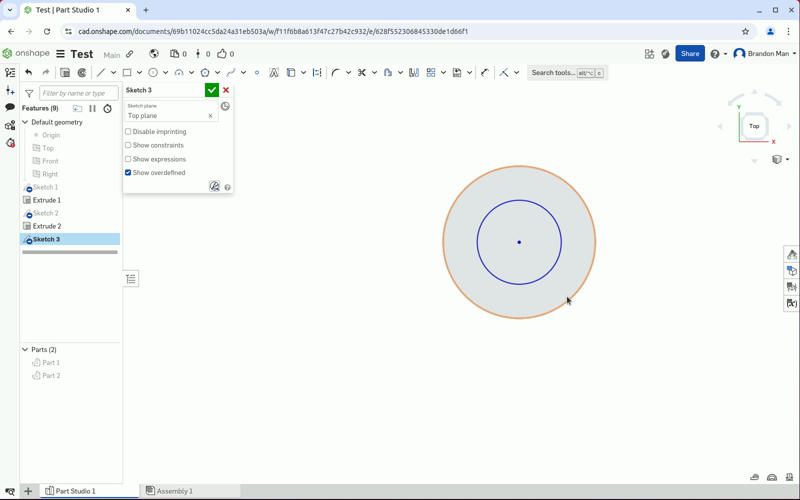
scroll(6)
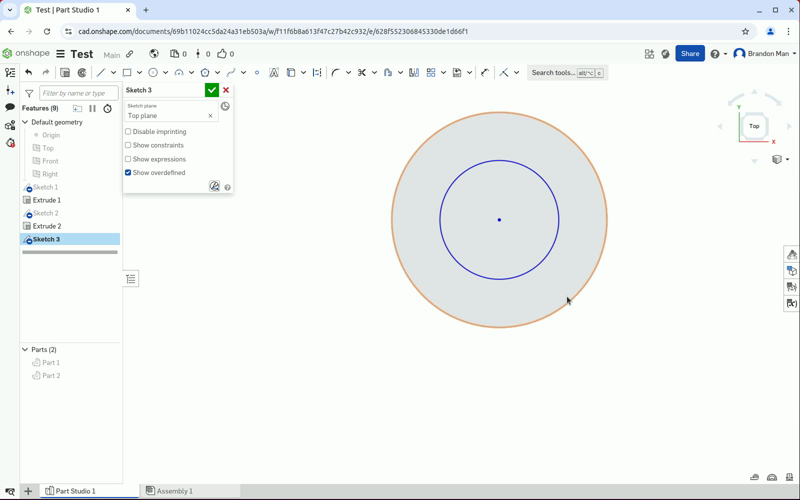
scroll(6)
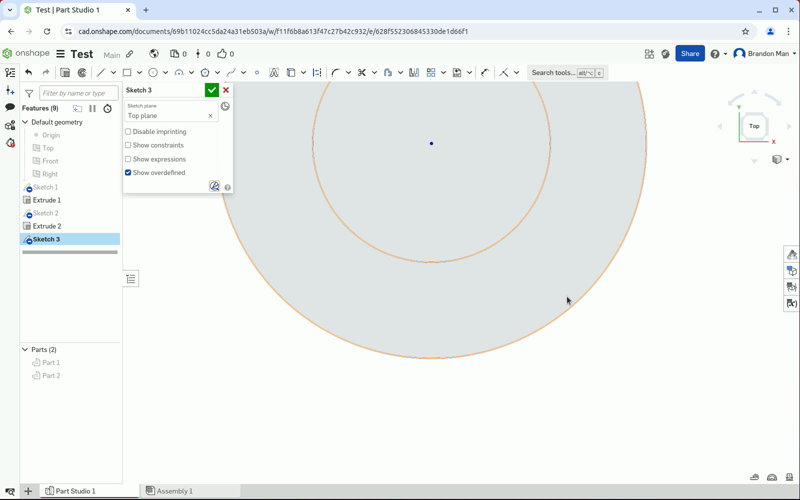
click(567, 296)
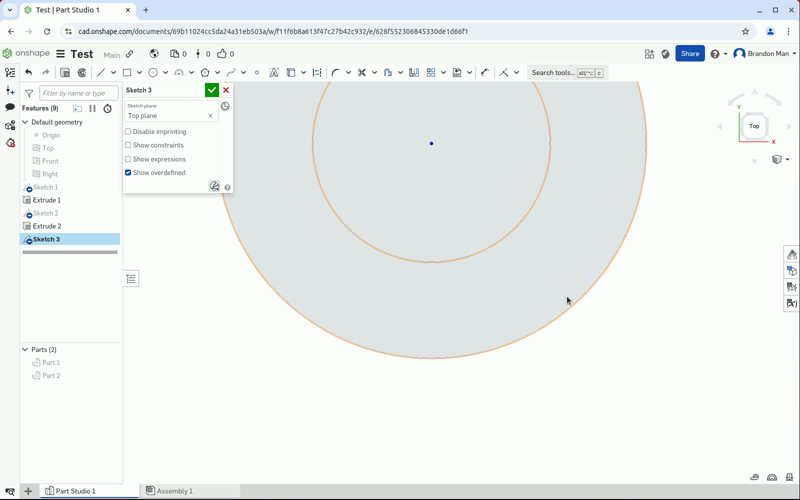
scroll(-6)
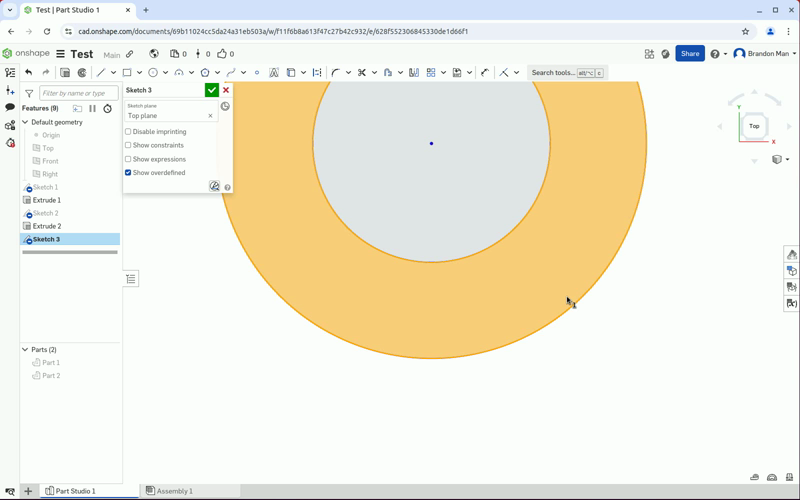
scroll(-6)
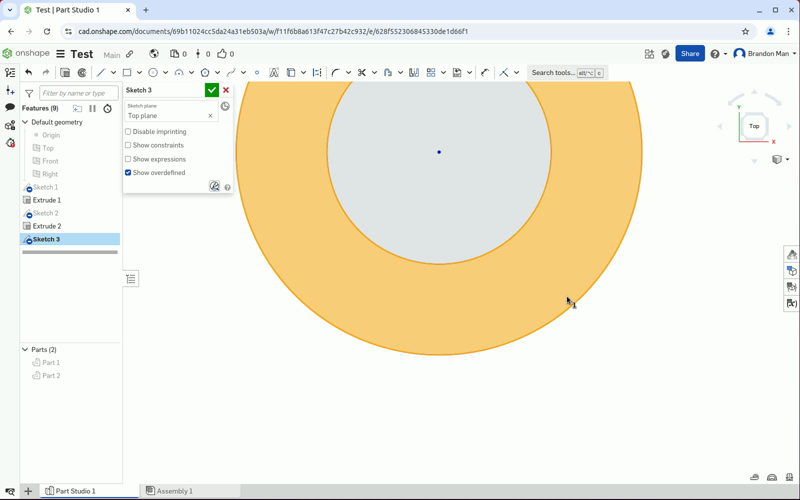
scroll(-6)
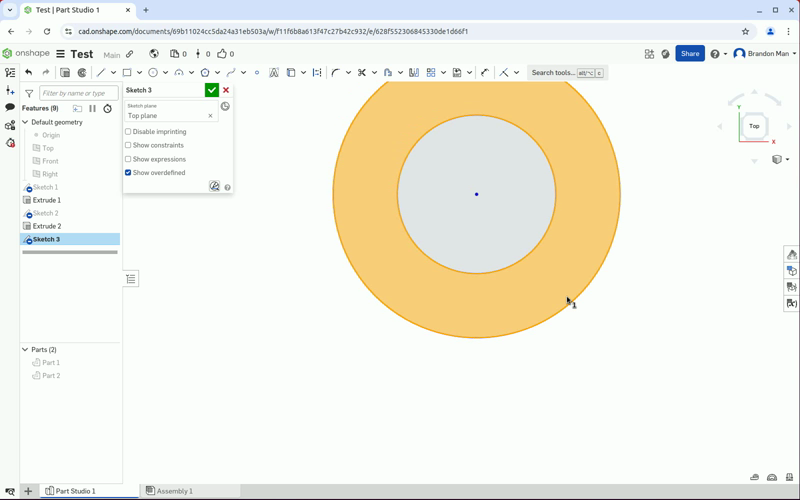
scroll(-6)
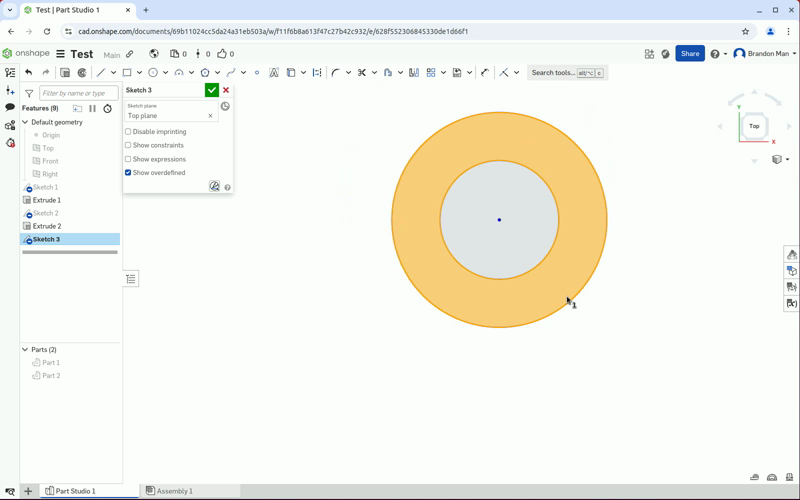
scroll(-6)
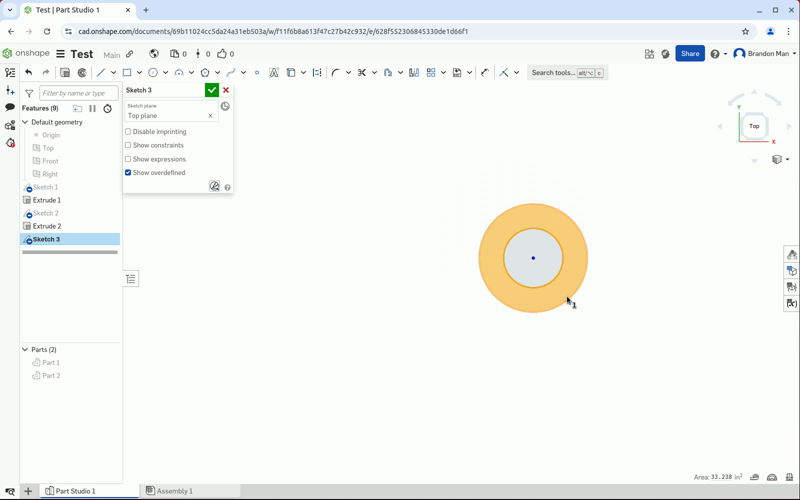
scroll(-6)
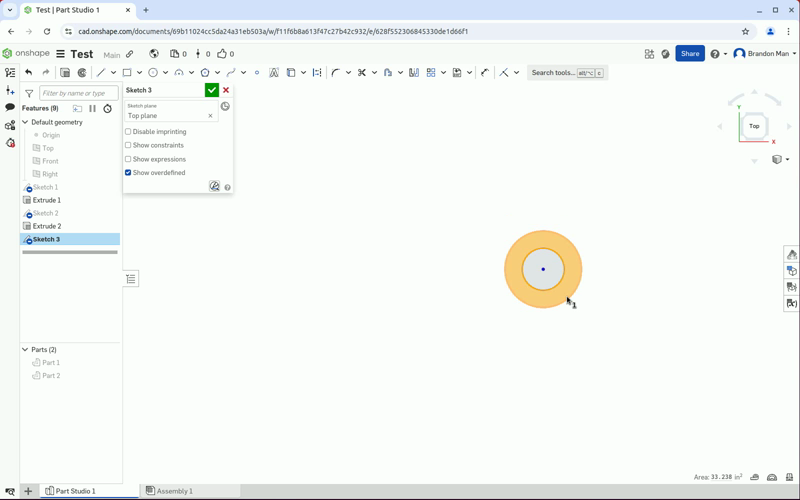
scroll(-6)
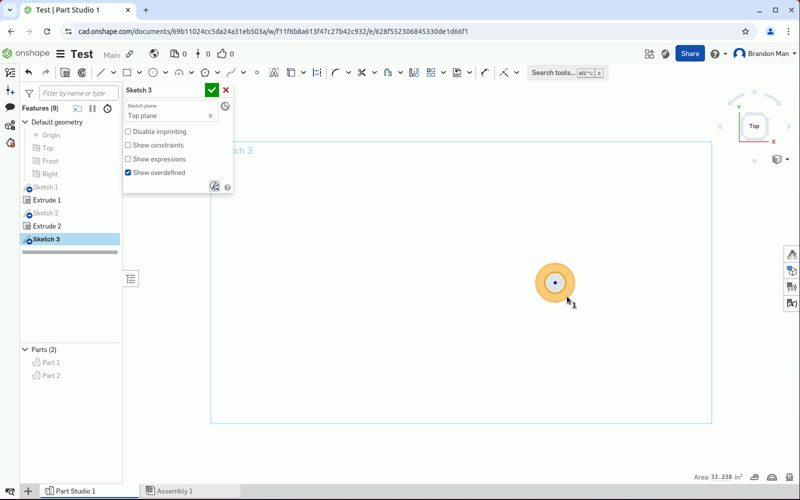
mouse_move(73, 352)
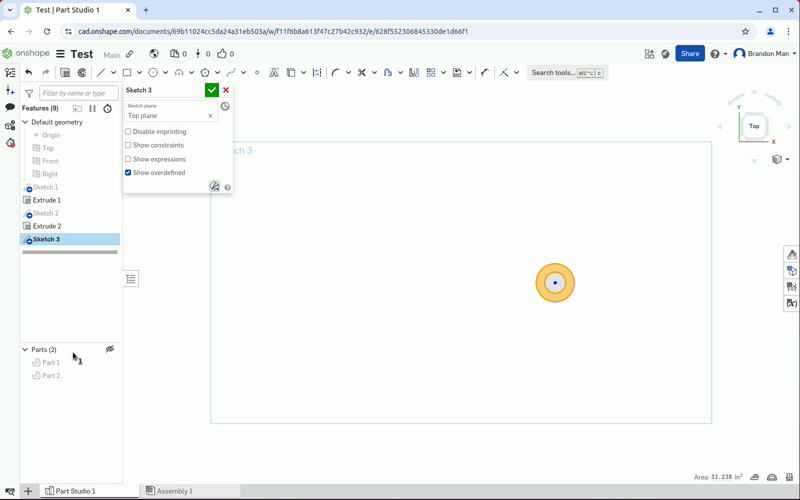
key(shift+y)
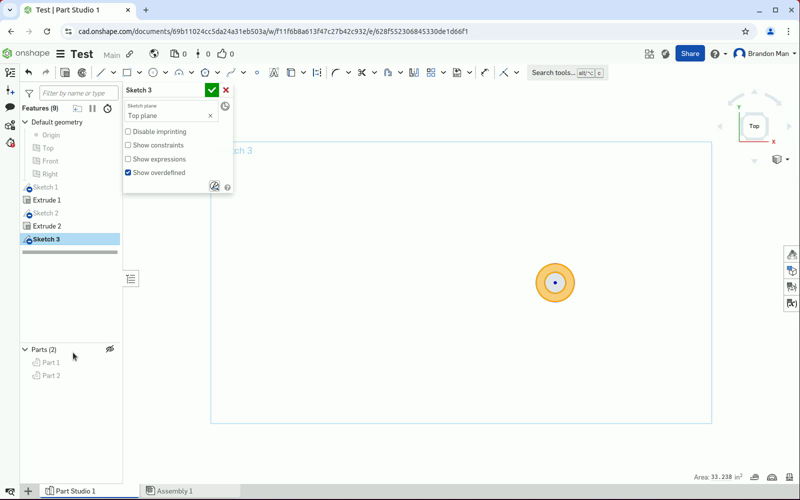
key(shift+e)
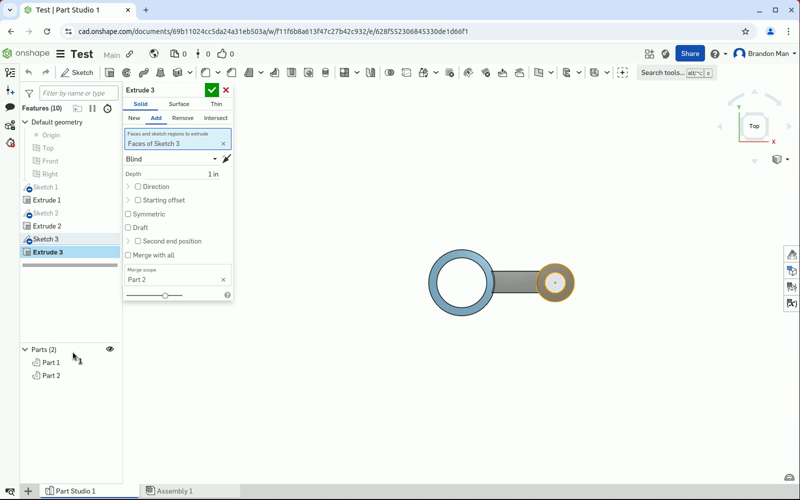
mouse_move(143, 106)
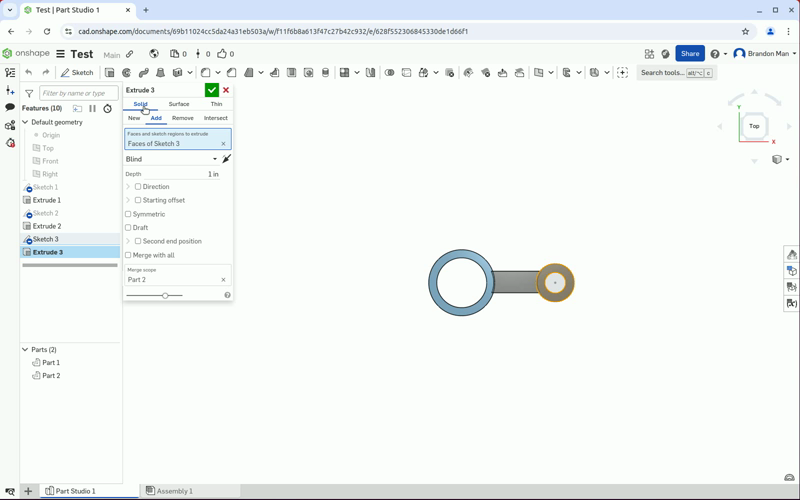
click(143, 106)
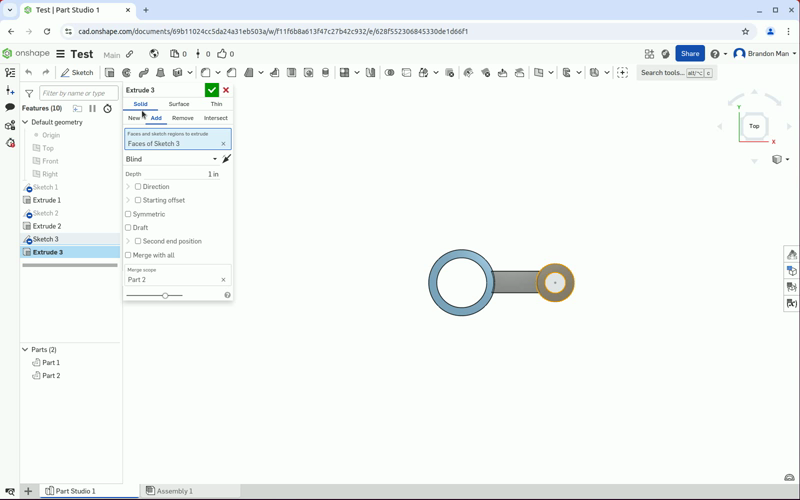
mouse_move(137, 120)
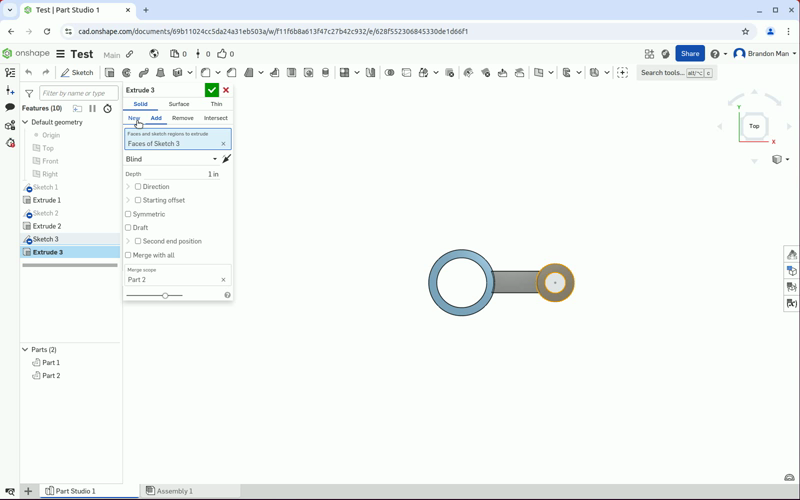
click(137, 120)
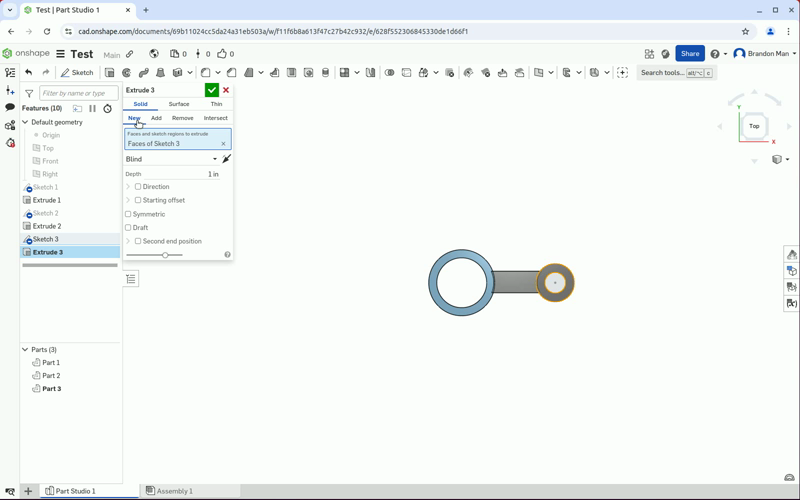
key(tab, 4)
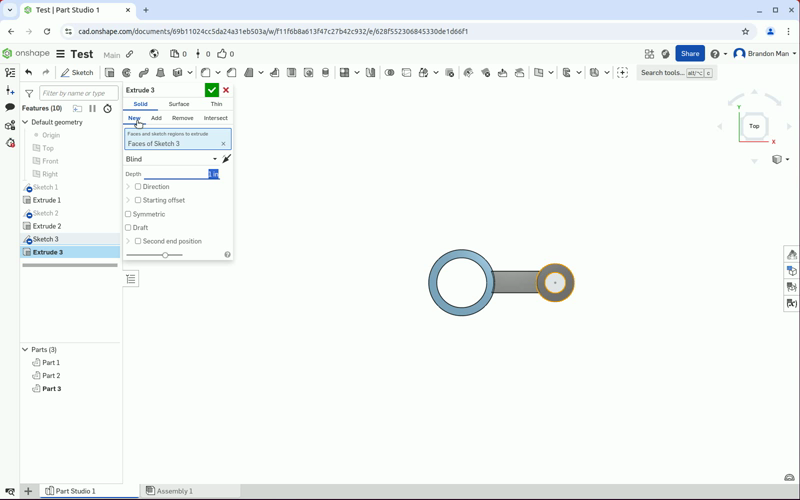
text(0.481)
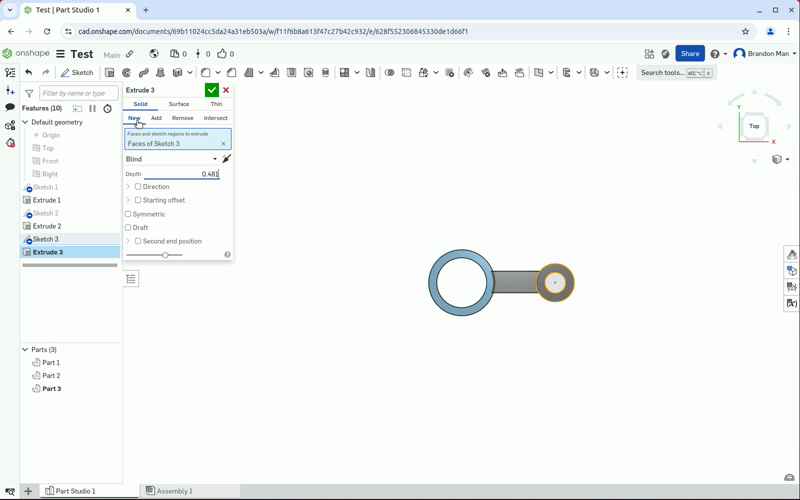
key(enter)
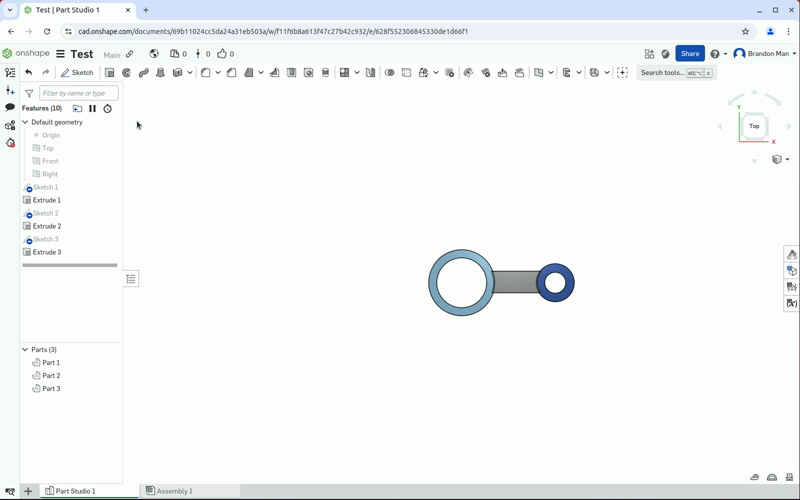
key(shift+h)
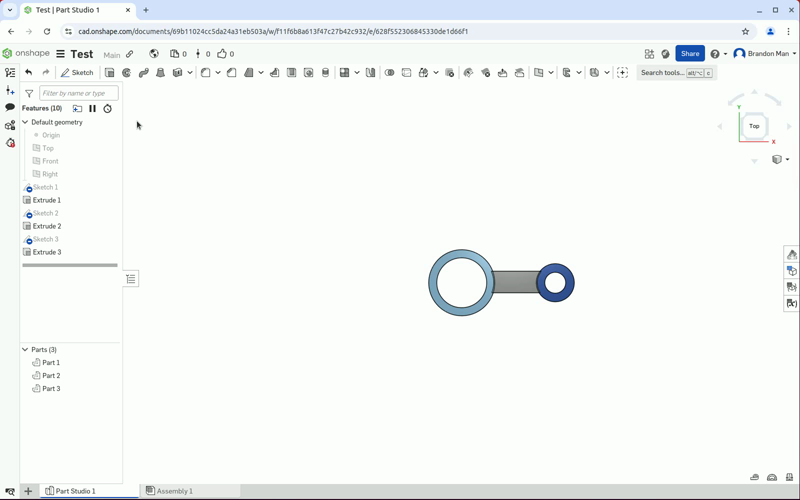
key(shift+h)
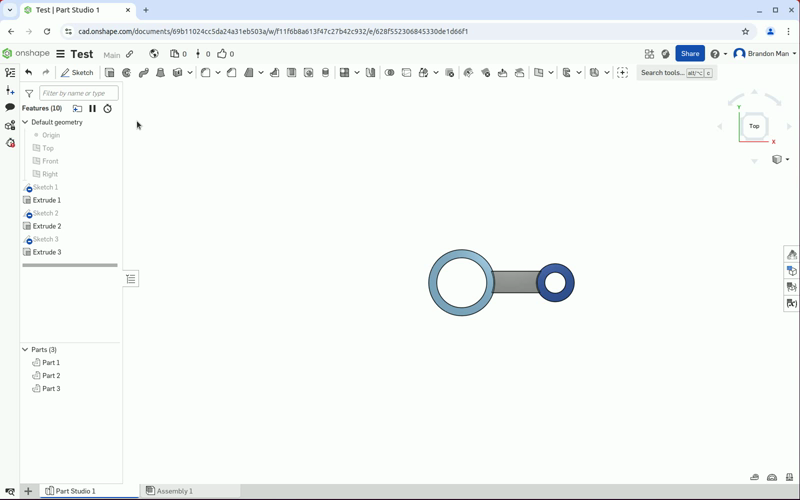
mouse_move(73, 189)
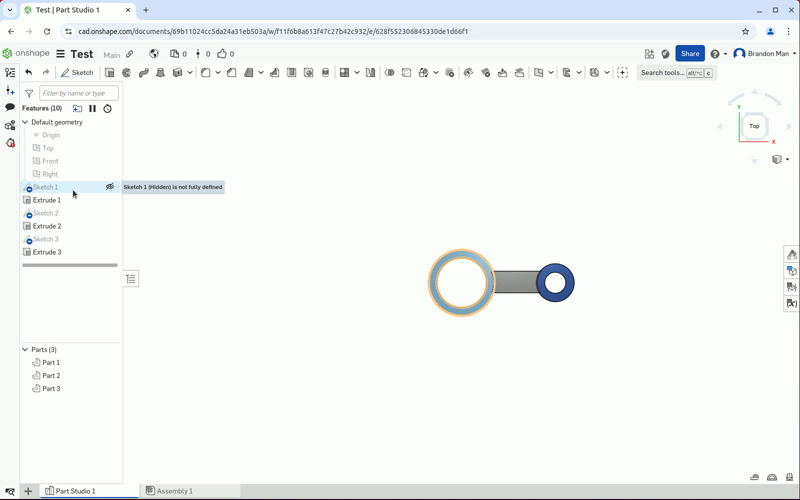
click(73, 189)
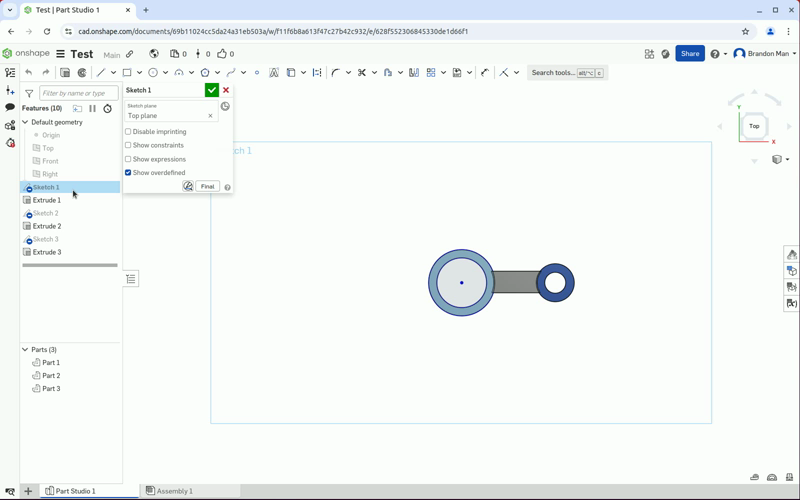
mouse_move(229, 92)
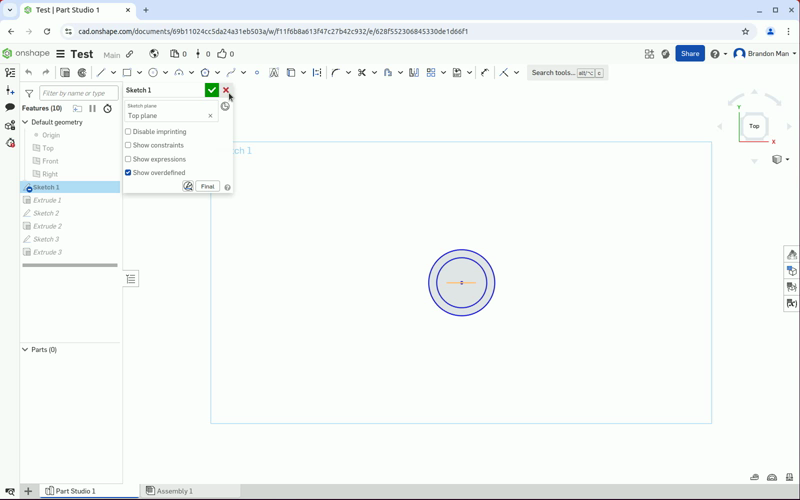
click(229, 92)
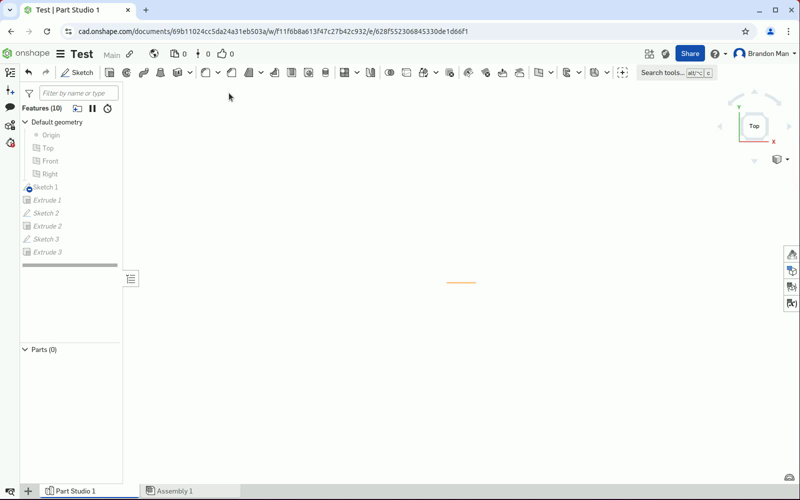
mouse_move(541, 75)
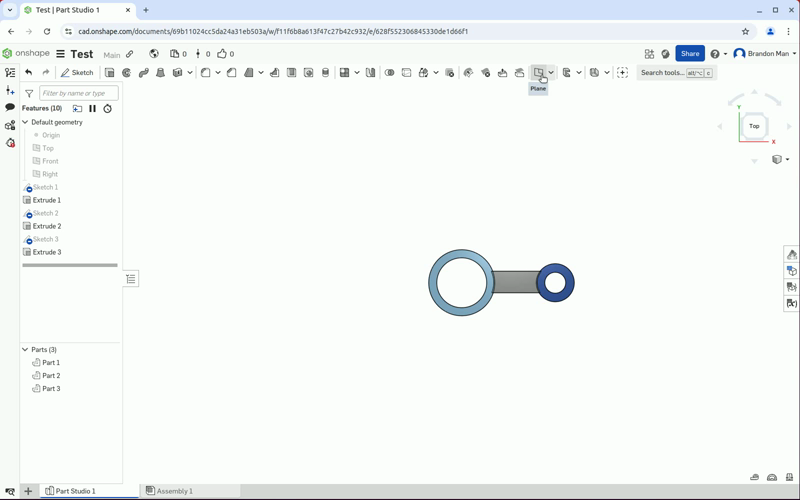
click(541, 75)
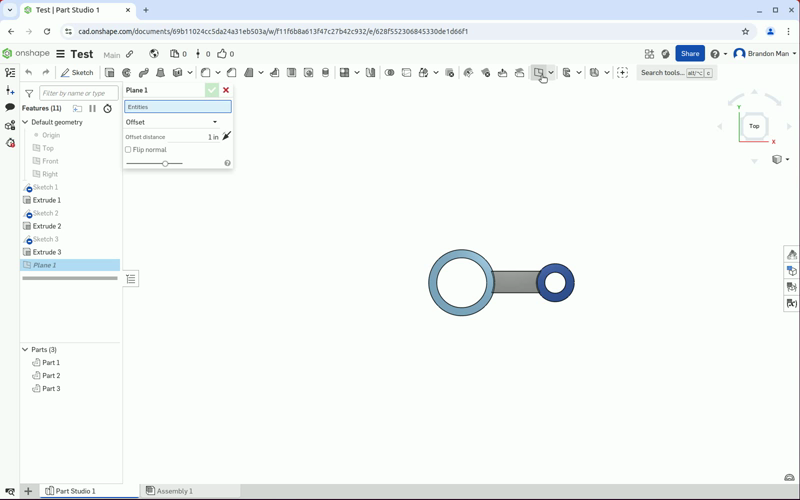
mouse_move(73, 150)
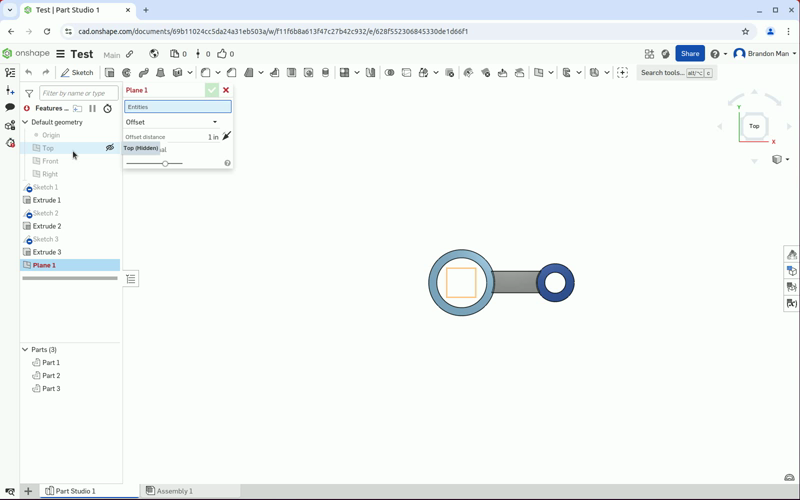
click(73, 150)
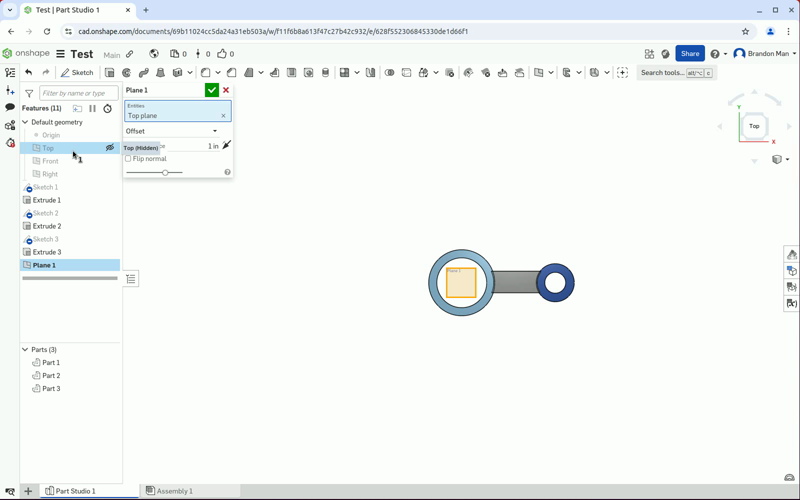
key(tab, 2)
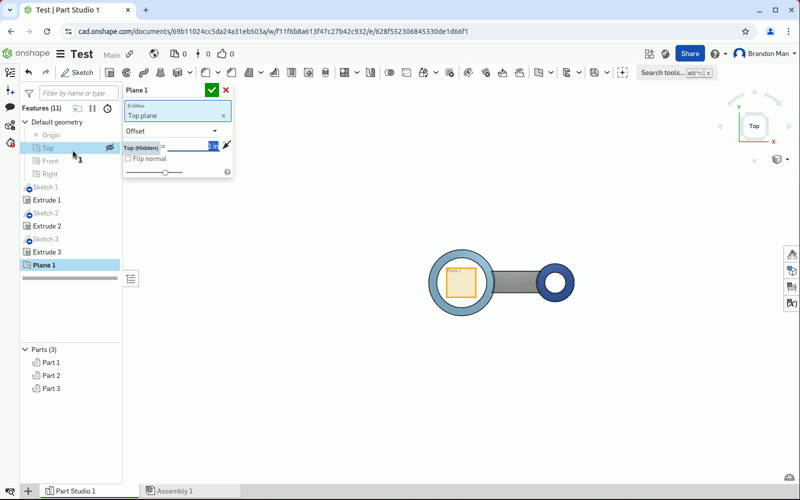
text(0.493)
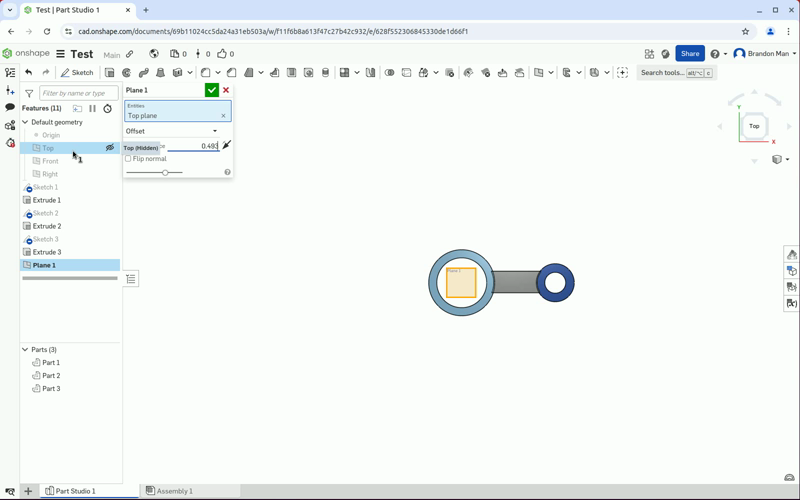
key(enter, 2)
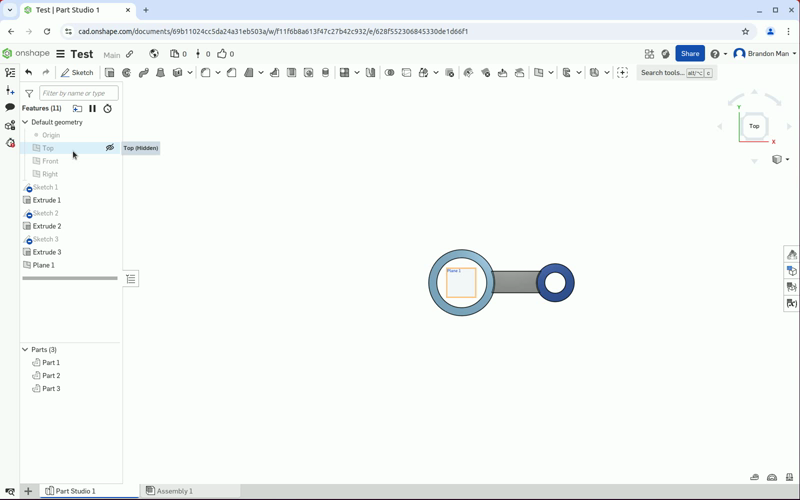
key(shift+s)
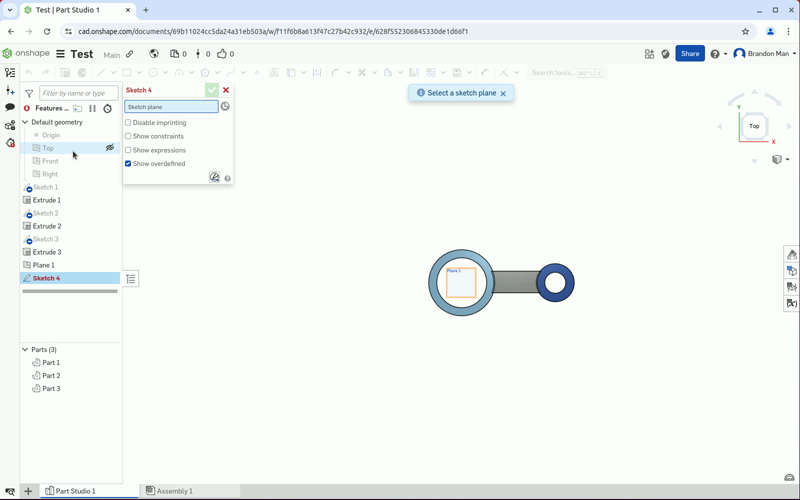
mouse_move(73, 267)
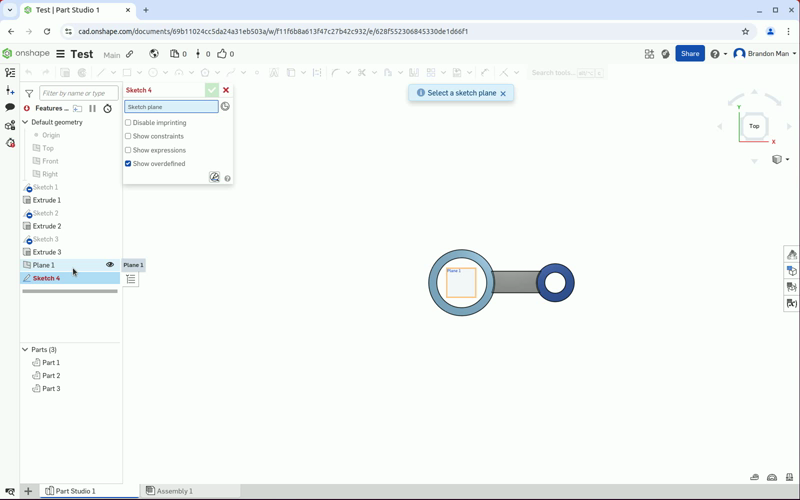
click(73, 267)
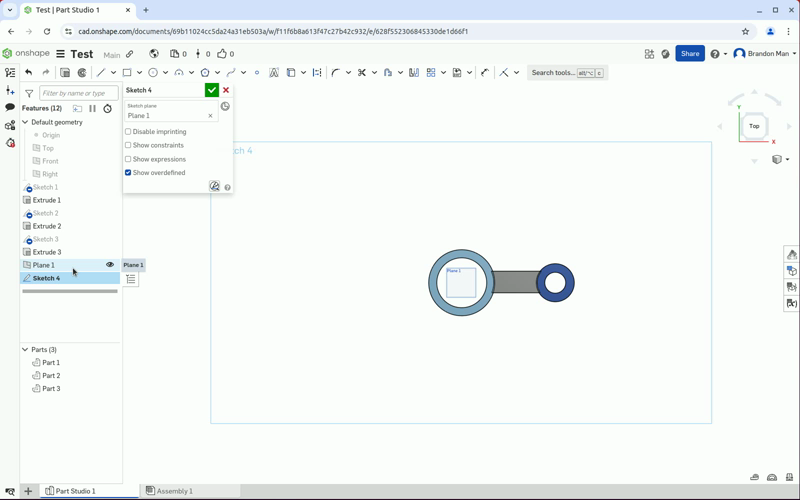
mouse_move(73, 352)
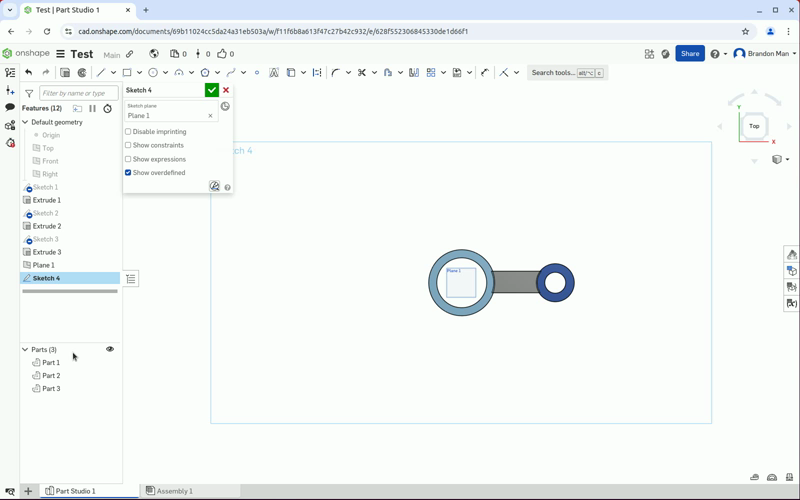
key(y)
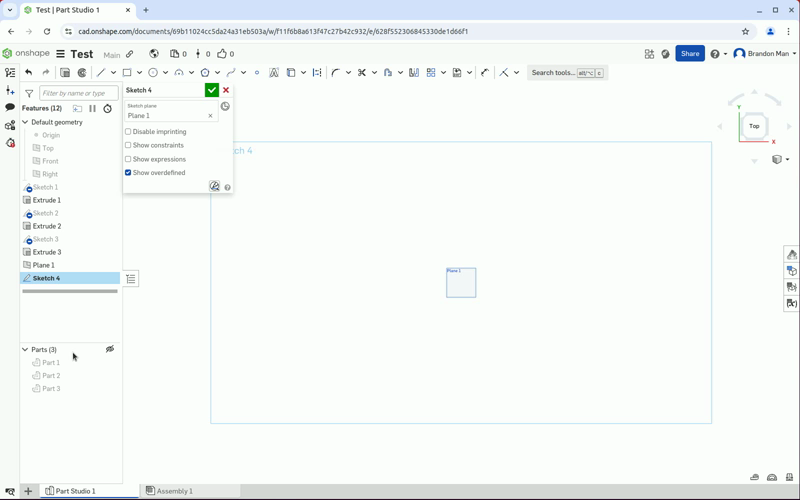
key(l)
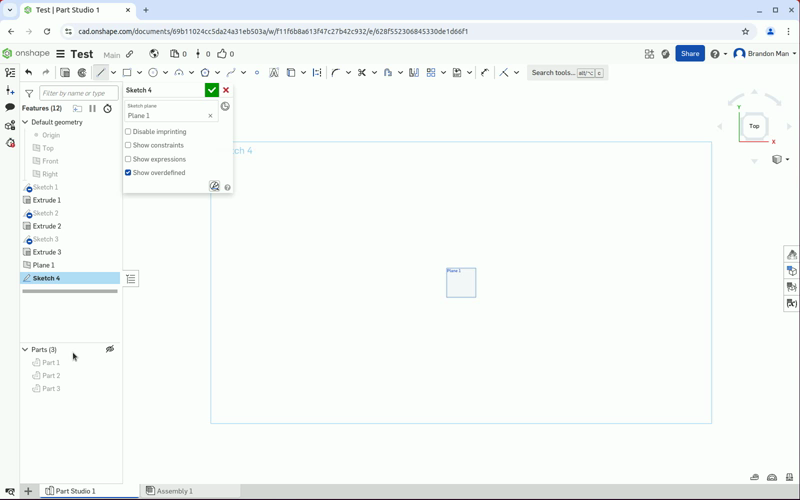
key_down(shift)
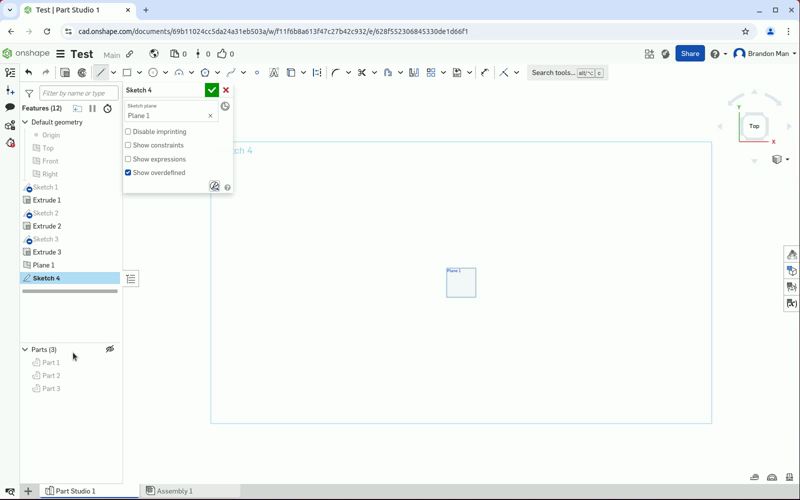
mouse_move(493, 290)
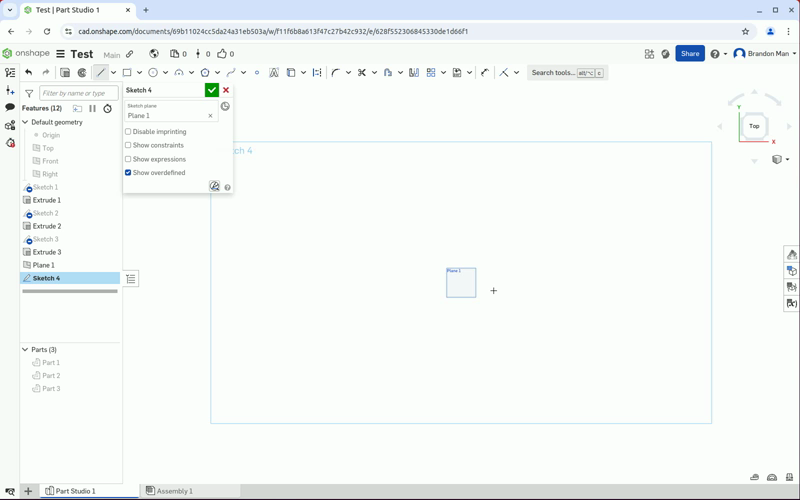
click(493, 290)
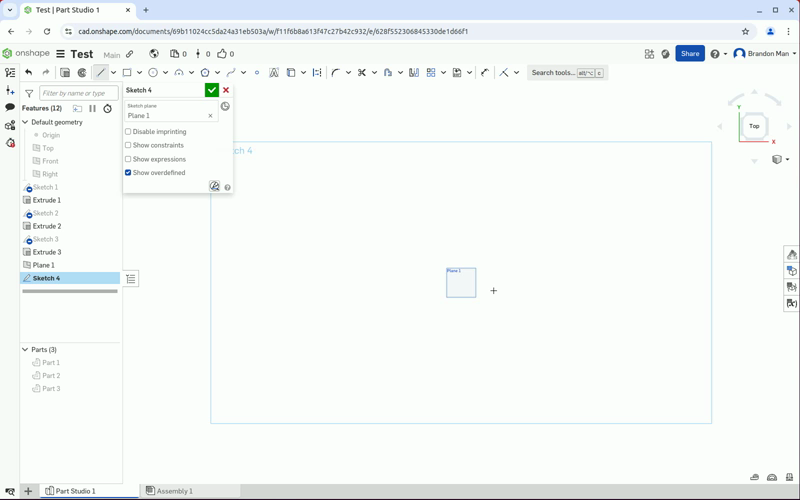
key_up(shift)
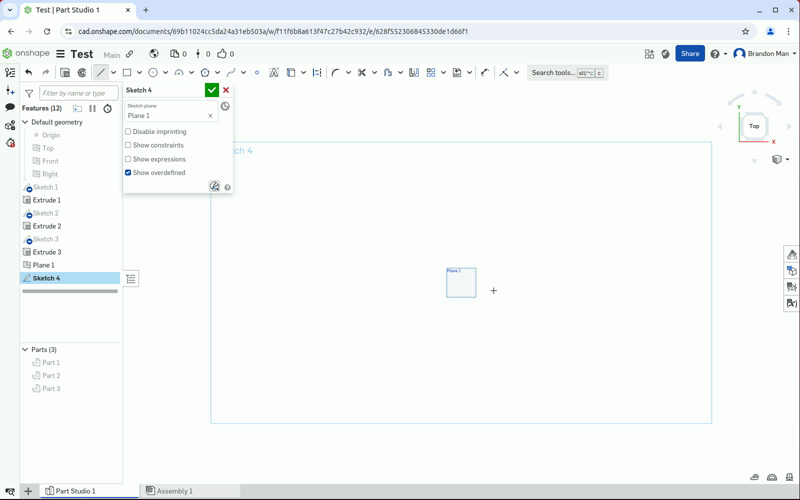
key_down(shift)
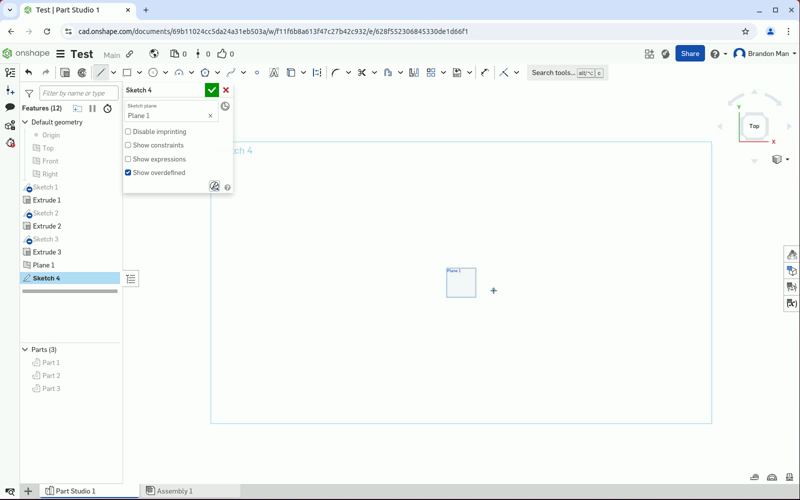
mouse_move(523, 290)
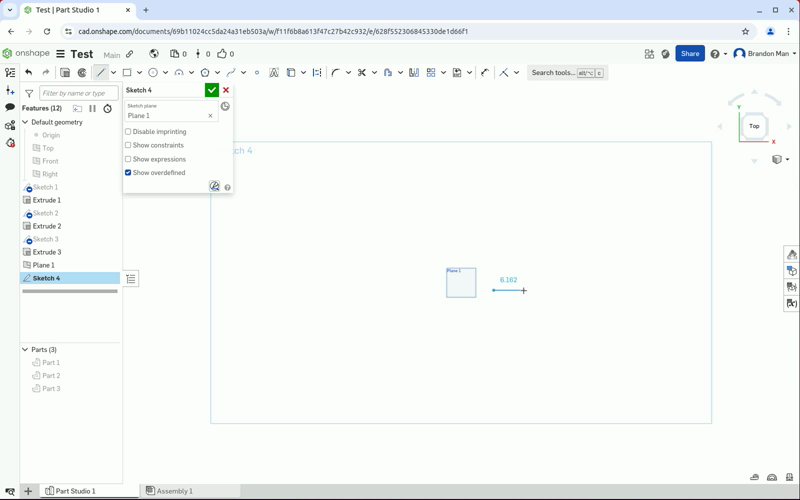
mouse_move(533, 290)
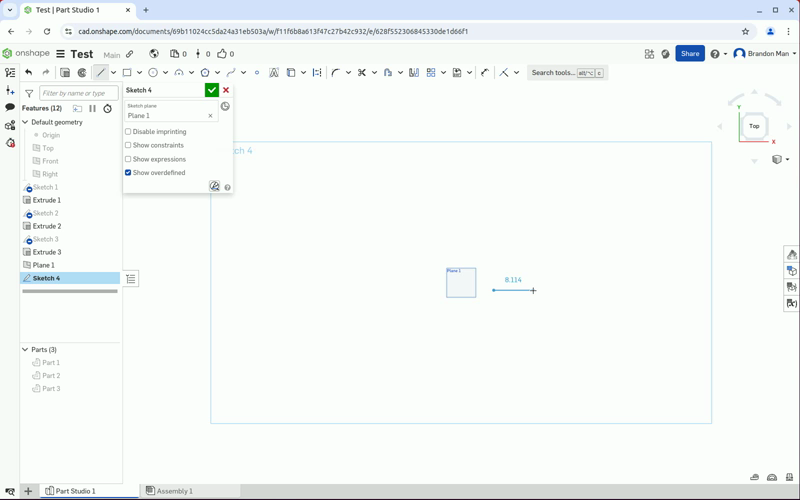
click(533, 290)
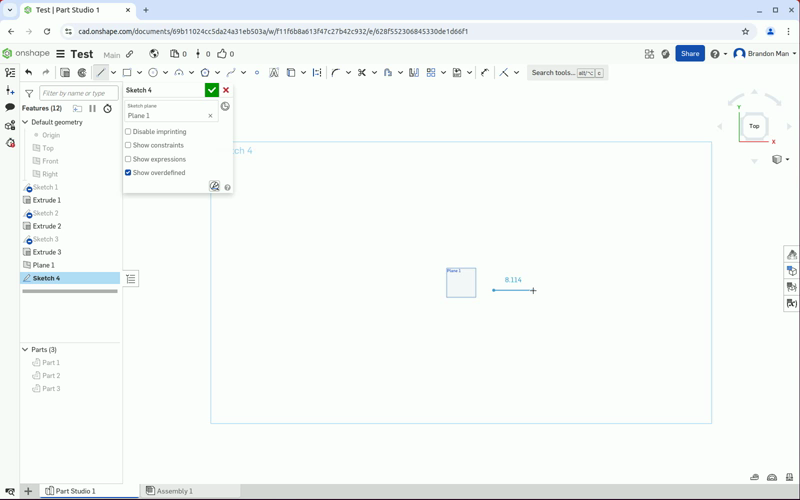
key_up(shift)
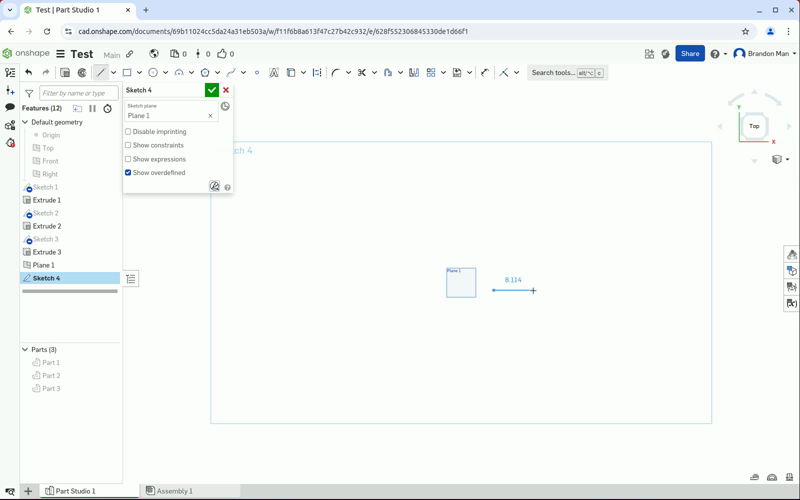
key_down(shift)
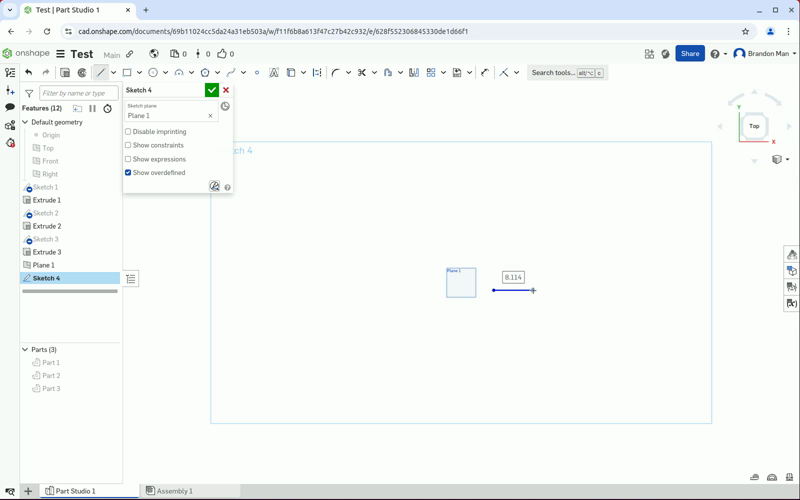
mouse_move(563, 290)
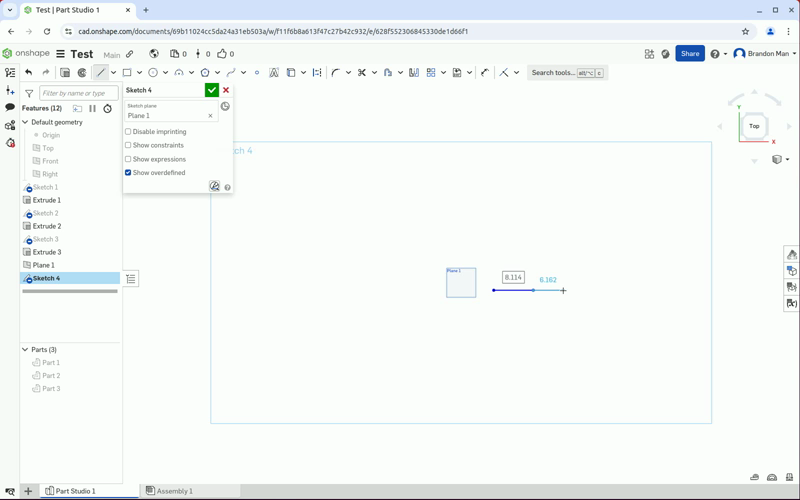
mouse_move(533, 275)
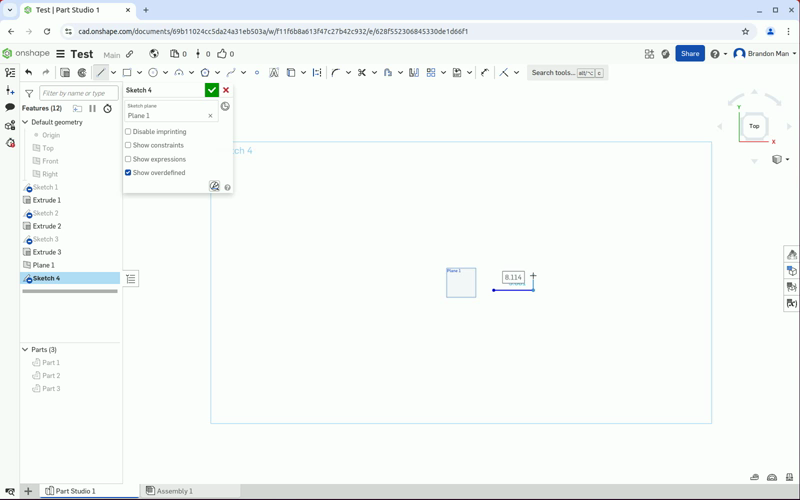
click(533, 275)
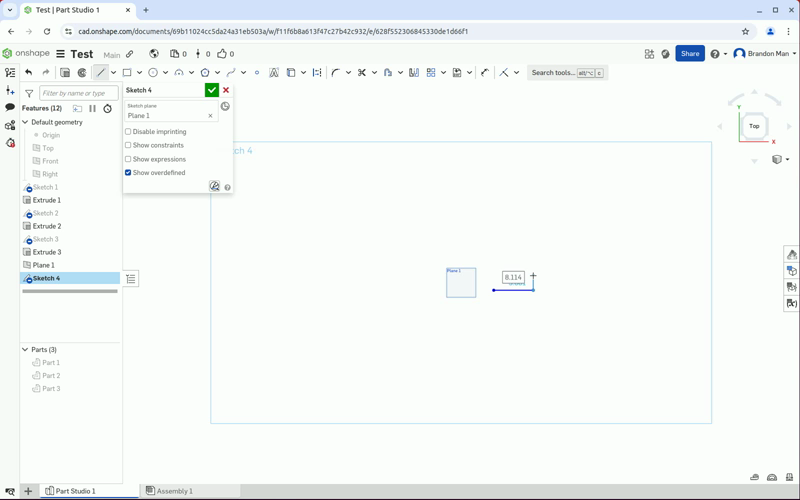
key_up(shift)
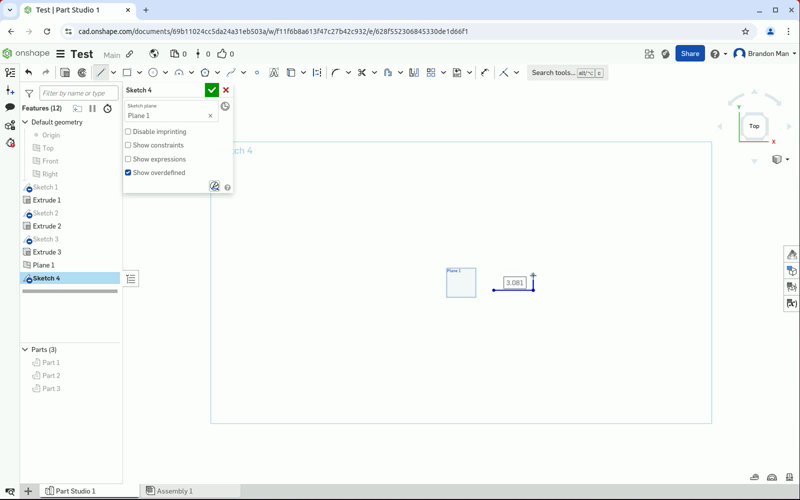
key_down(shift)
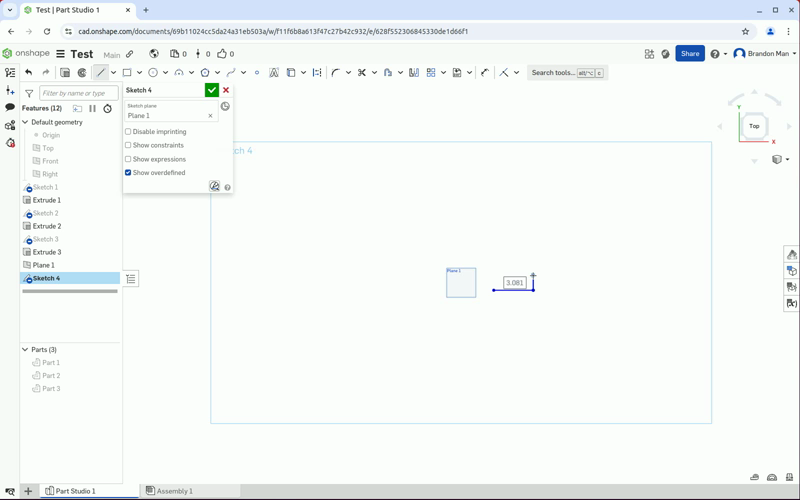
mouse_move(563, 275)
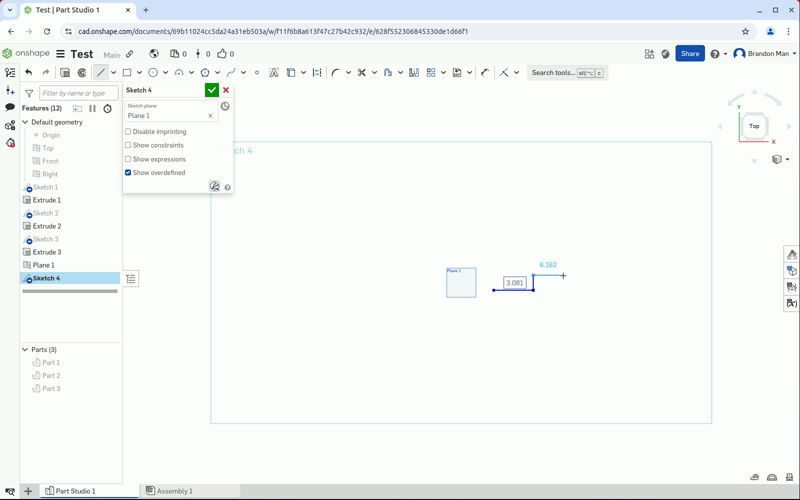
mouse_move(493, 275)
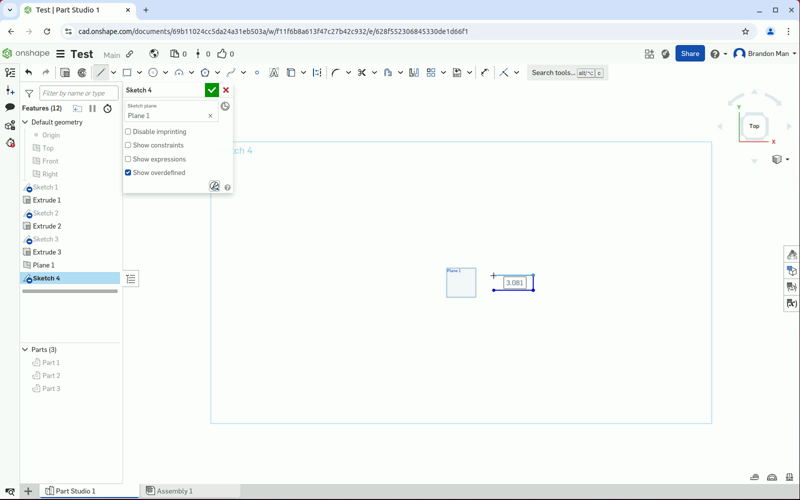
click(493, 275)
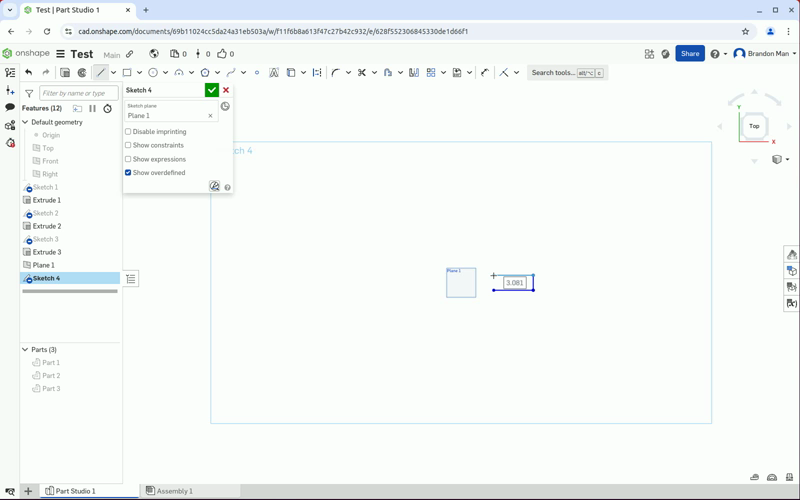
key_up(shift)
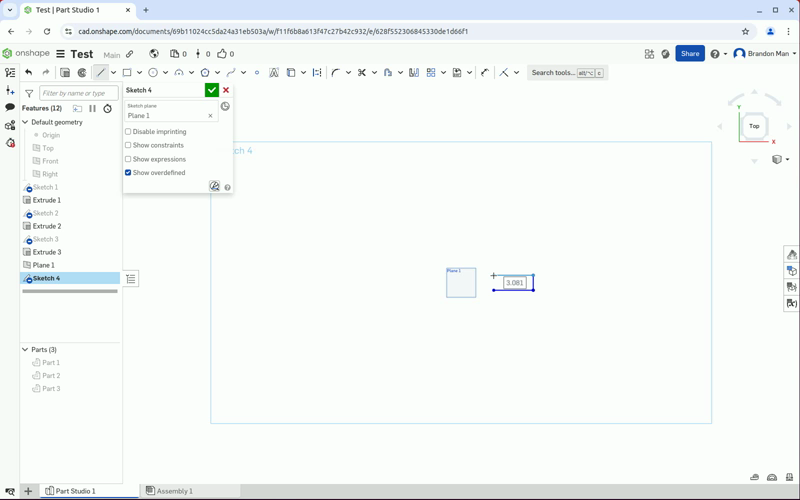
mouse_move(523, 275)
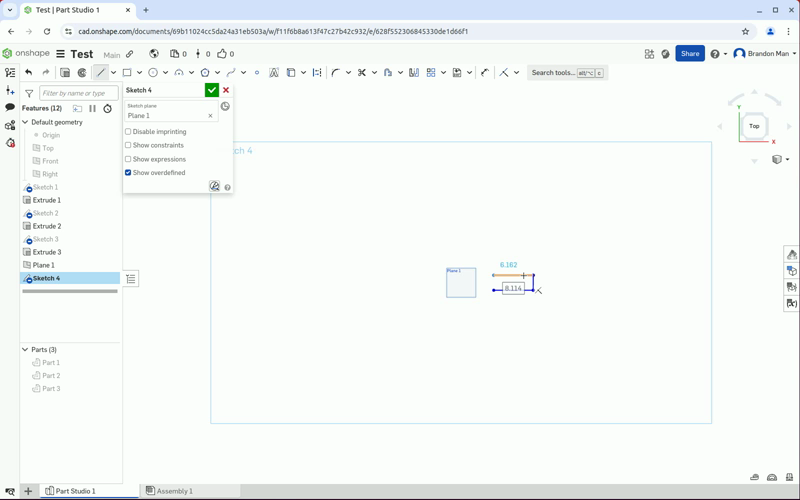
key_down(shift)
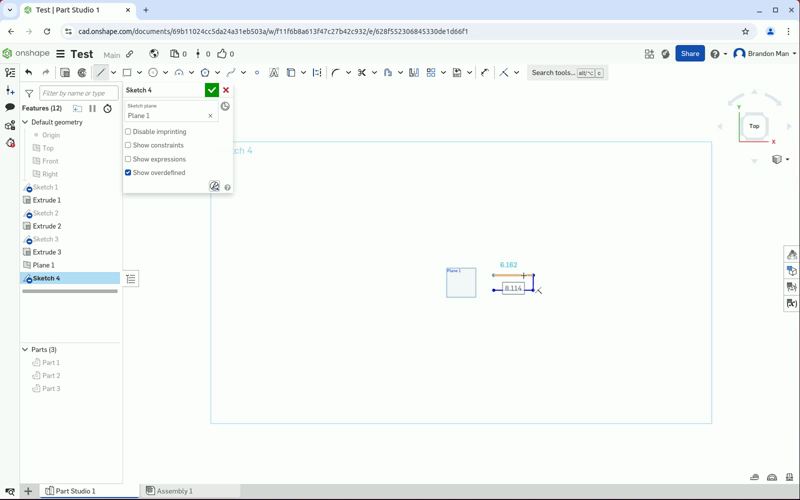
mouse_move(493, 290)
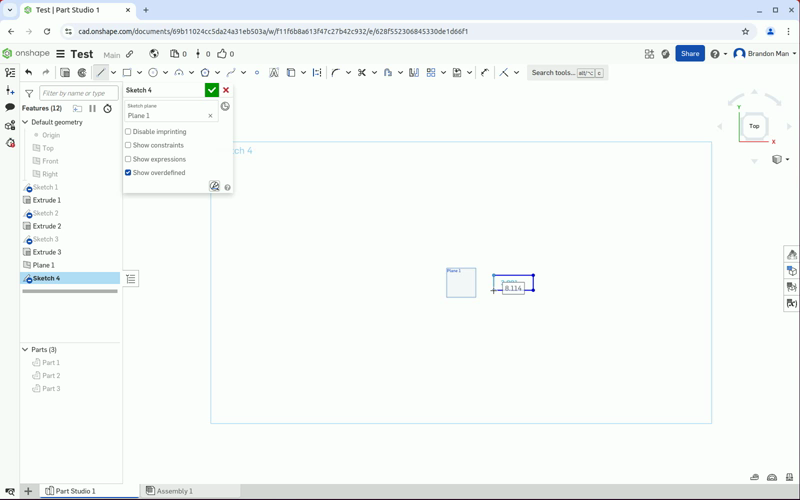
key_up(shift)
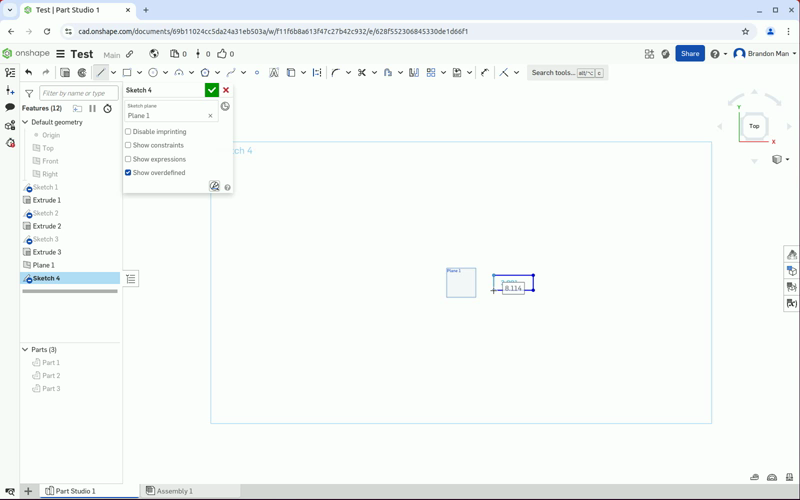
click(493, 290)
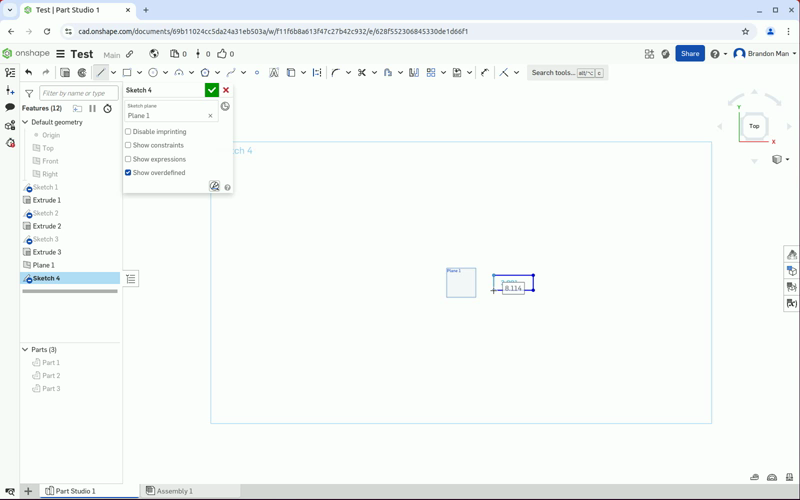
key(esc)
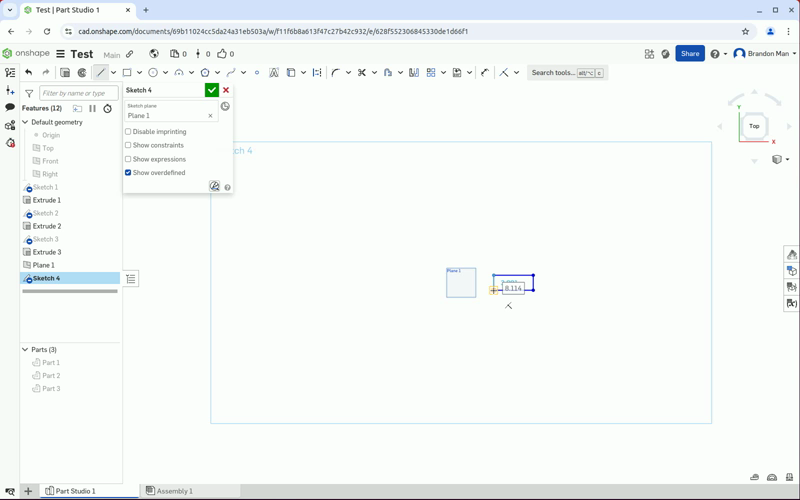
mouse_move(514, 284)
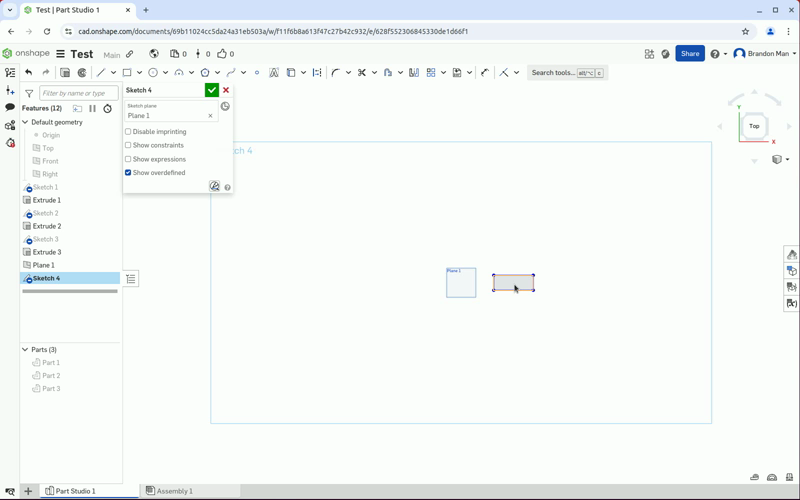
scroll(6)
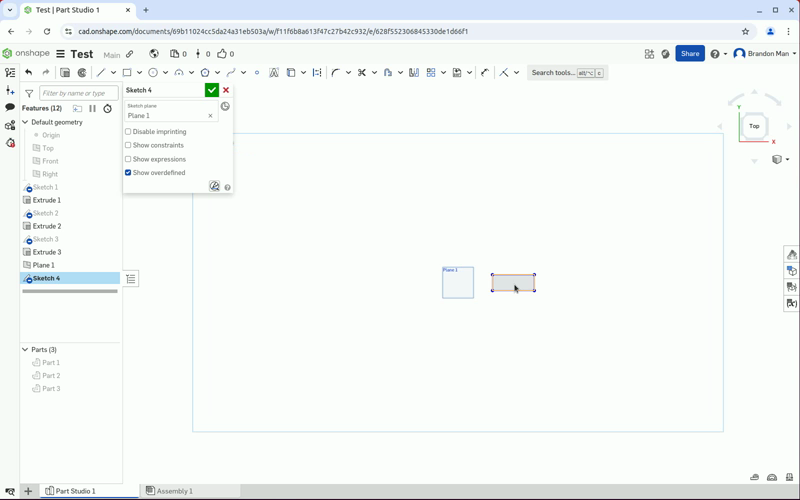
scroll(6)
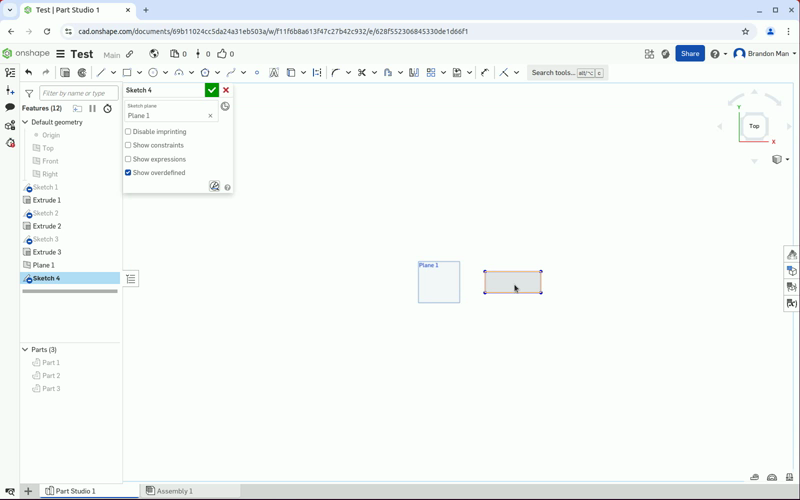
scroll(6)
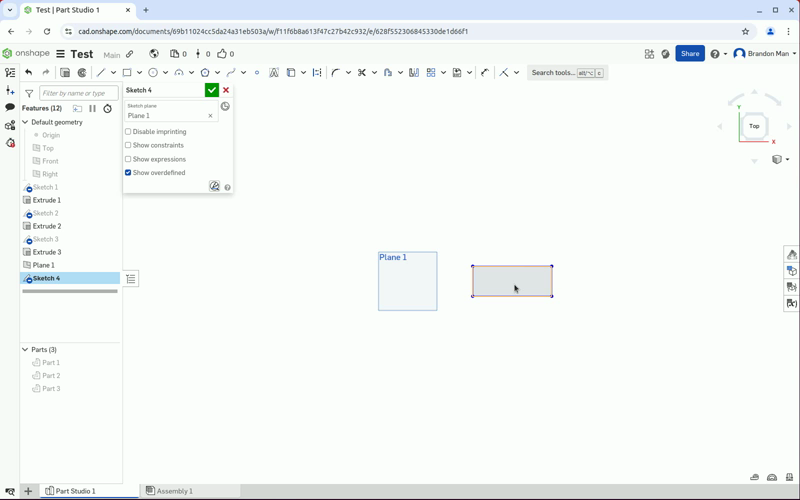
scroll(6)
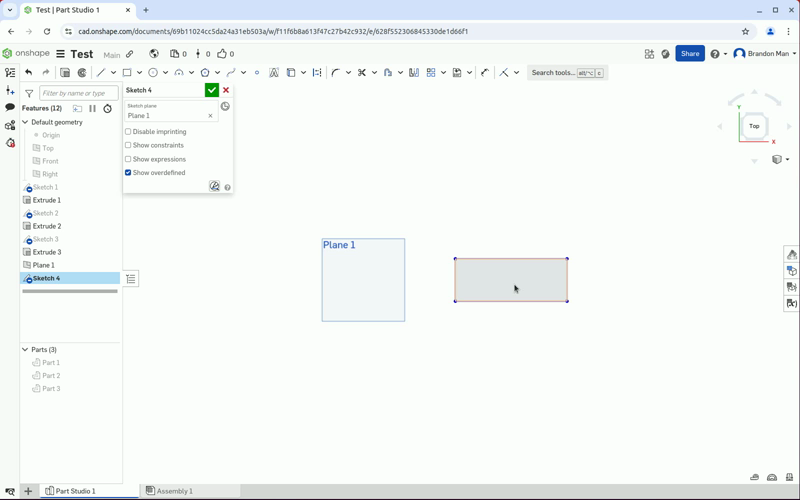
scroll(6)
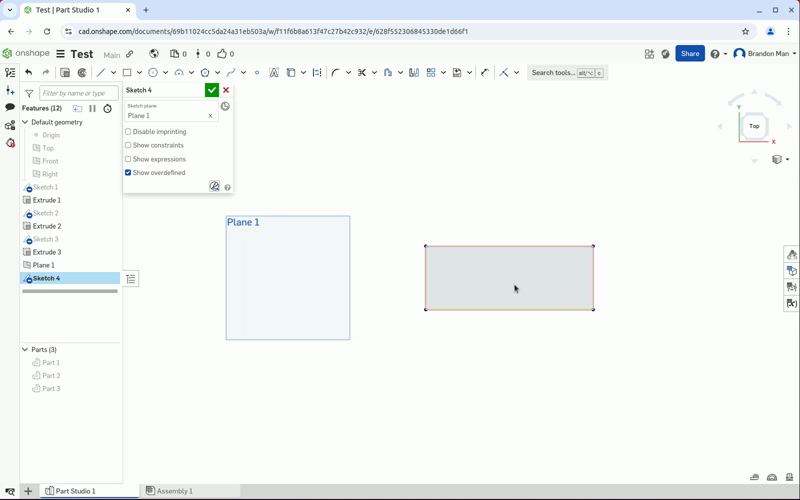
scroll(6)
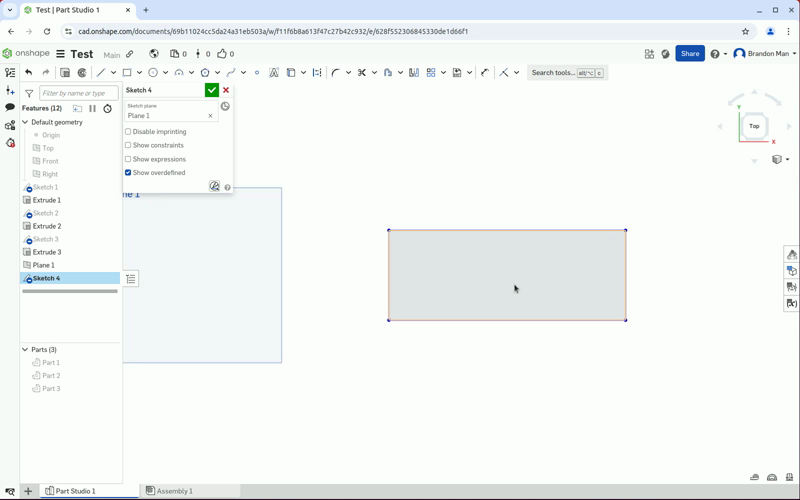
scroll(6)
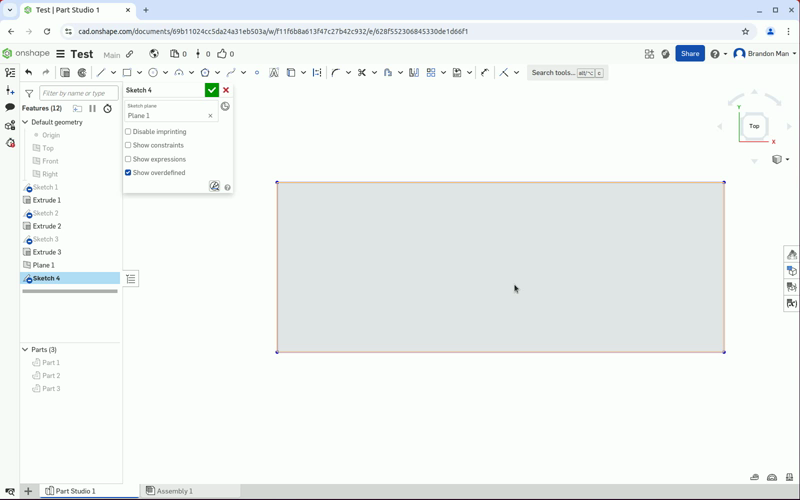
click(514, 284)
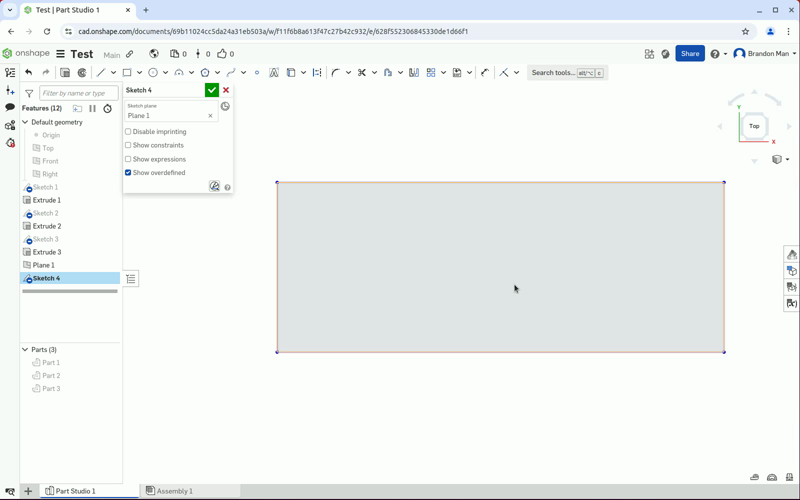
scroll(-6)
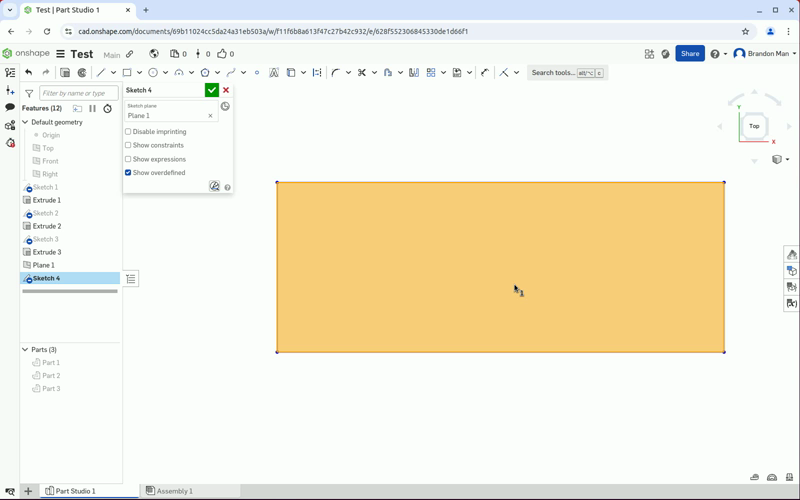
scroll(-6)
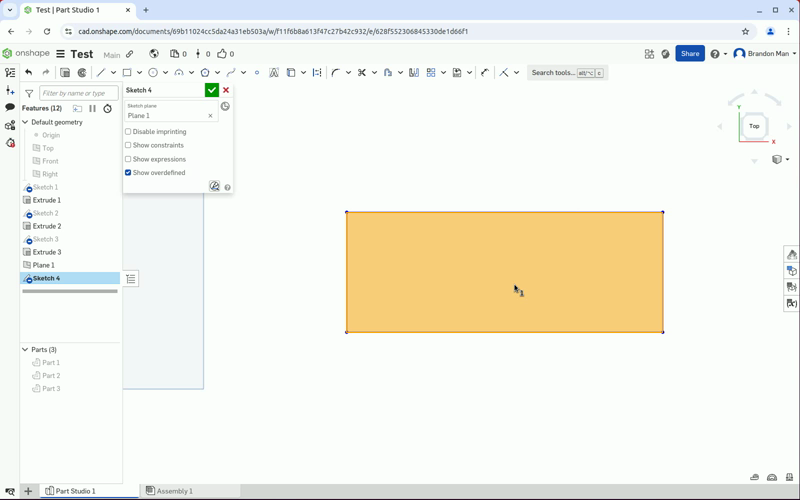
scroll(-6)
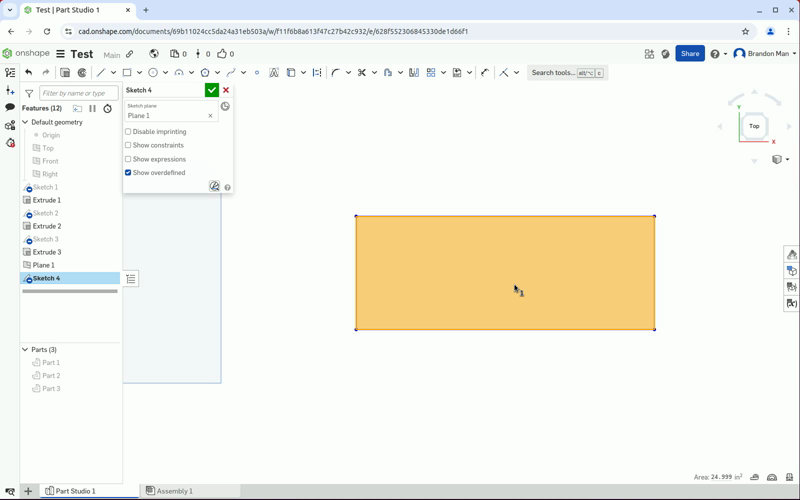
scroll(-6)
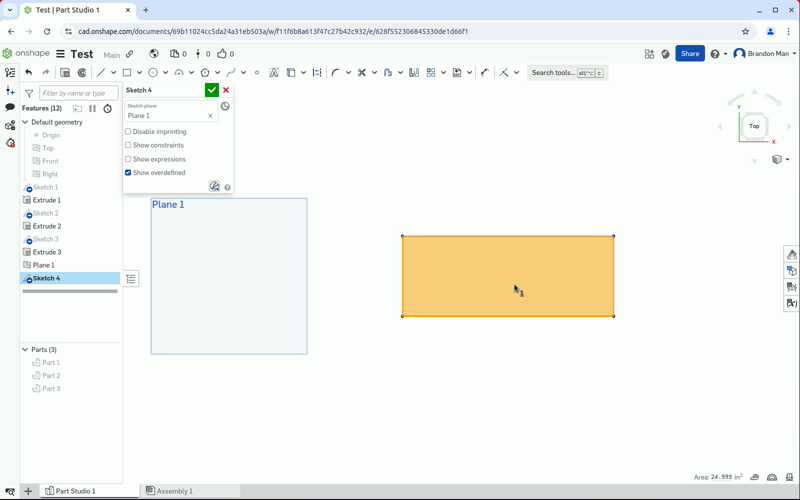
scroll(-6)
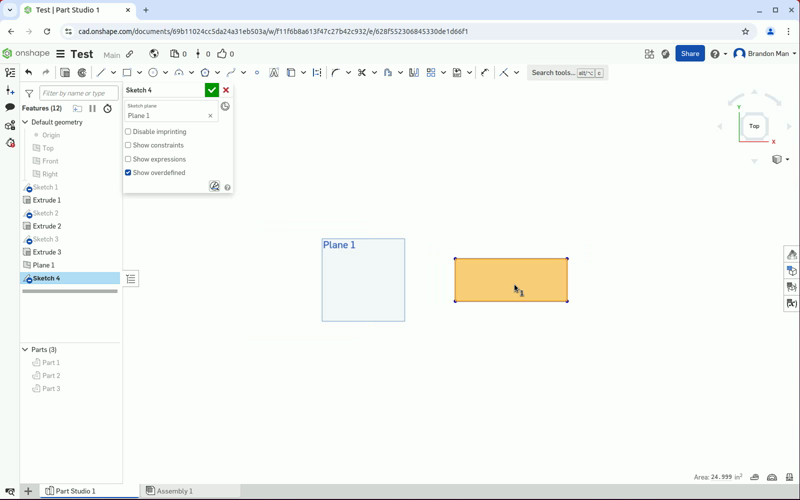
scroll(-6)
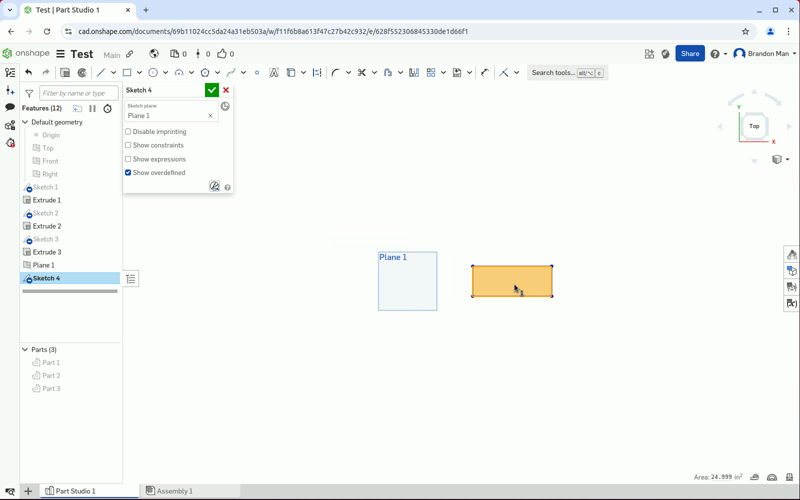
scroll(-6)
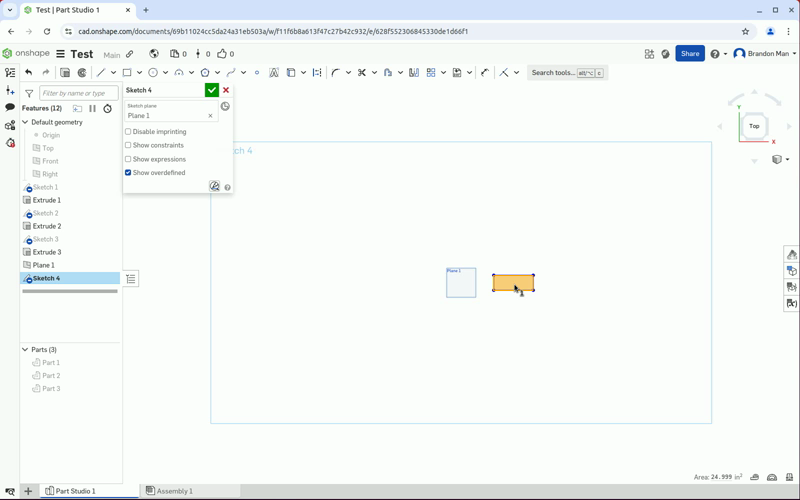
mouse_move(73, 352)
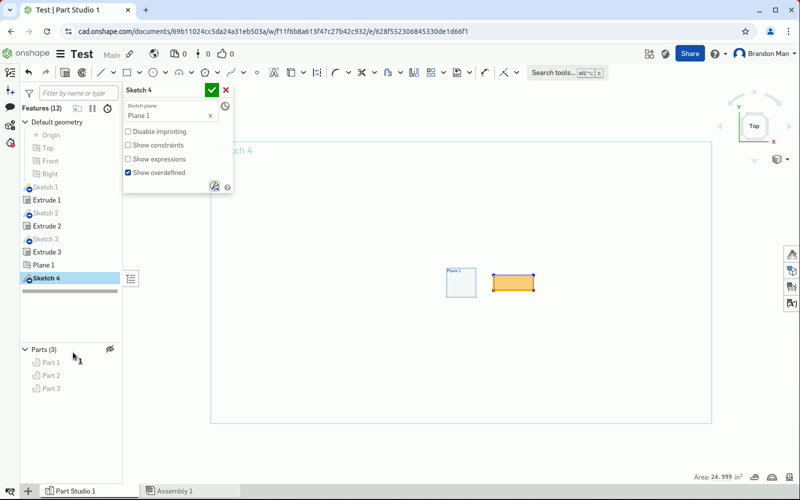
key(shift+y)
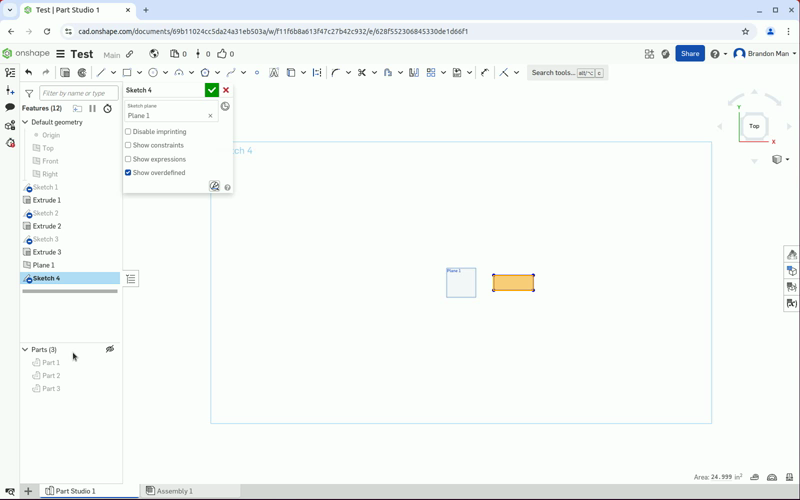
key(shift+e)
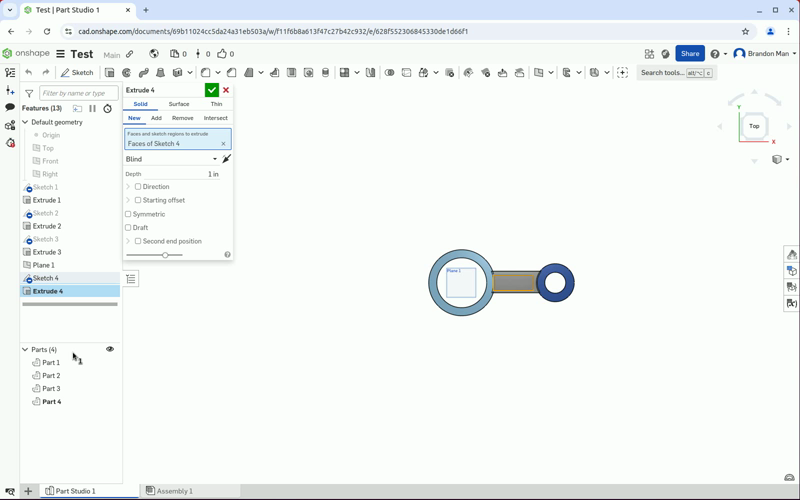
mouse_move(143, 106)
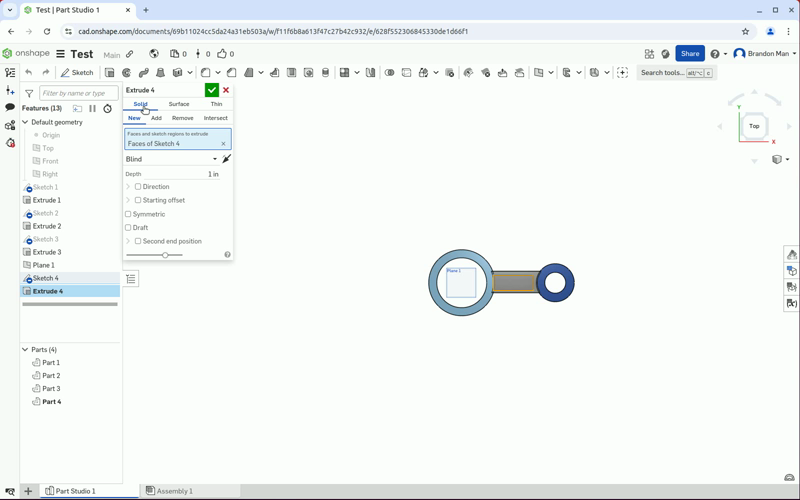
click(143, 106)
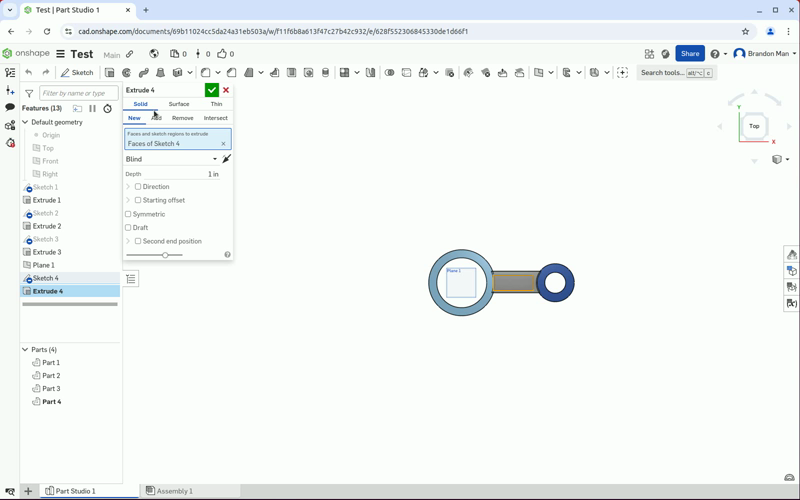
mouse_move(186, 120)
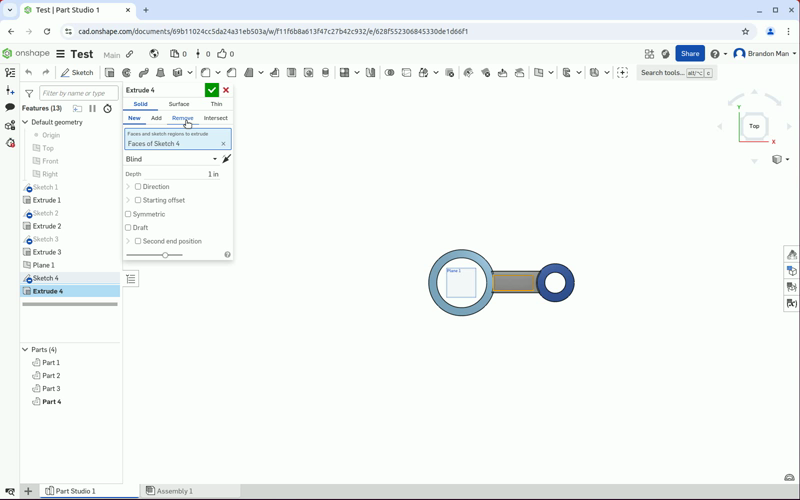
click(186, 120)
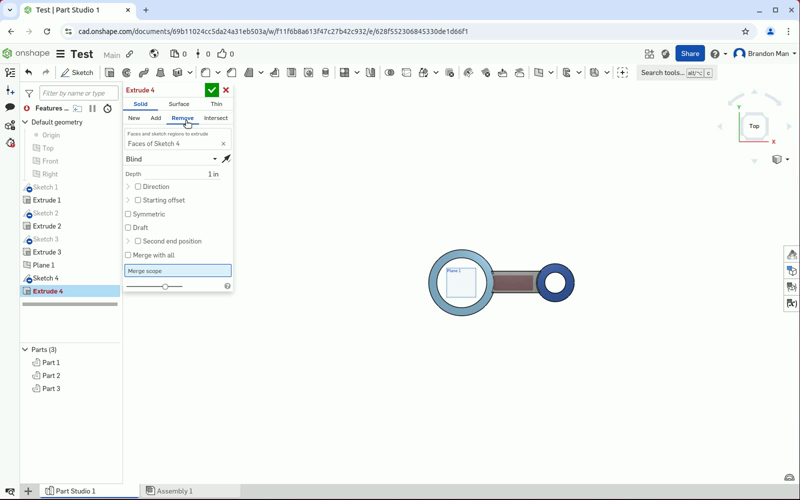
key(tab, 4)
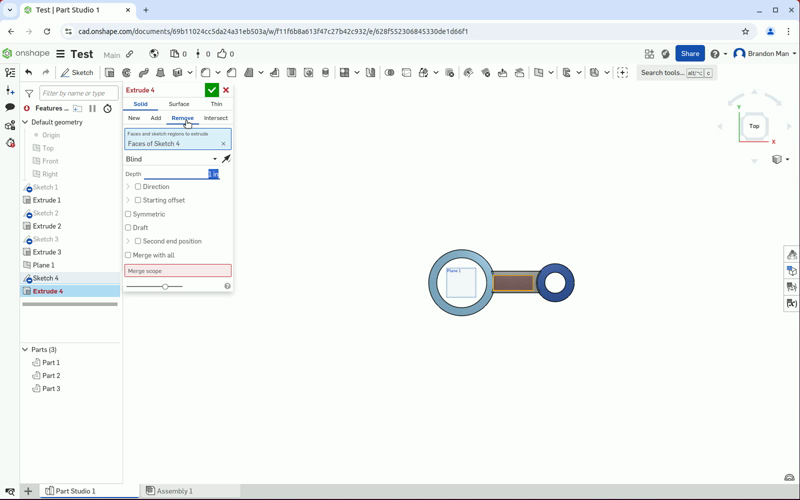
text(0.241)
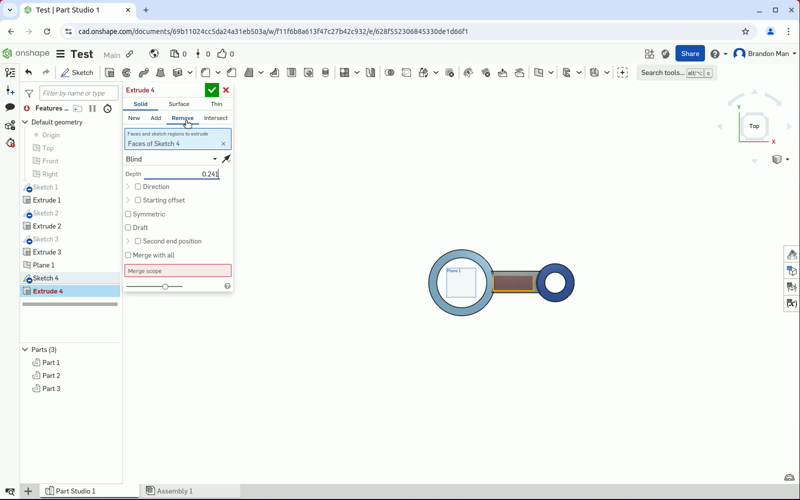
key(tab, 6)
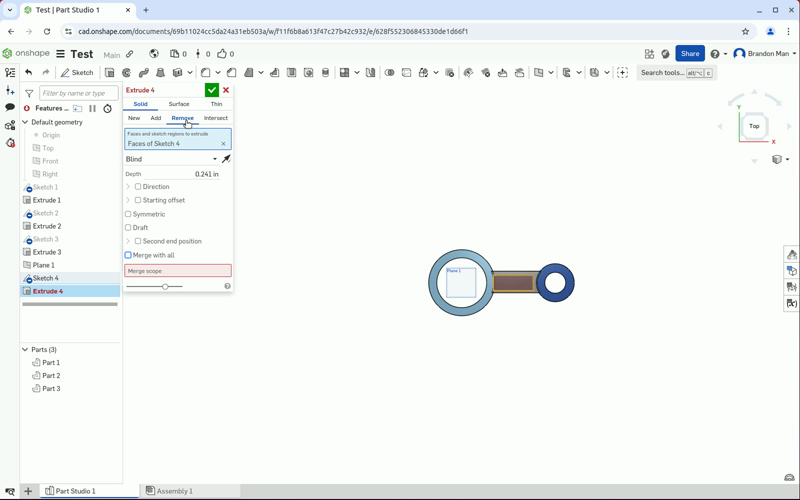
key(space)
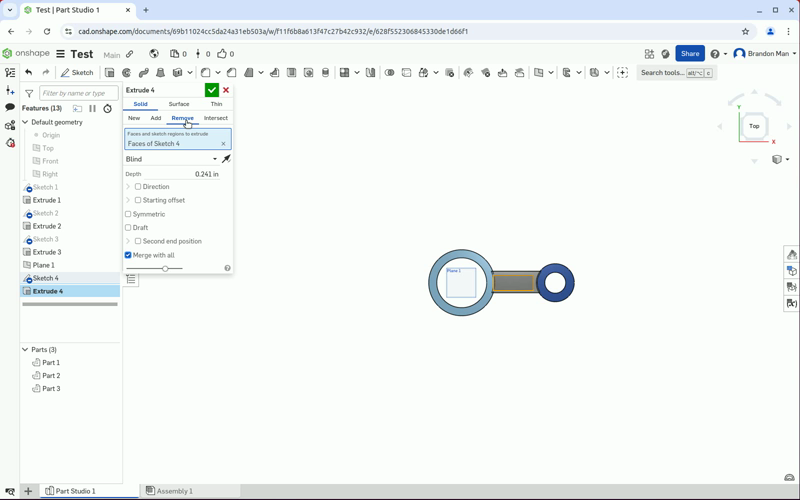
key(enter)
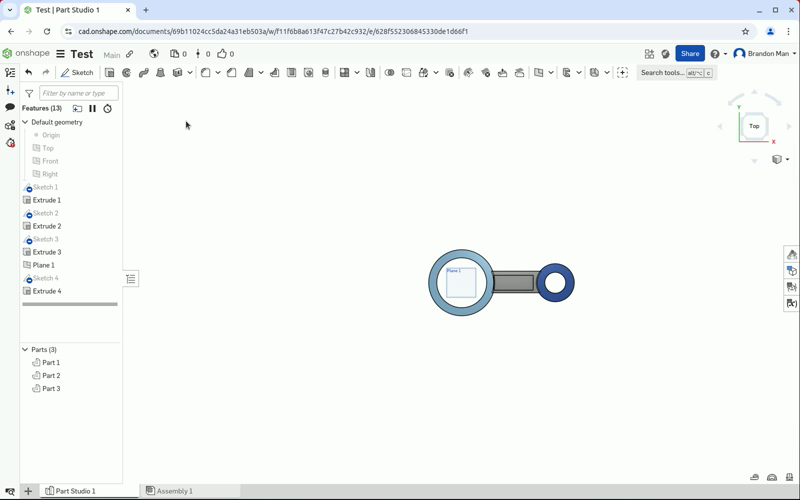
key(shift+h)
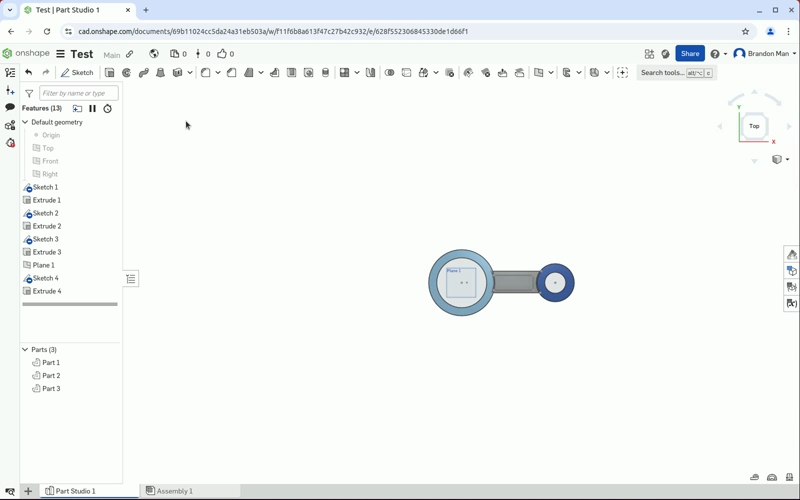
key(shift+h)
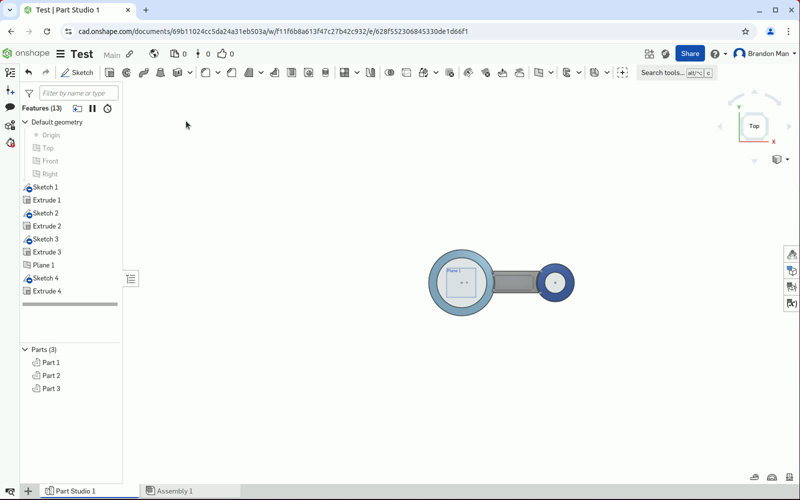
key(shift+7)
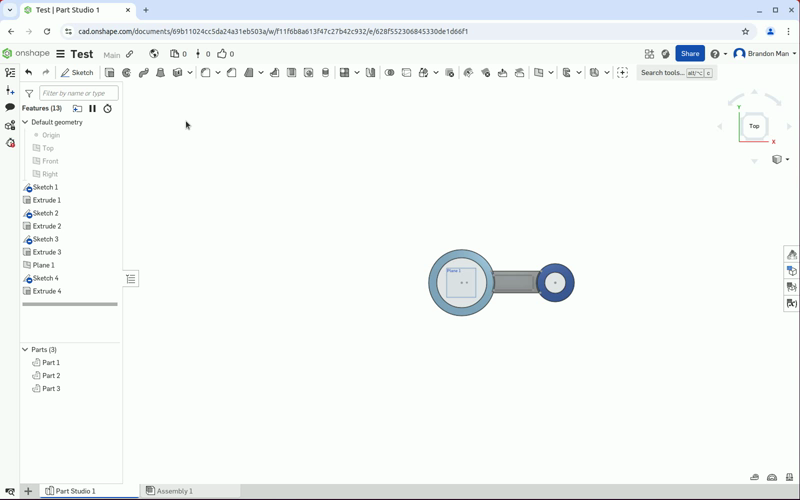
key(up, 3)
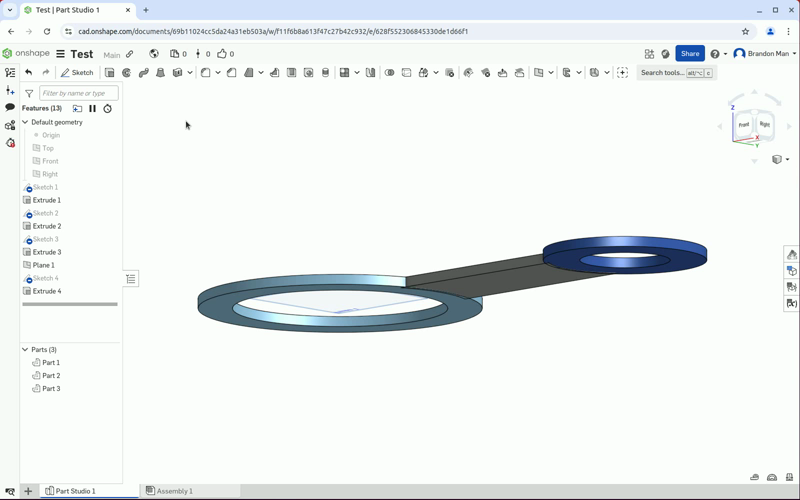
key(left, 3)
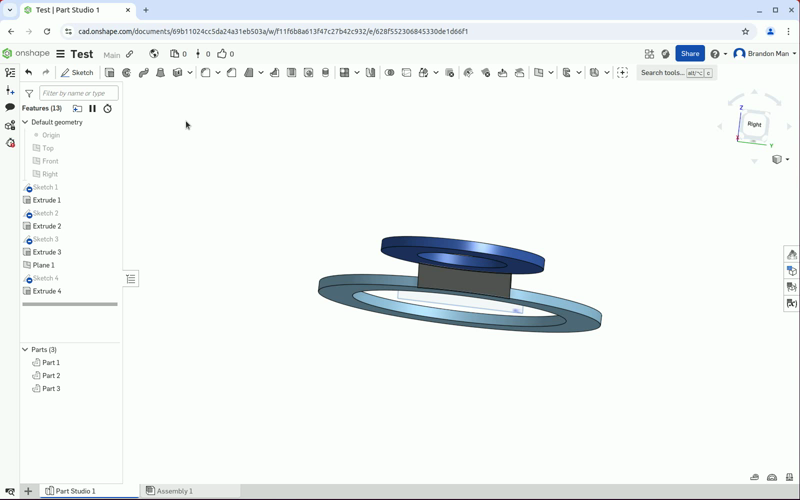
key(right, 3)
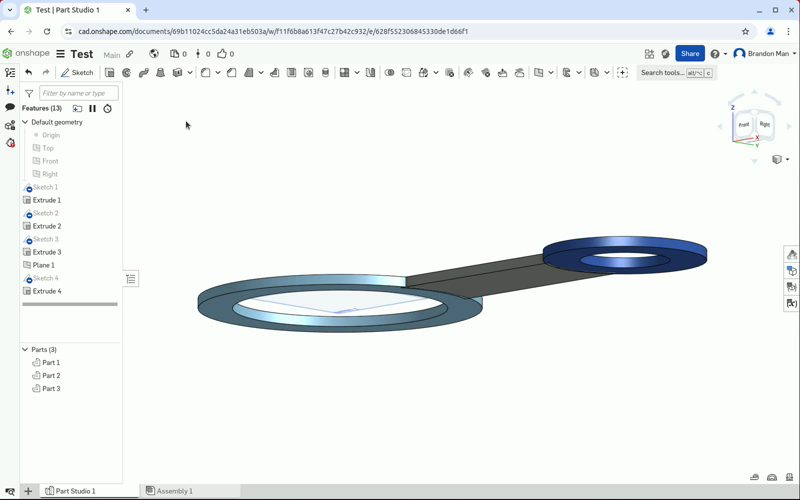
key(down, 3)
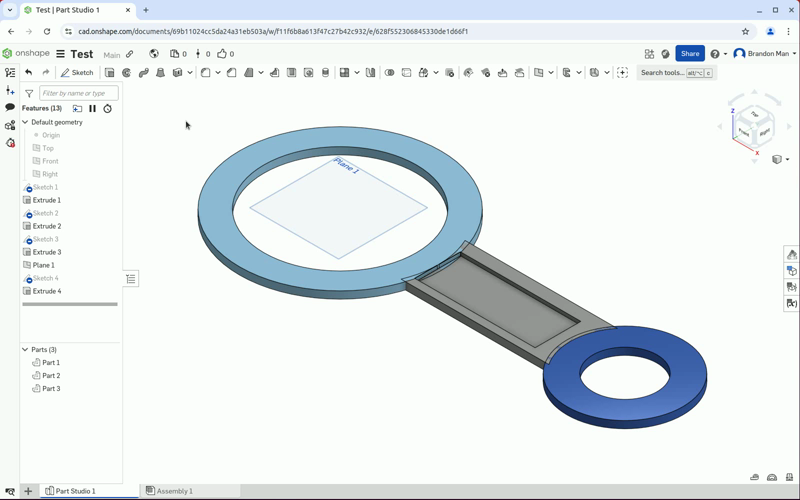
mouse_move(73, 189)
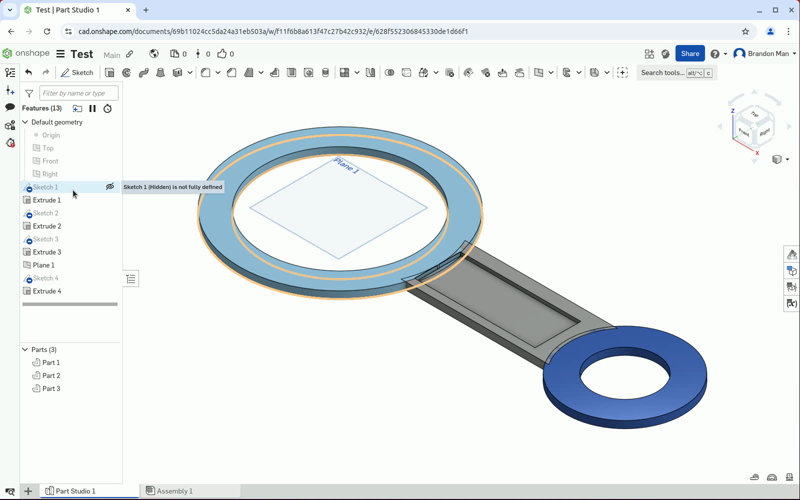
click(73, 189)